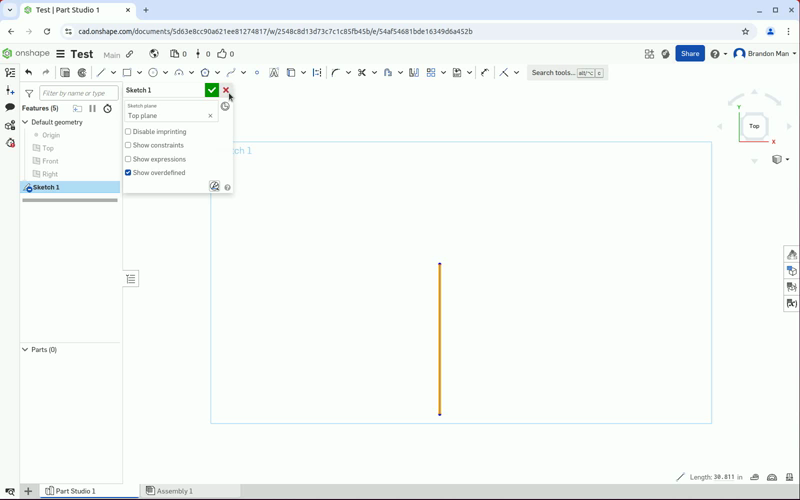
key(shift+h)
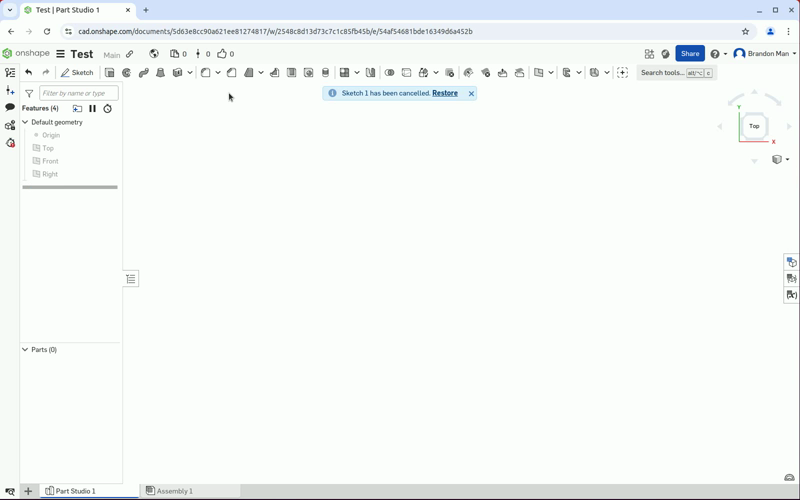
mouse_move(73, 352)
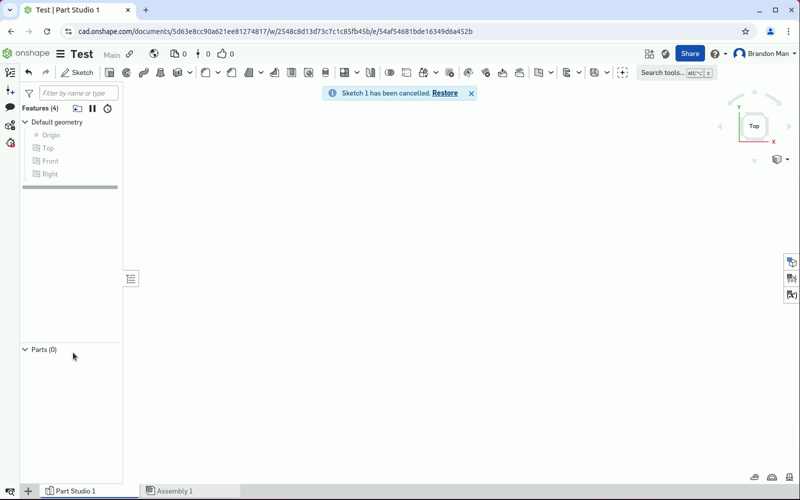
key(y)
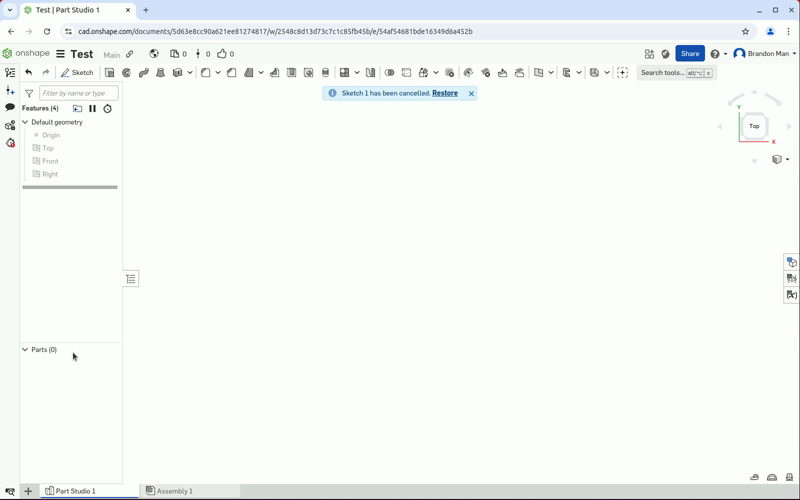
key(shift+p)
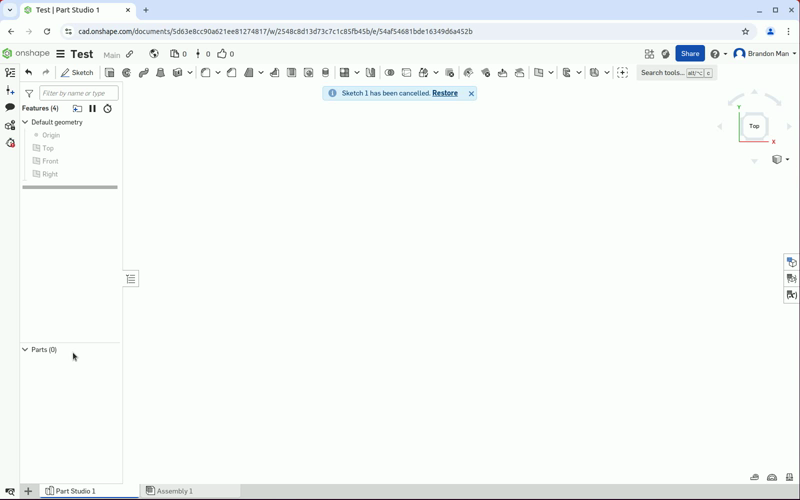
key(space)
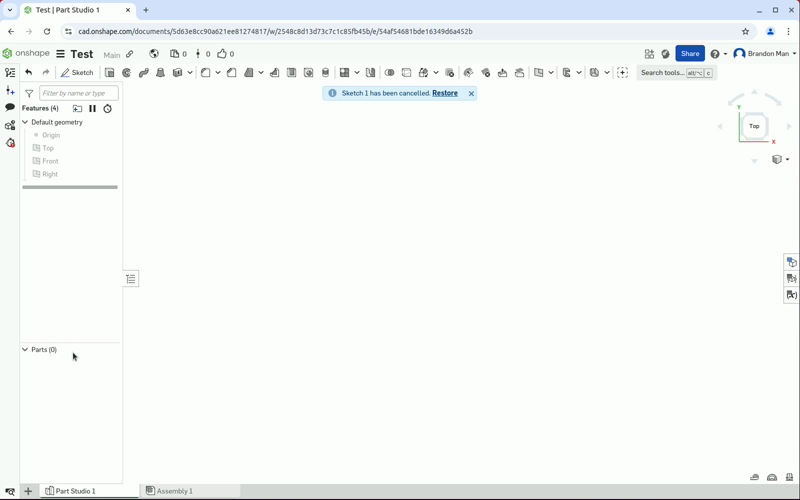
key_down(shift)
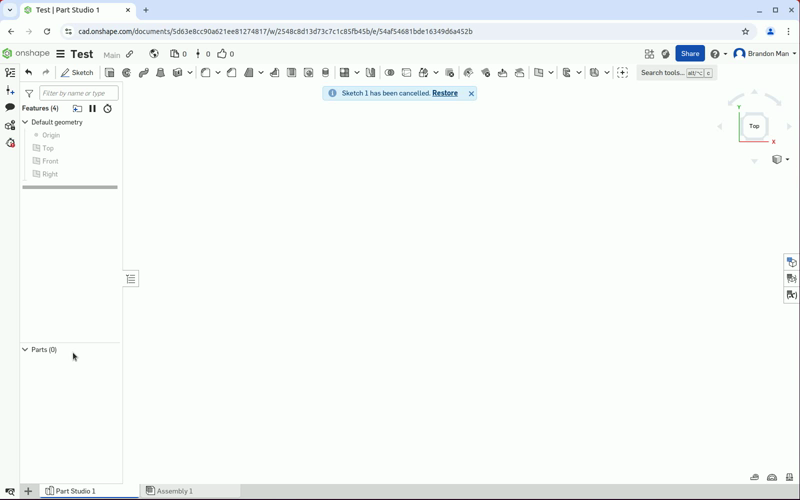
key(up)
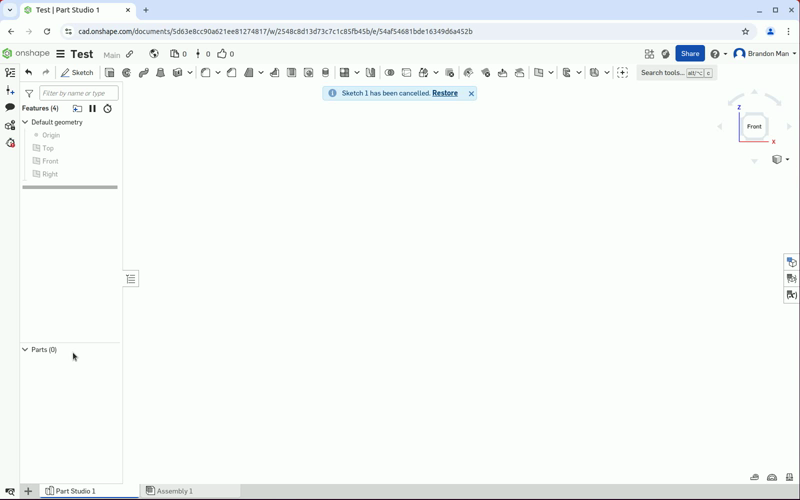
key_up(shift)
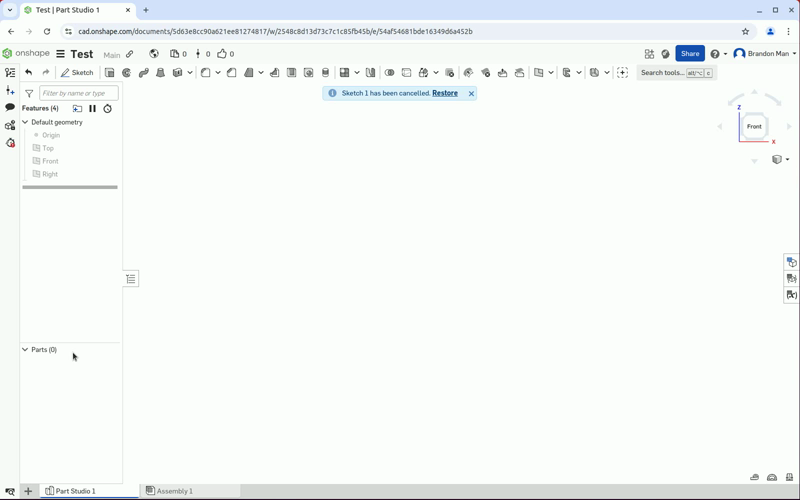
mouse_move(73, 352)
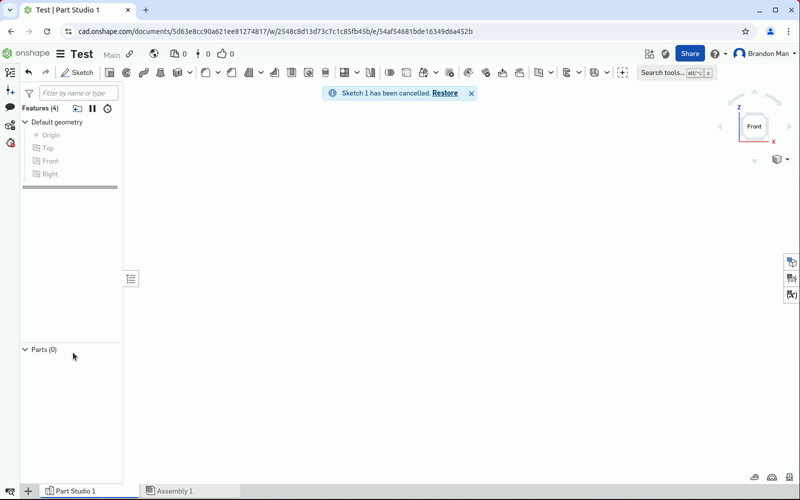
key(shift+y)
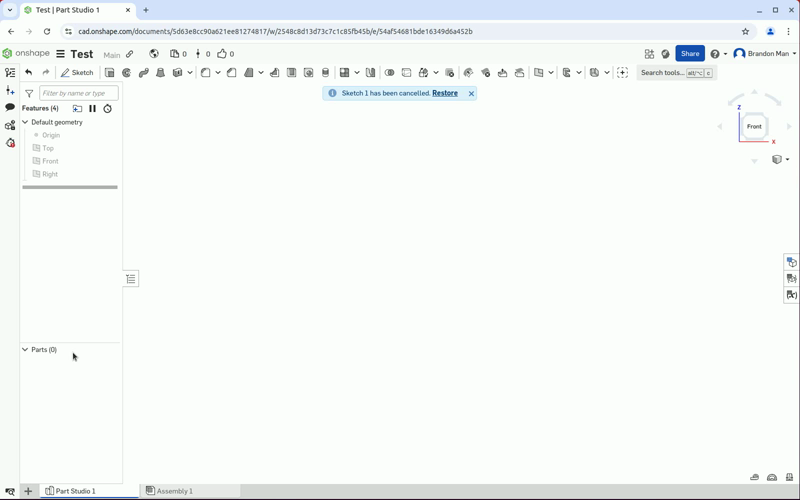
key(shift+s)
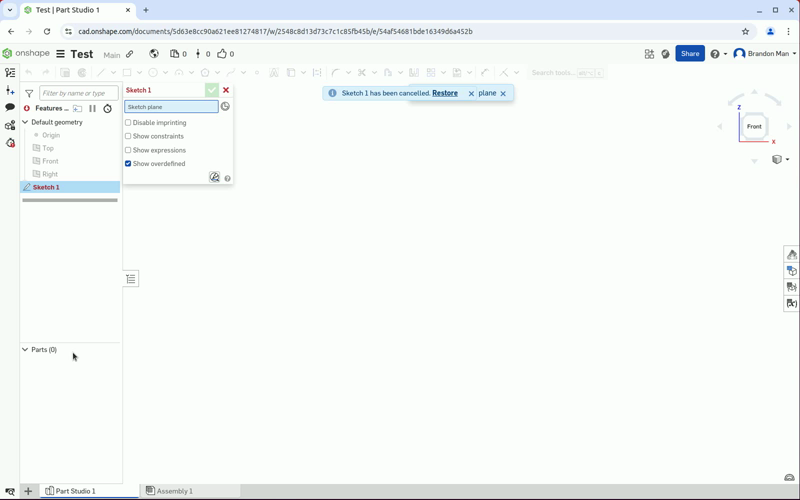
mouse_move(73, 163)
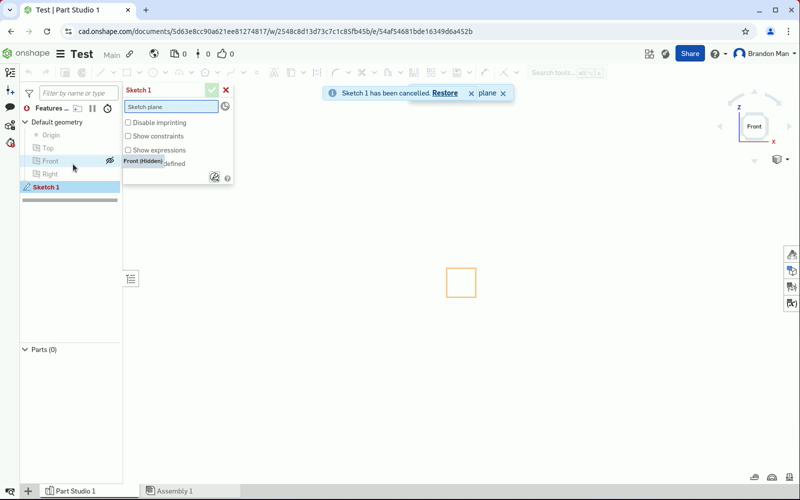
click(73, 163)
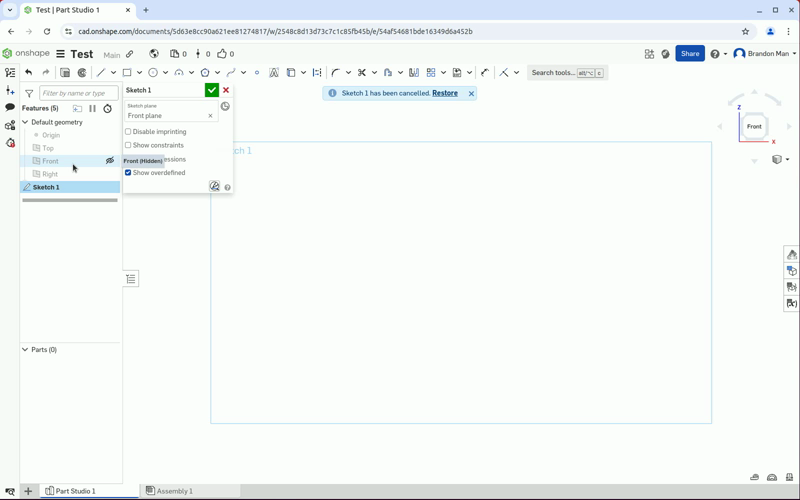
mouse_move(73, 352)
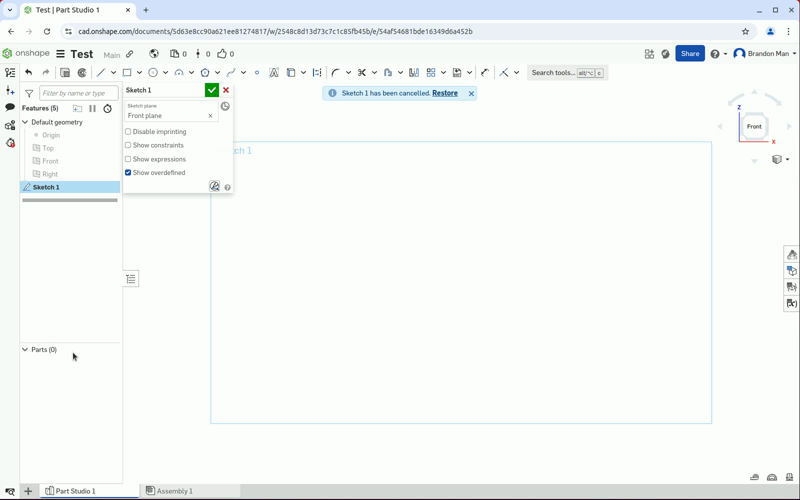
key(y)
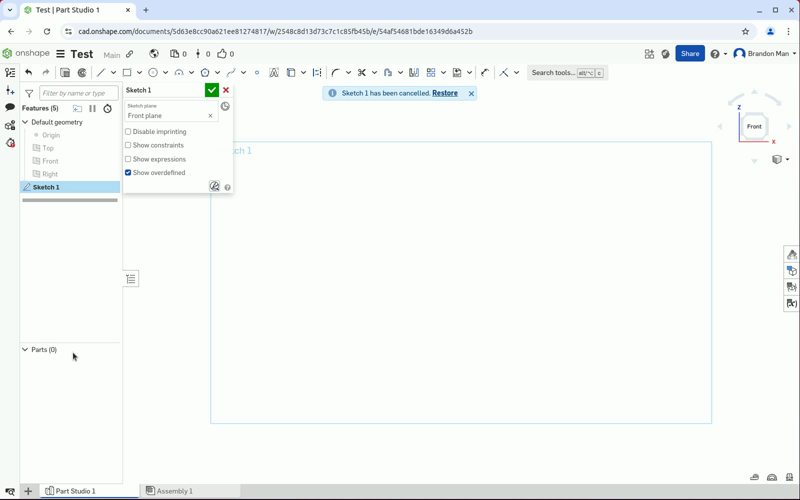
key(l)
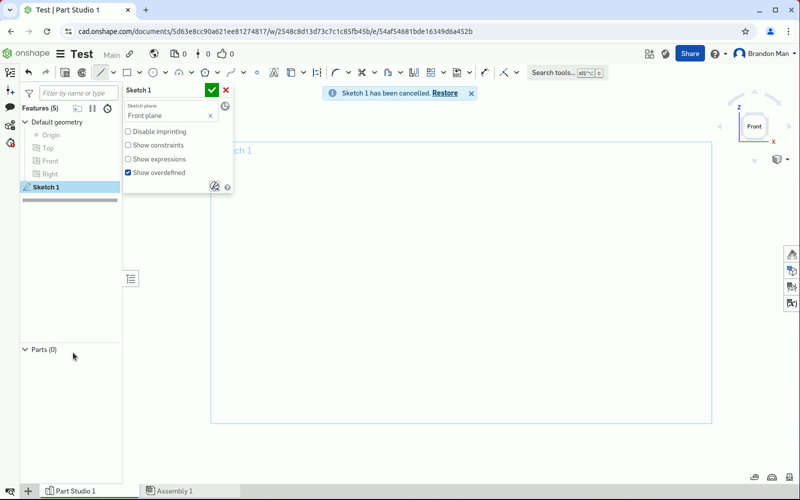
key_down(shift)
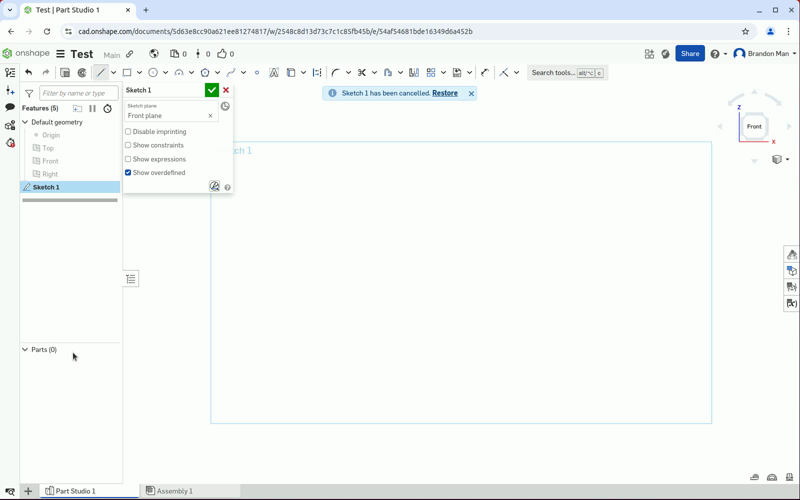
mouse_move(407, 395)
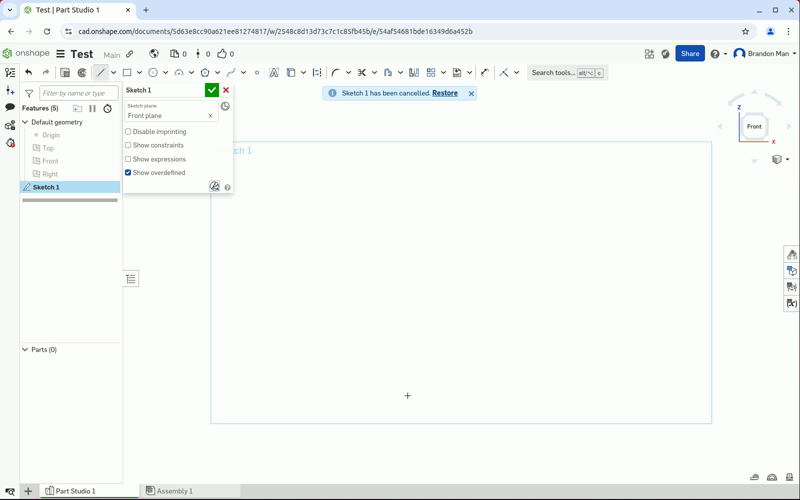
click(407, 395)
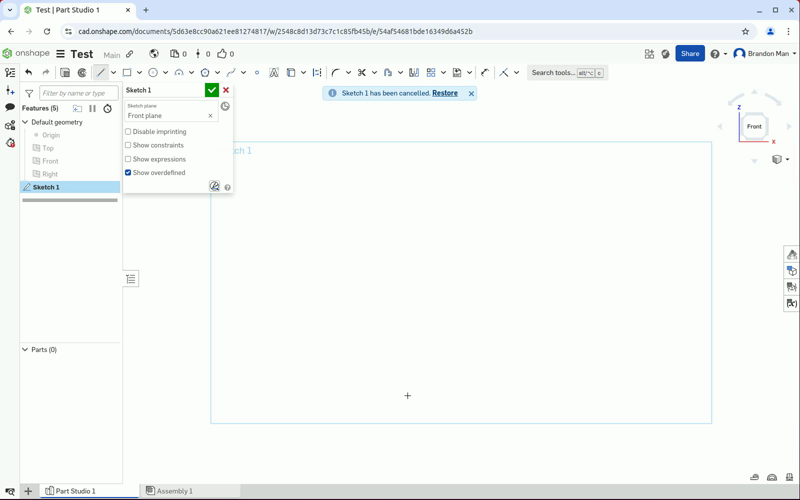
key_up(shift)
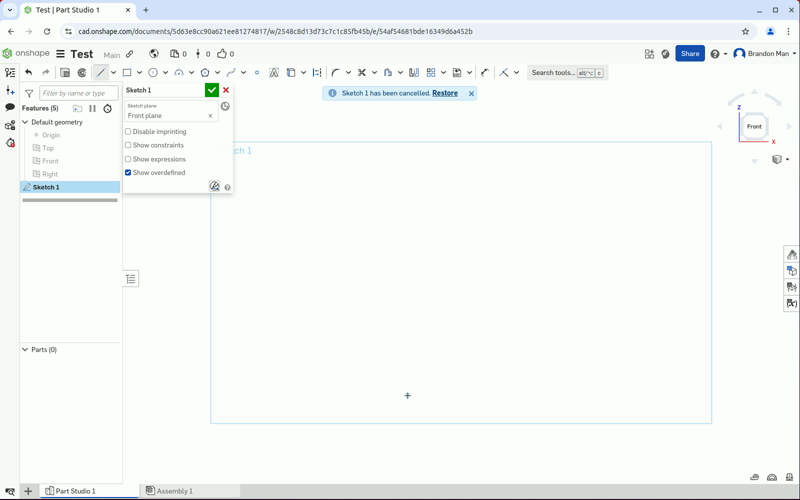
key_down(shift)
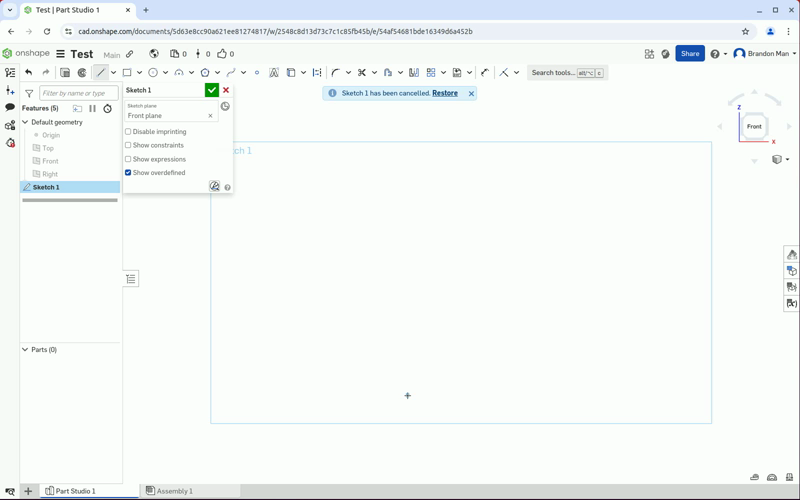
mouse_move(513, 395)
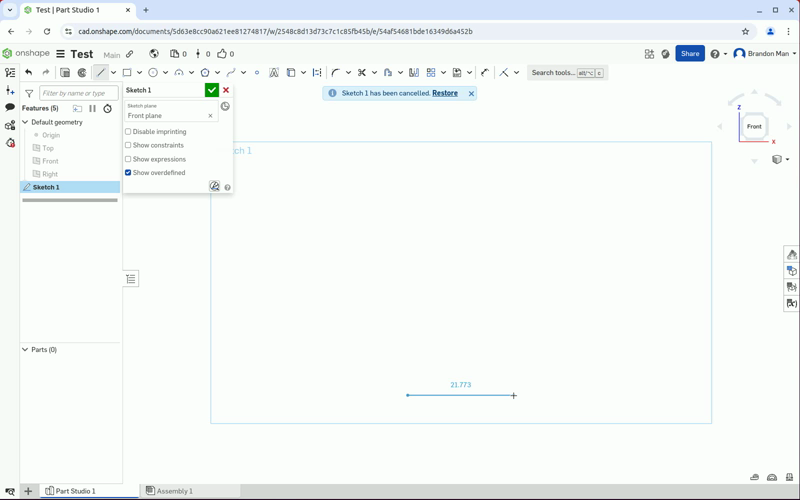
click(513, 395)
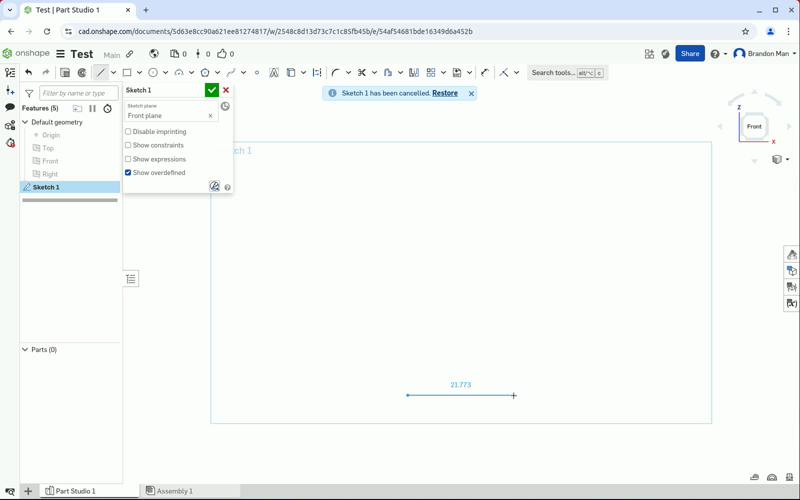
key_up(shift)
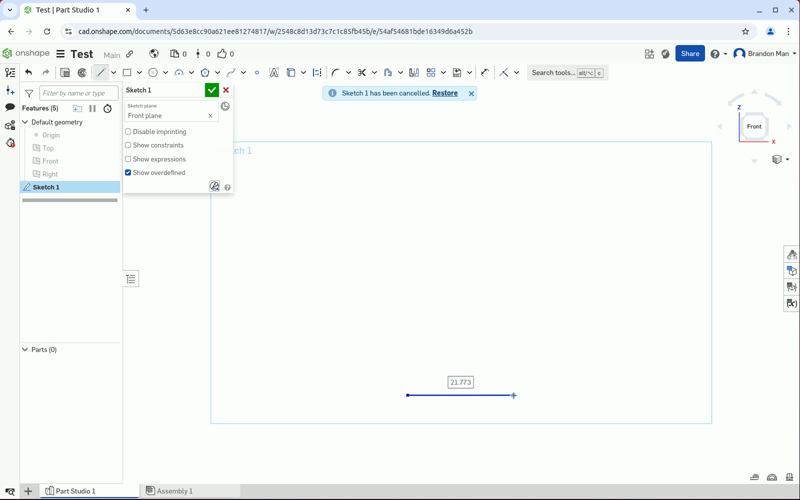
key_down(shift)
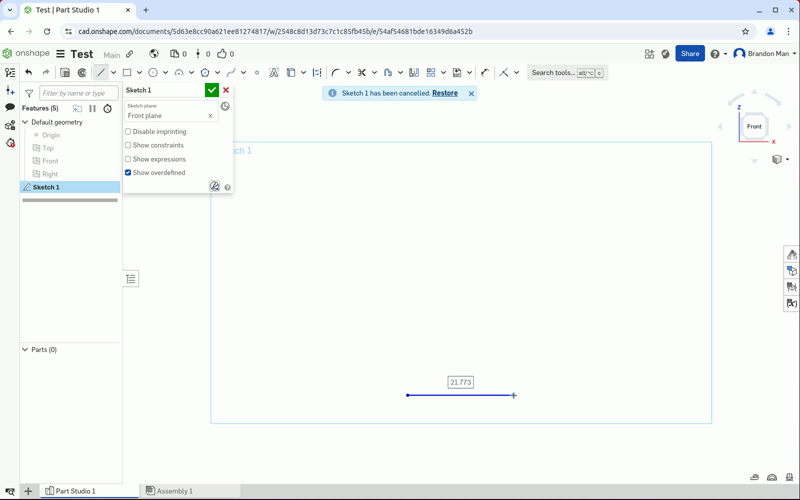
mouse_move(513, 171)
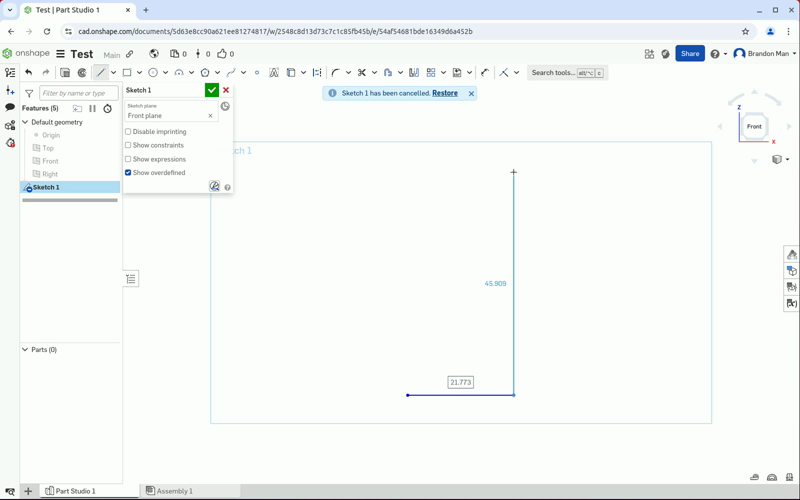
click(513, 171)
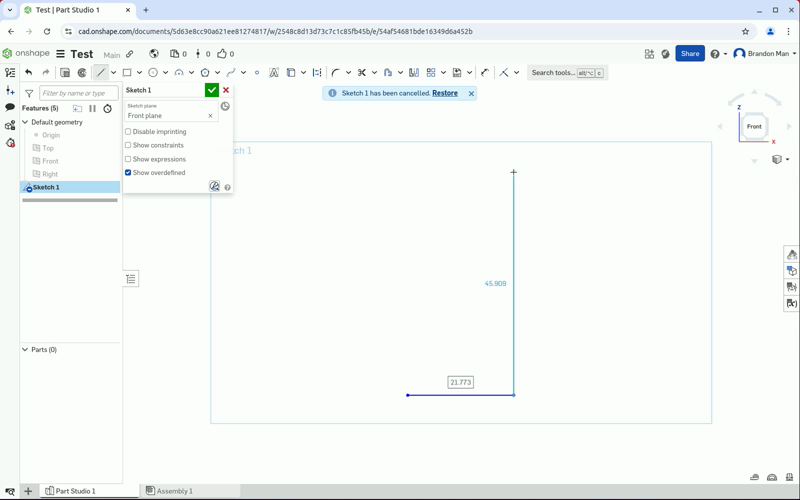
key_up(shift)
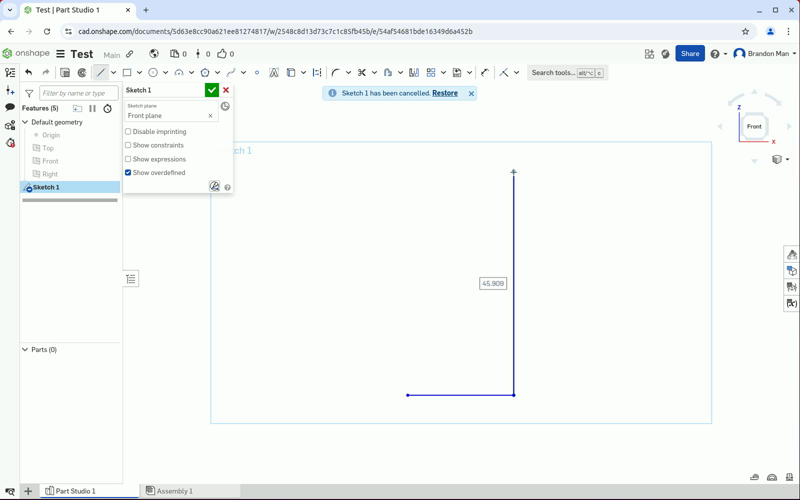
key_down(shift)
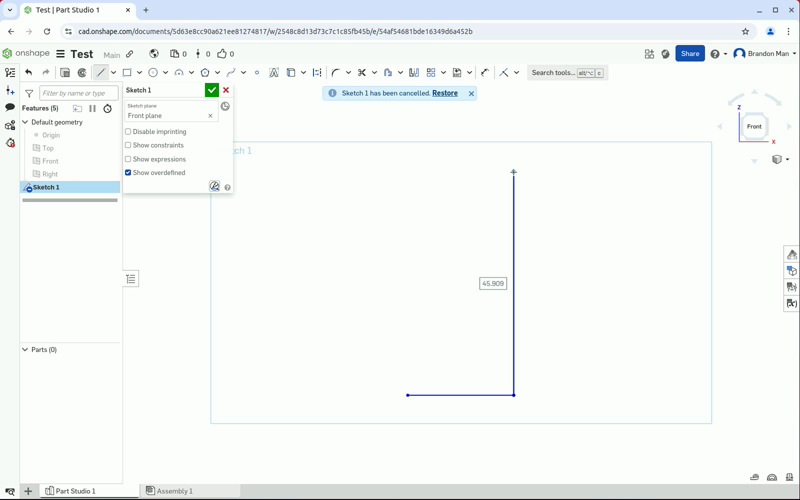
mouse_move(407, 171)
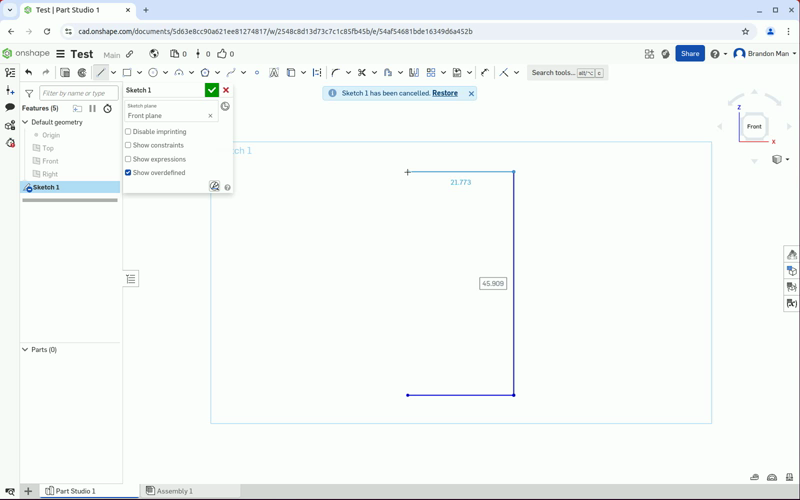
click(407, 171)
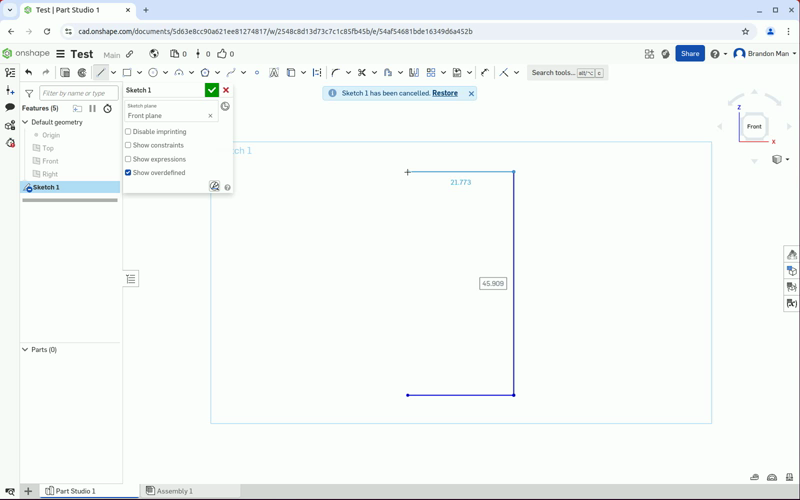
key_up(shift)
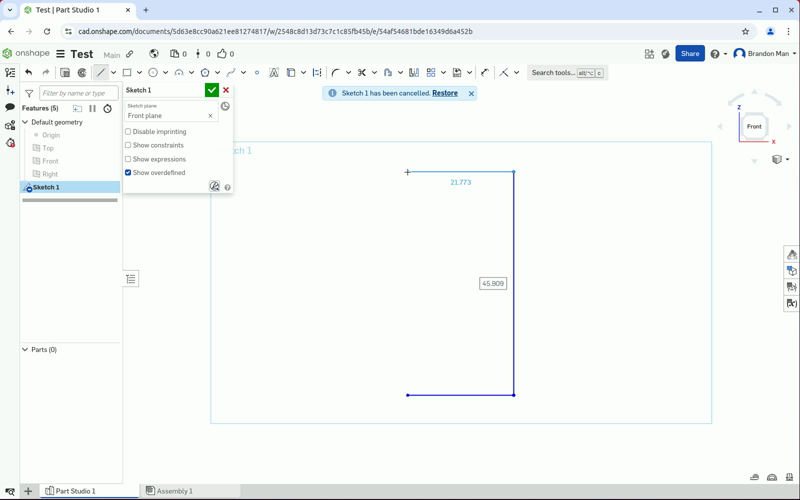
key_down(shift)
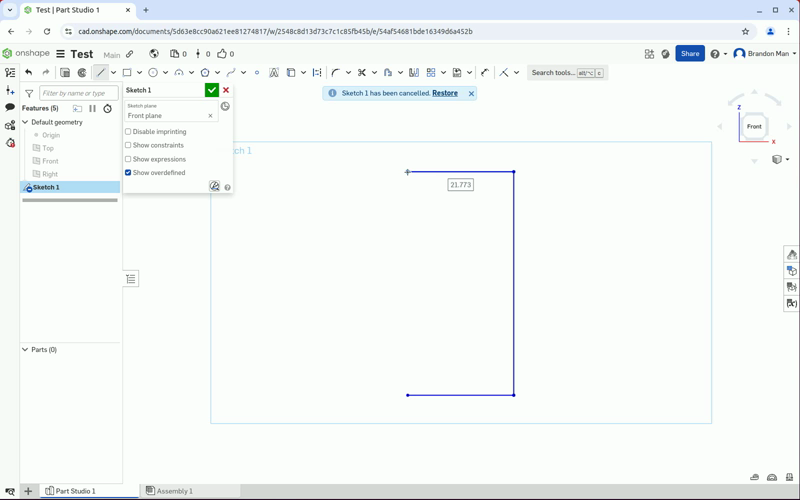
mouse_move(407, 395)
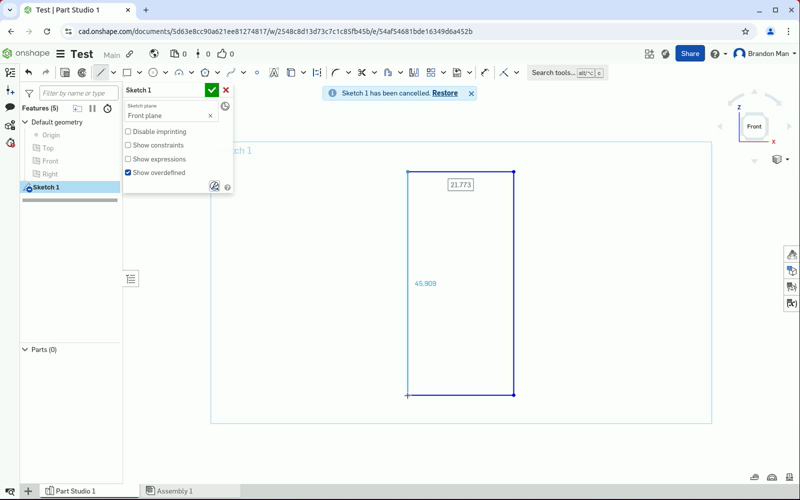
key_up(shift)
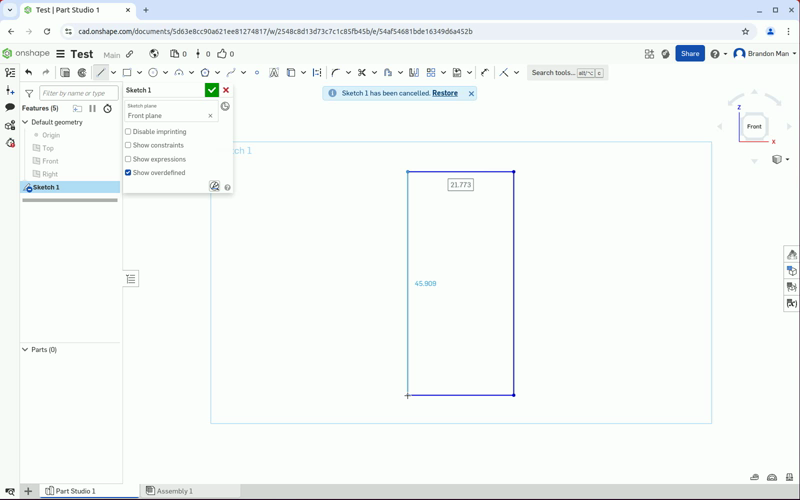
click(407, 395)
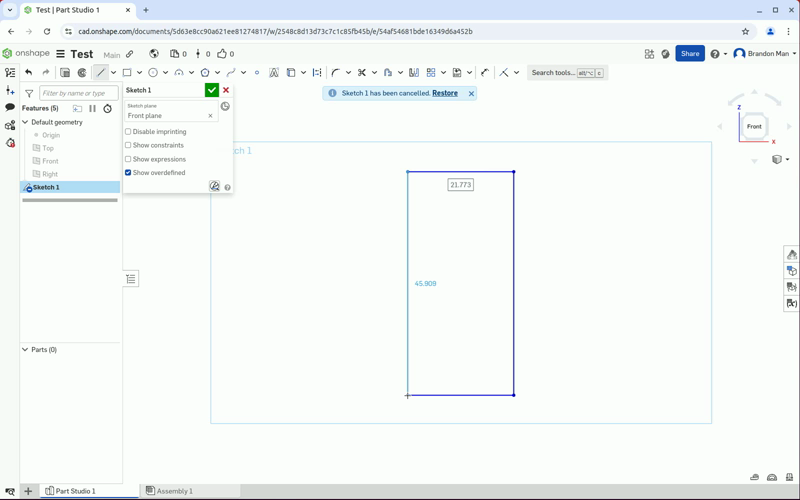
key(esc)
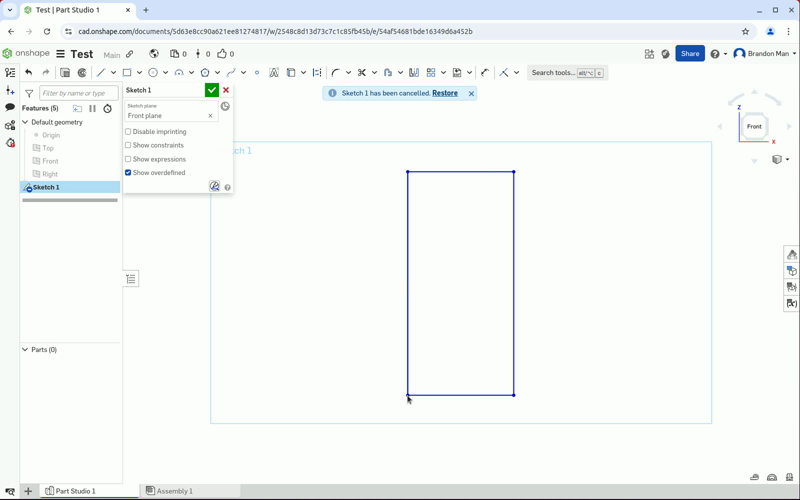
mouse_move(451, 280)
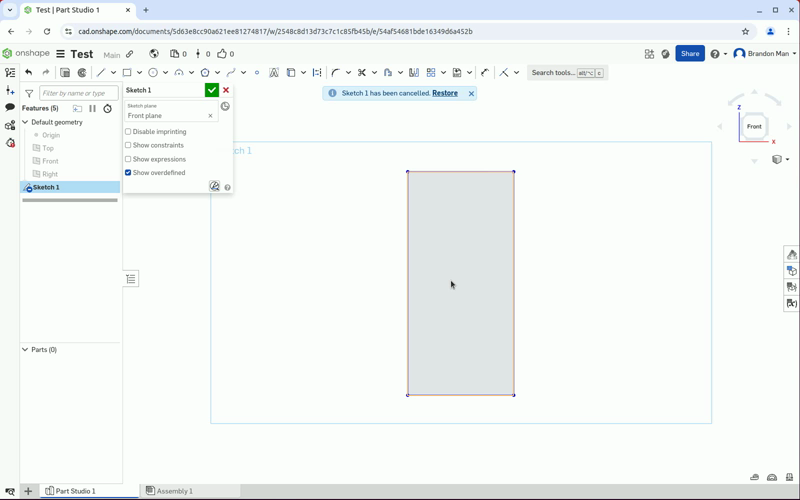
click(451, 280)
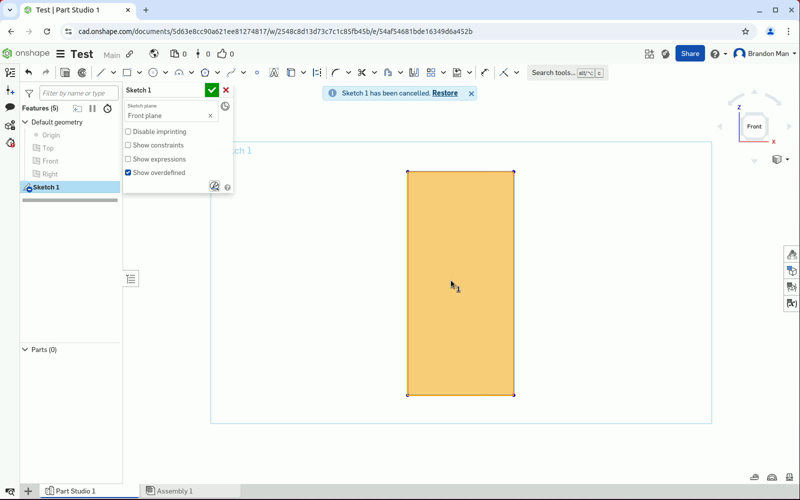
mouse_move(73, 352)
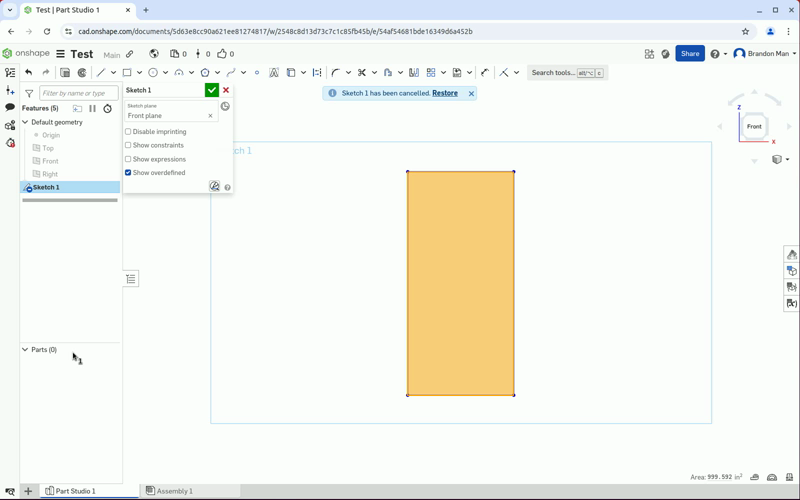
key(shift+y)
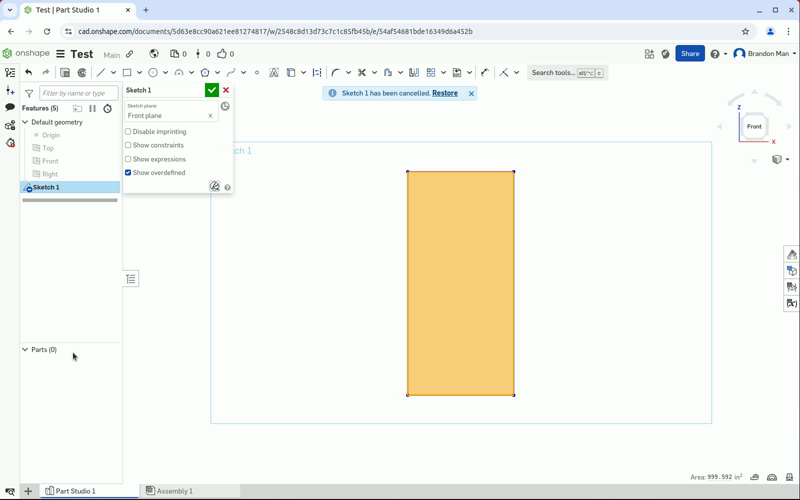
key(shift+e)
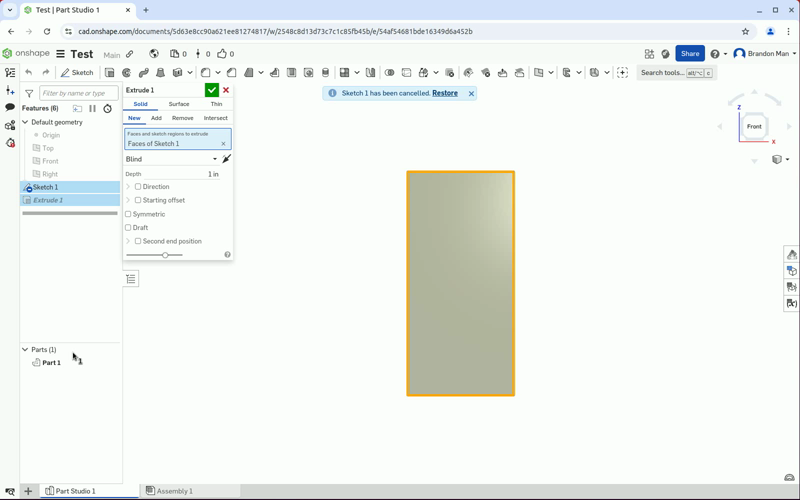
mouse_move(143, 106)
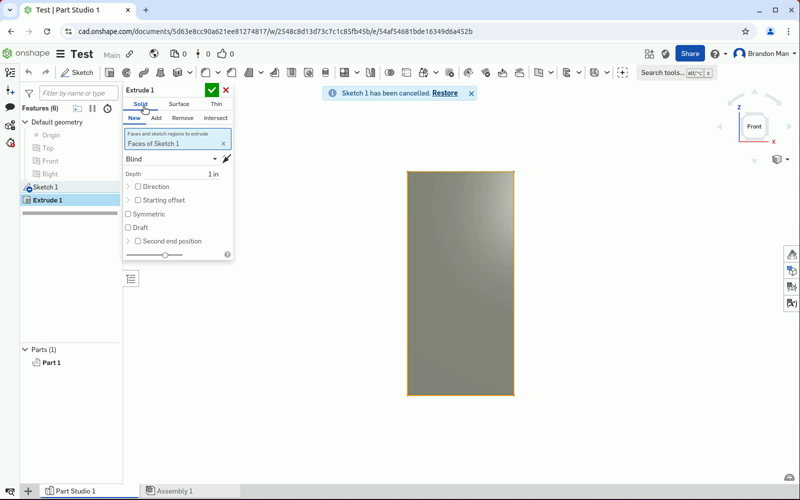
click(143, 106)
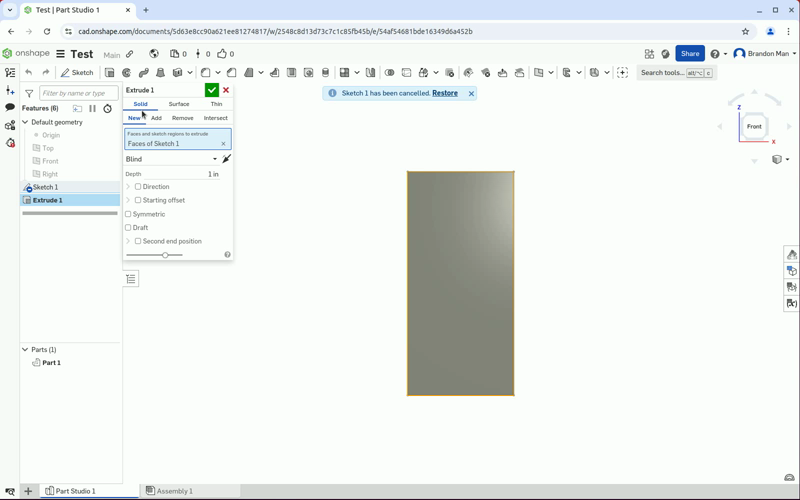
mouse_move(137, 120)
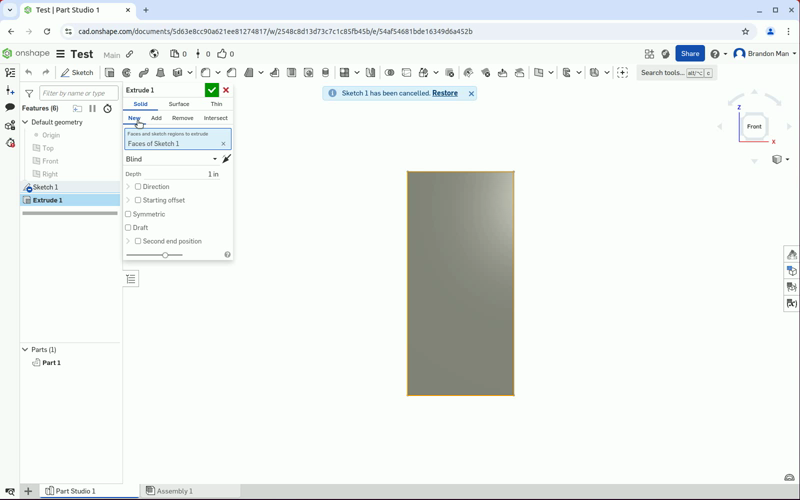
click(137, 120)
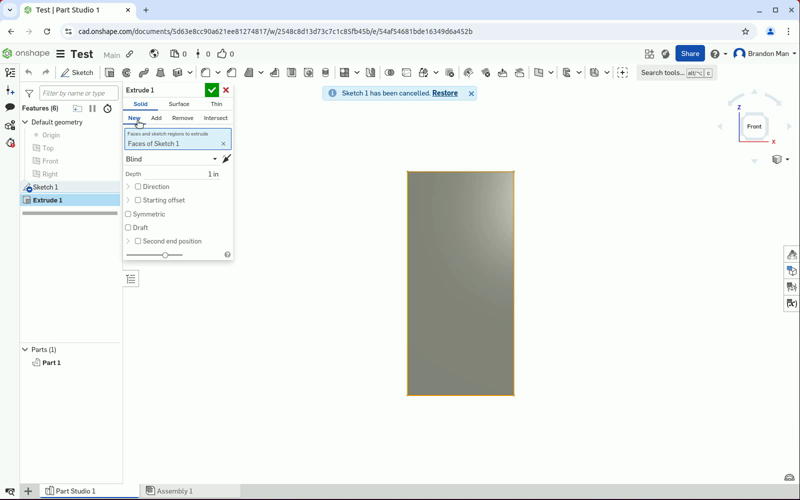
key(tab, 4)
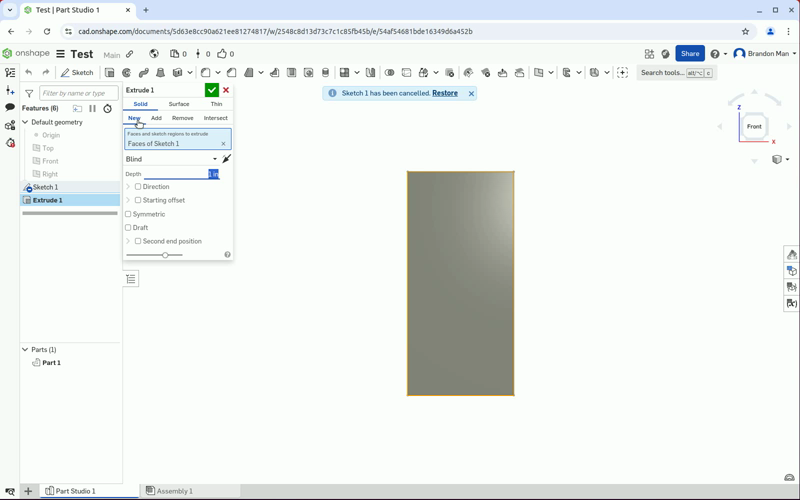
text(-0.241)
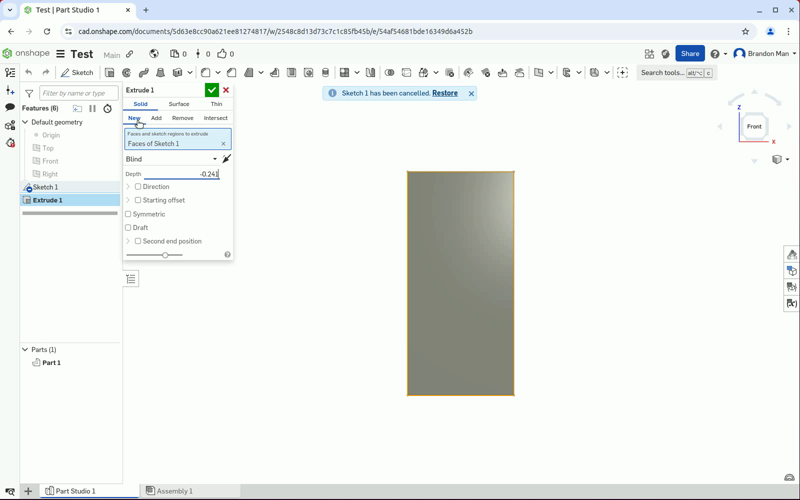
key(enter)
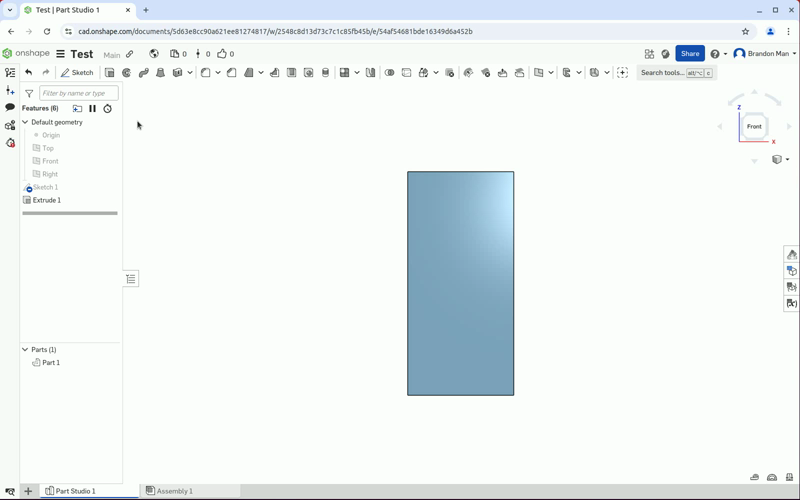
key(shift+h)
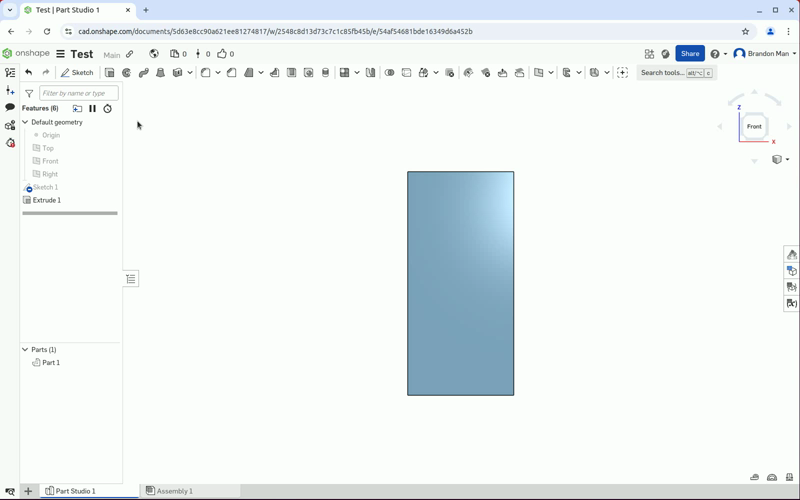
key(shift+h)
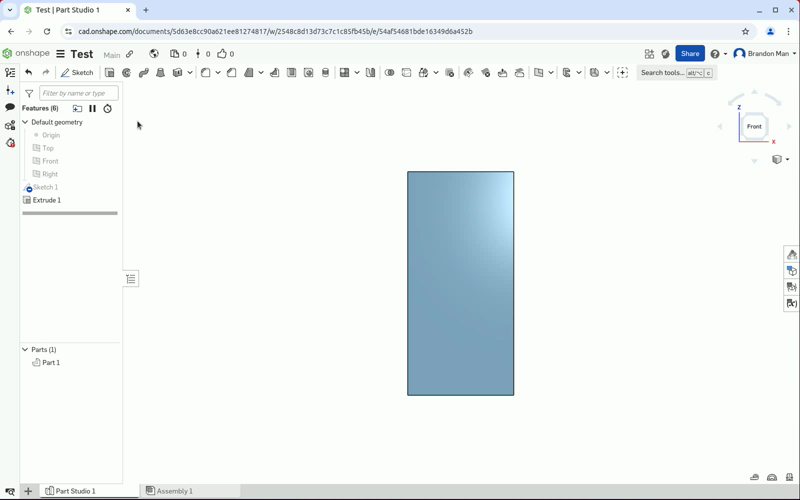
mouse_move(73, 189)
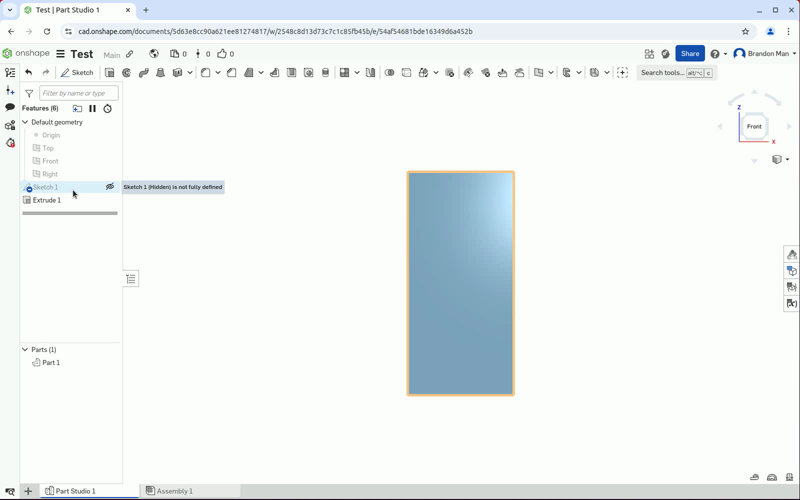
click(73, 189)
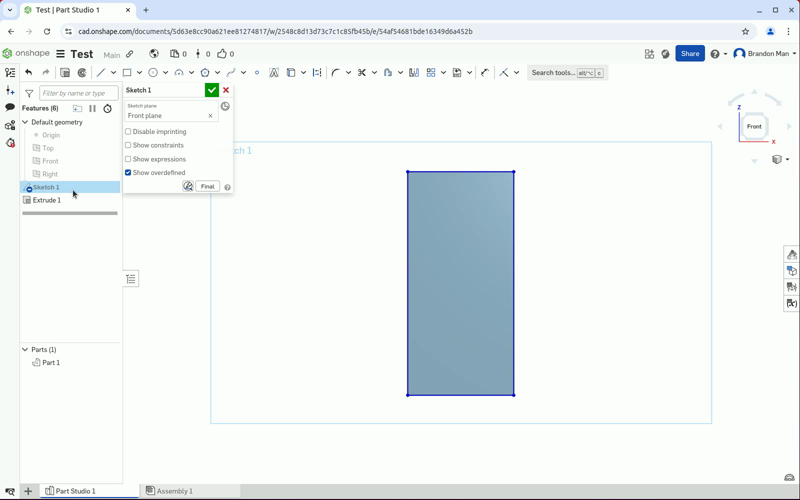
mouse_move(229, 92)
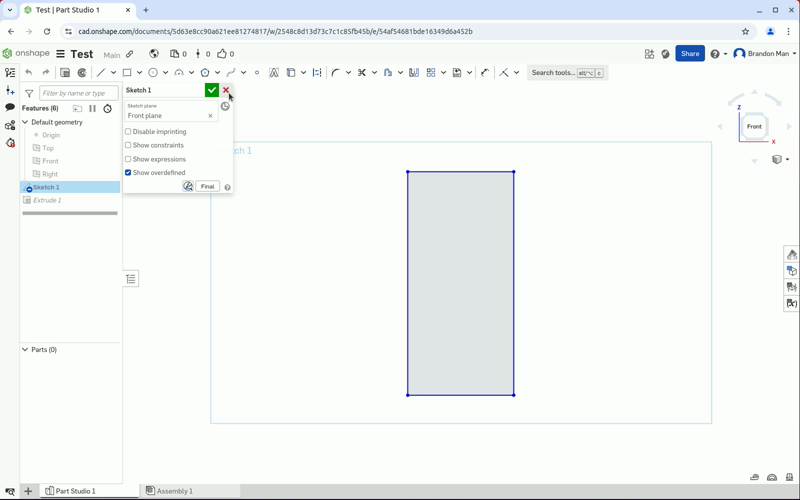
click(229, 92)
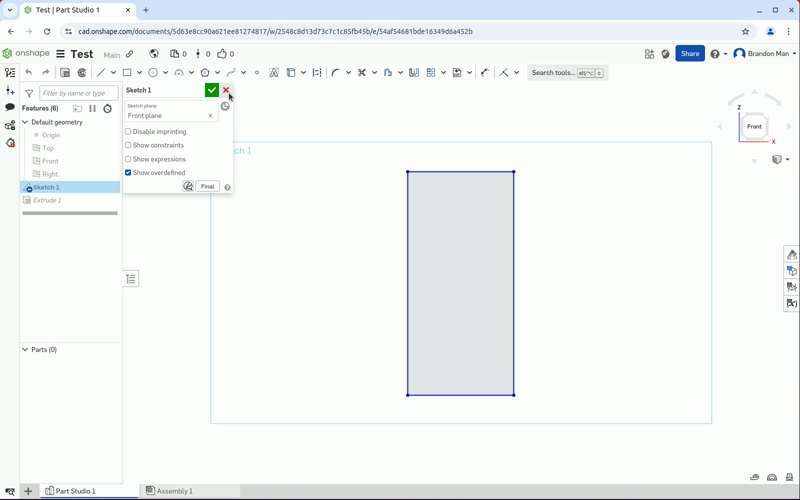
key(shift+s)
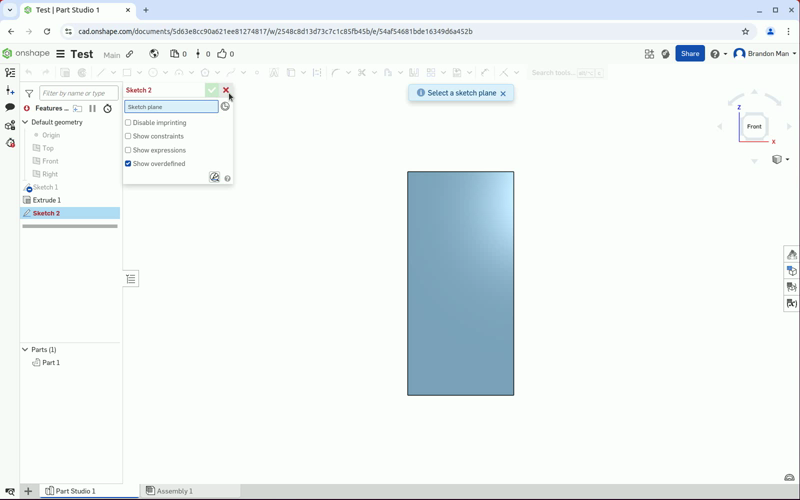
mouse_move(73, 163)
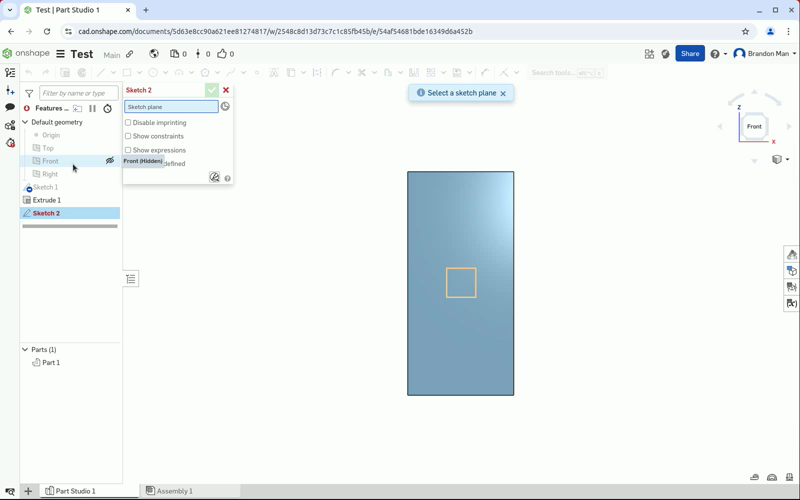
click(73, 163)
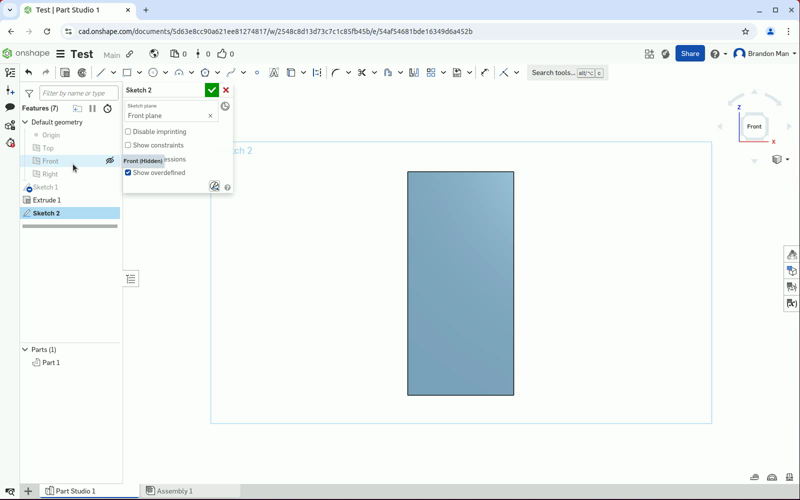
mouse_move(73, 352)
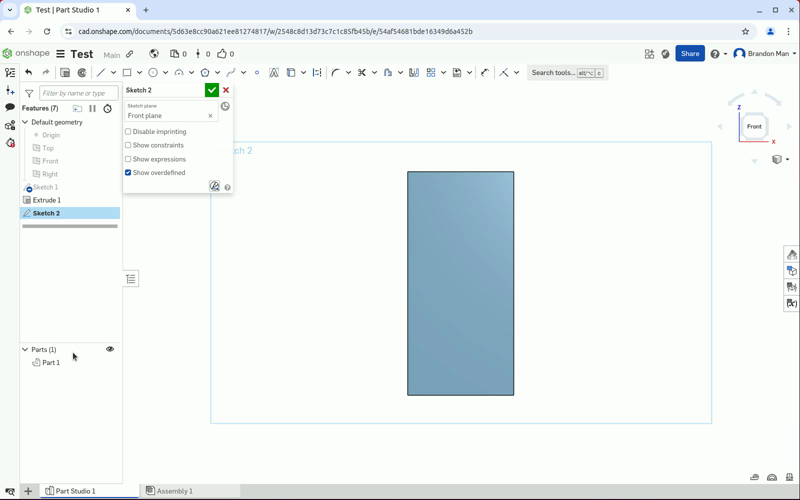
key(y)
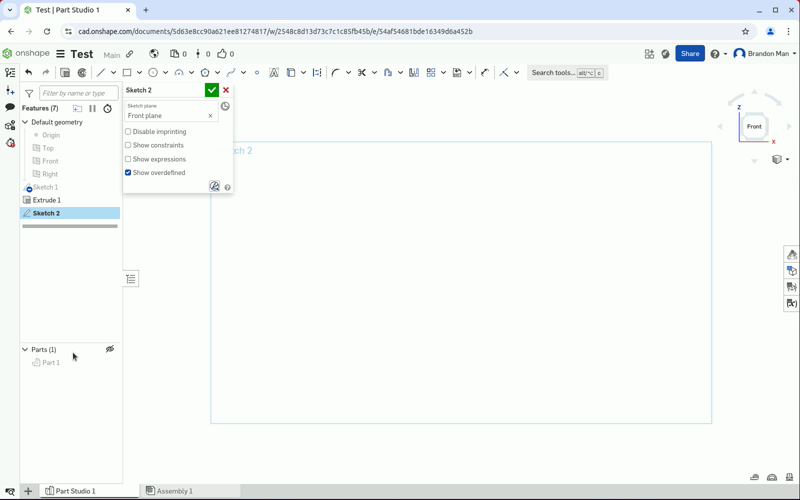
key(l)
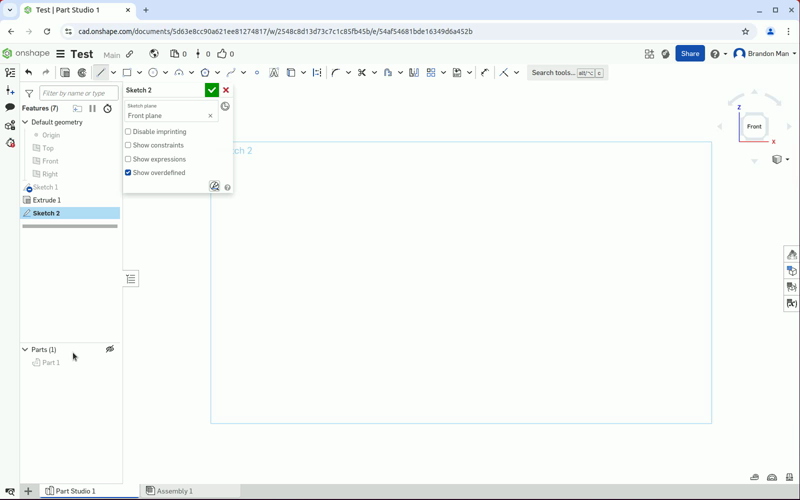
key_down(shift)
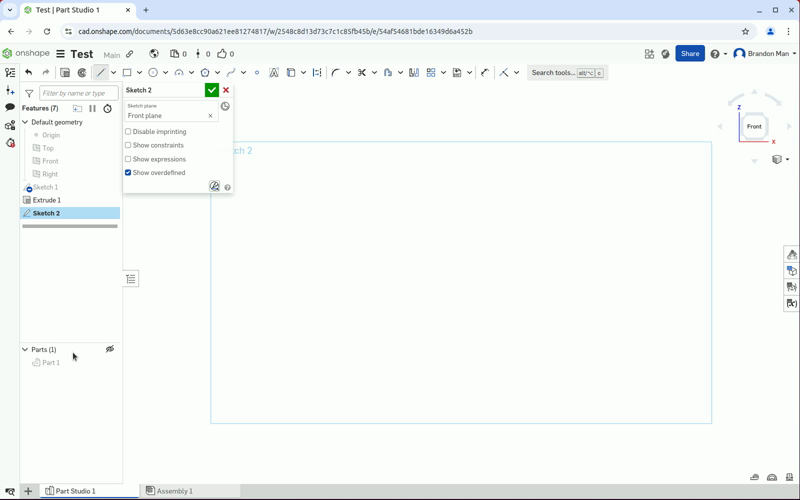
mouse_move(407, 395)
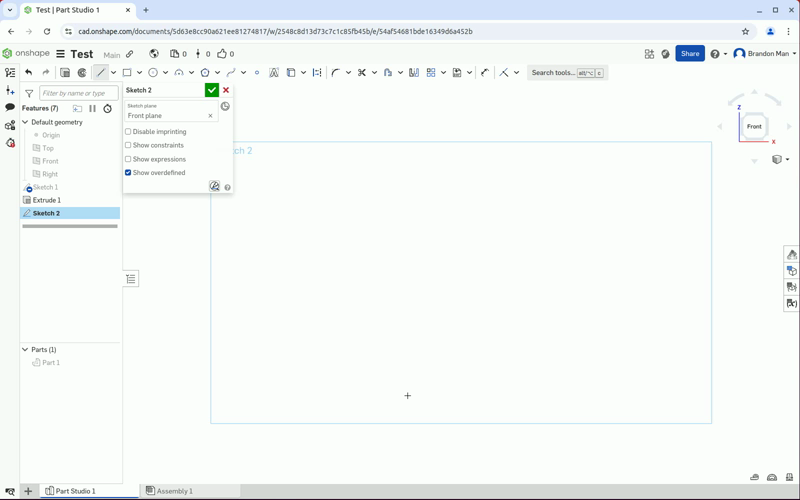
click(407, 395)
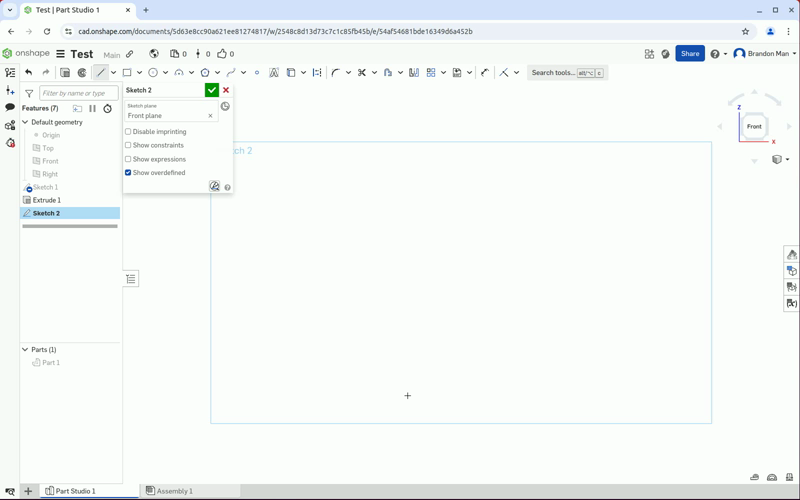
key_up(shift)
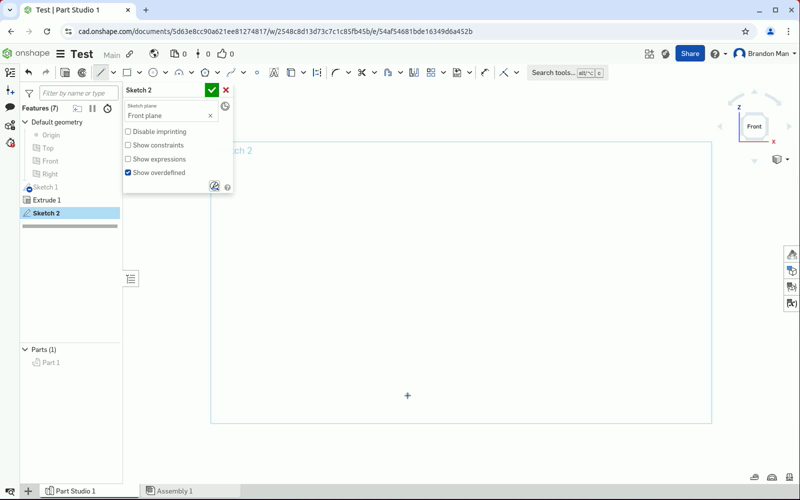
key_down(shift)
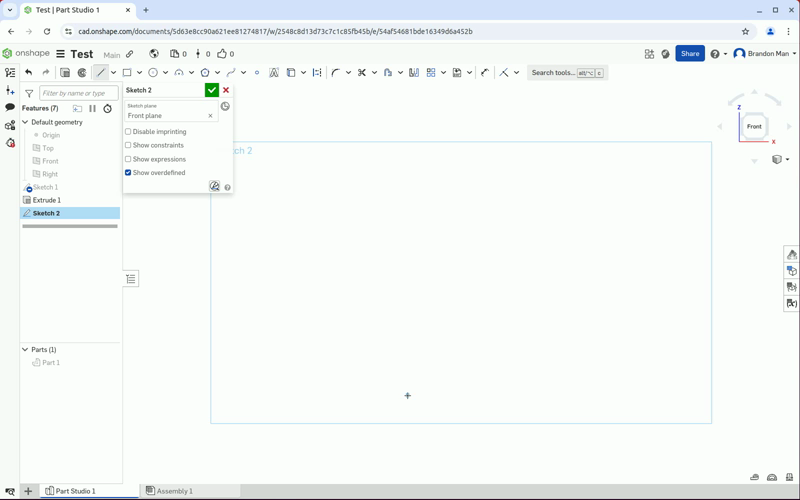
mouse_move(513, 395)
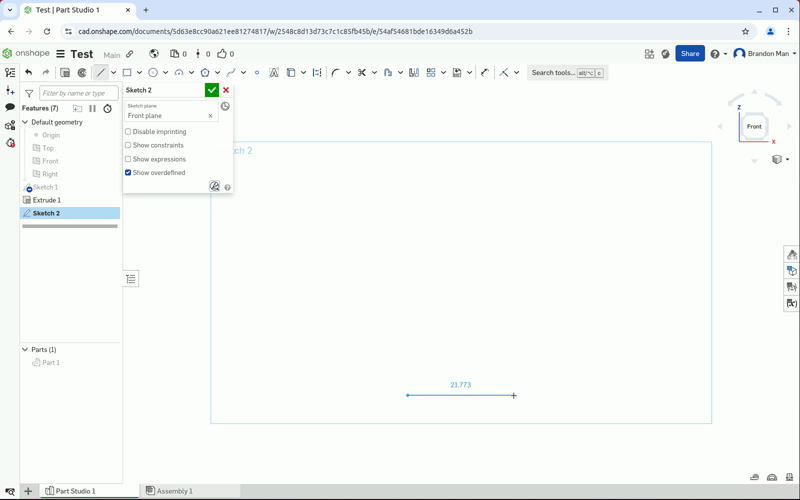
click(513, 395)
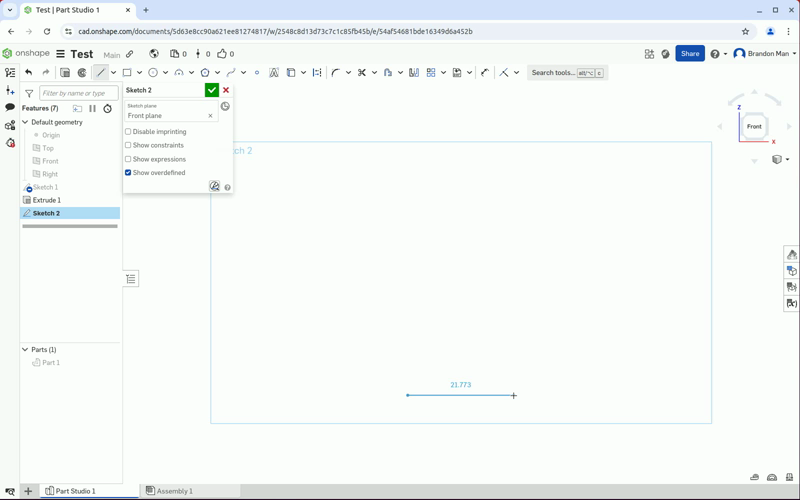
key_up(shift)
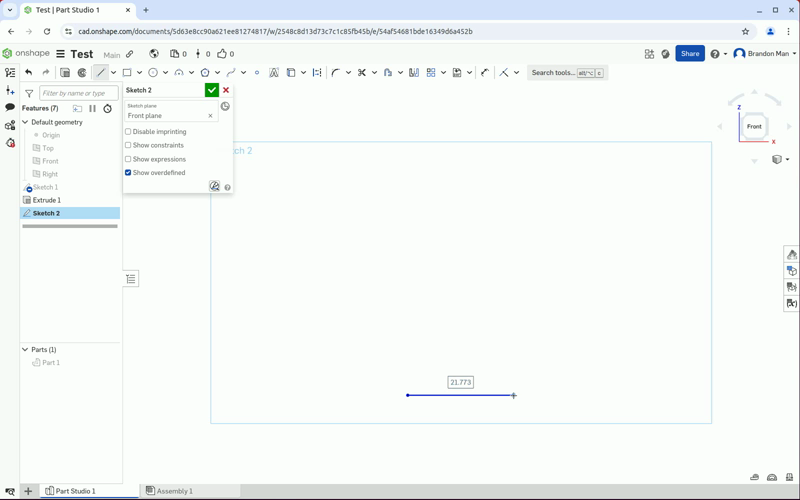
key_down(shift)
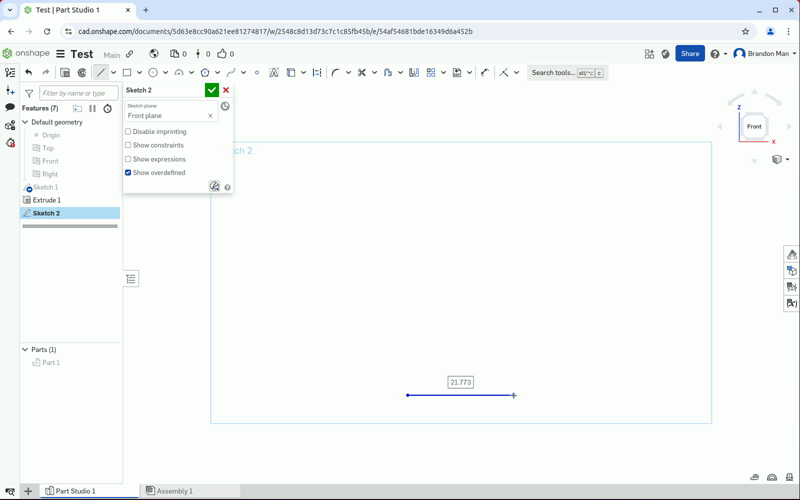
mouse_move(513, 171)
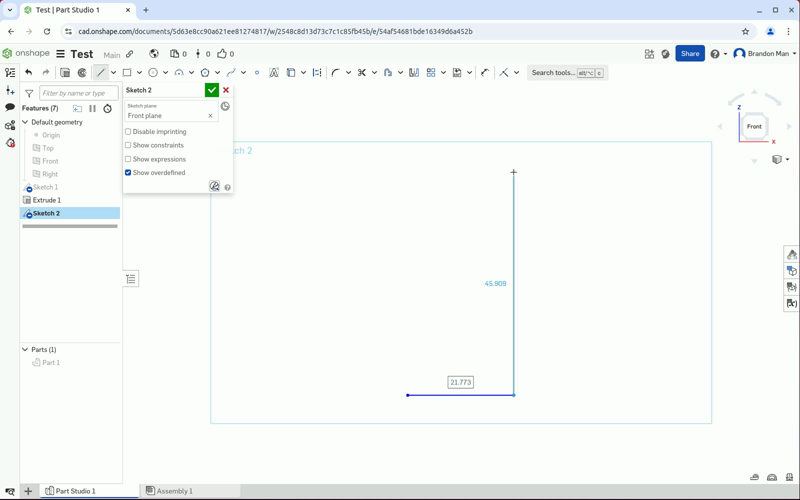
click(513, 171)
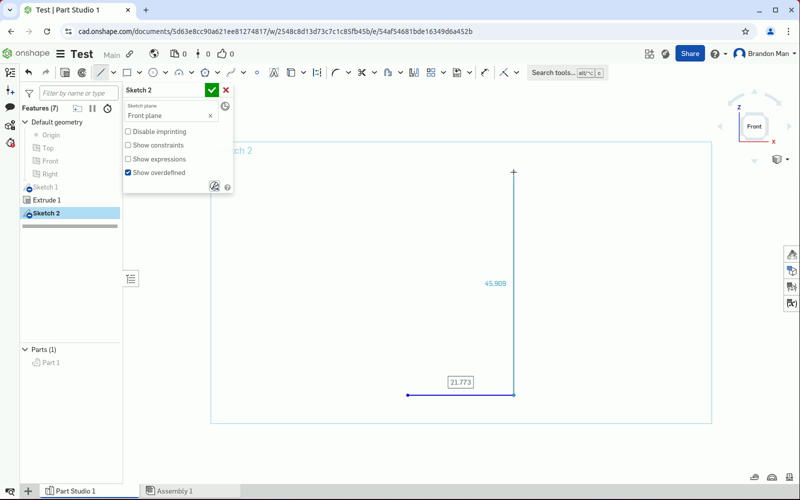
key_up(shift)
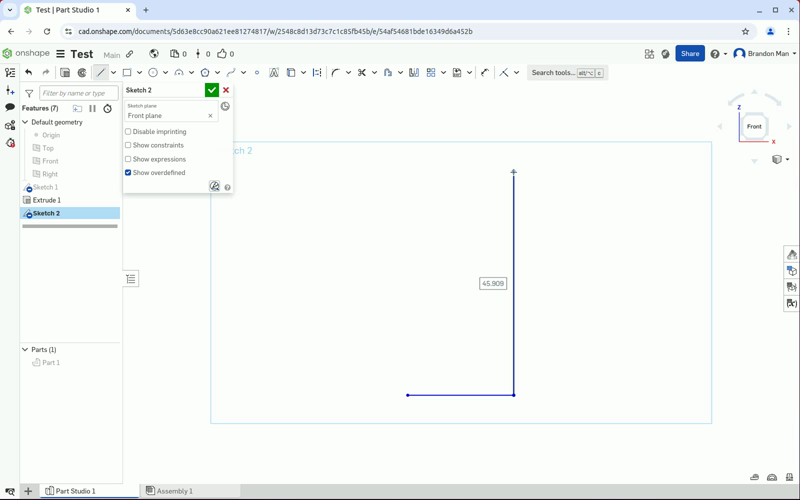
key_down(shift)
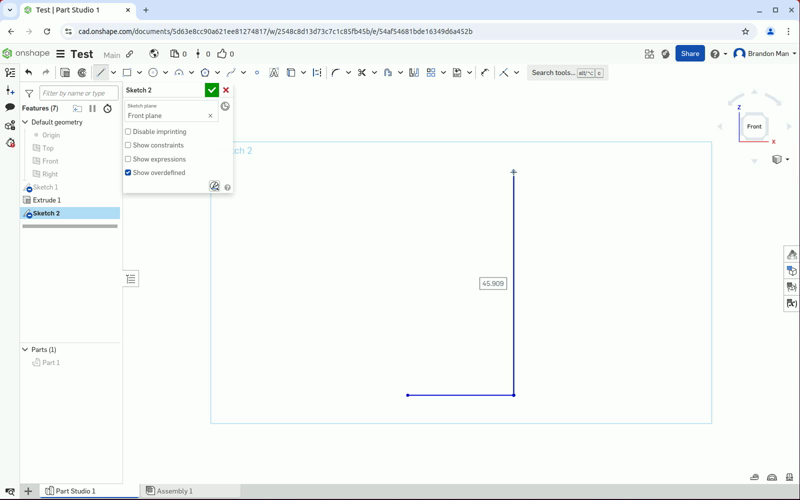
mouse_move(407, 171)
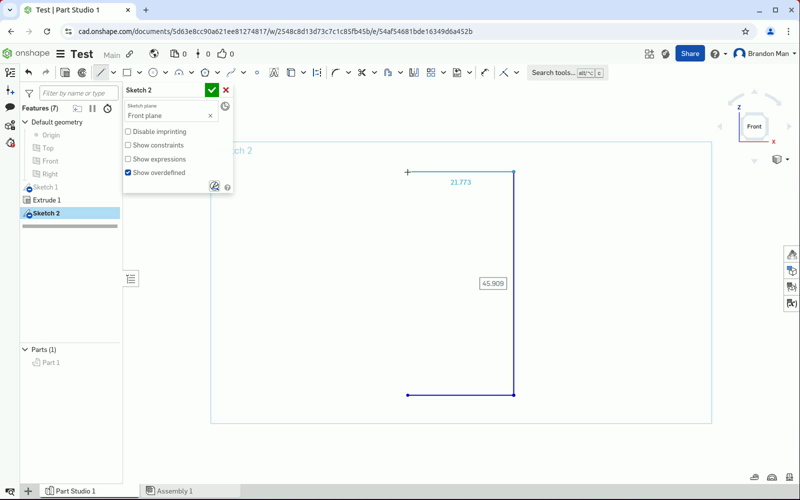
click(407, 171)
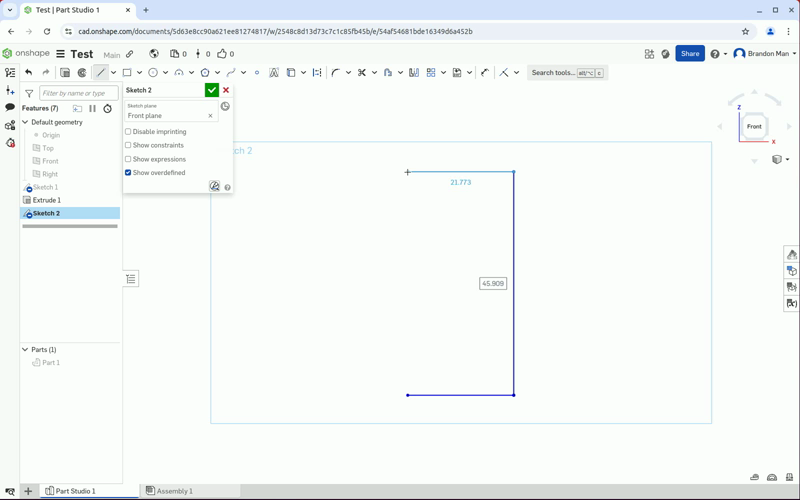
key_up(shift)
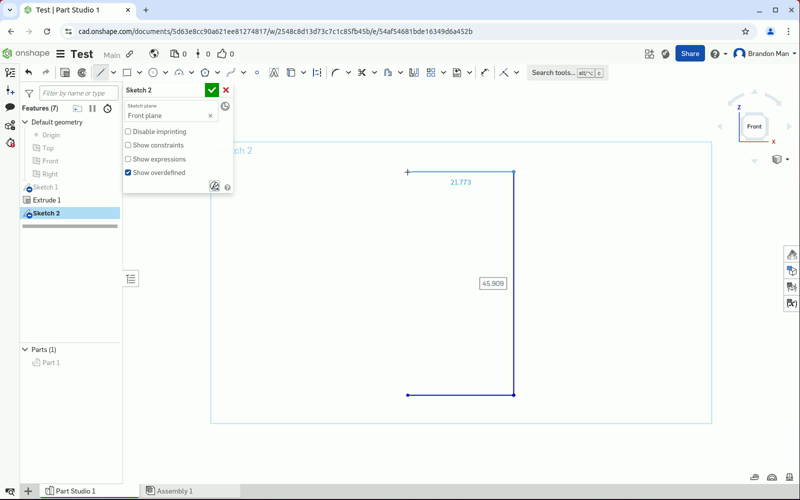
key_down(shift)
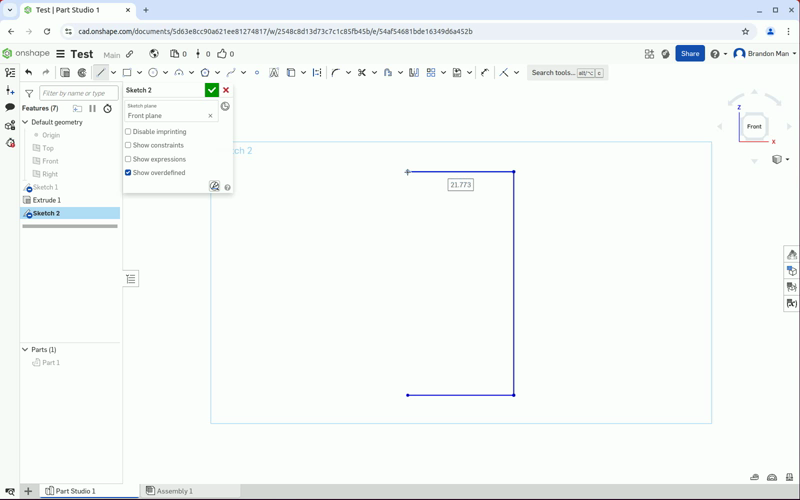
mouse_move(407, 395)
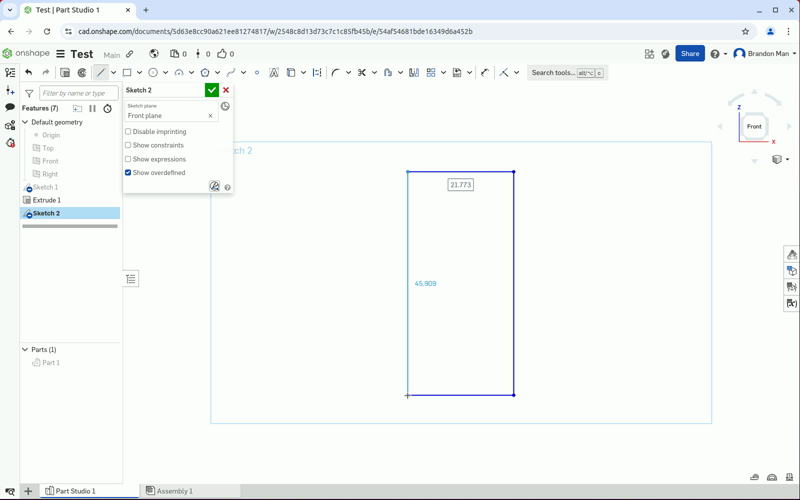
key_up(shift)
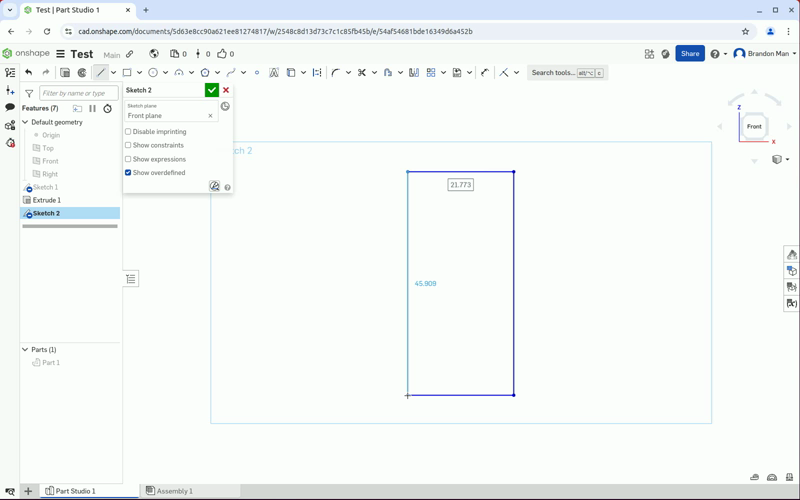
click(407, 395)
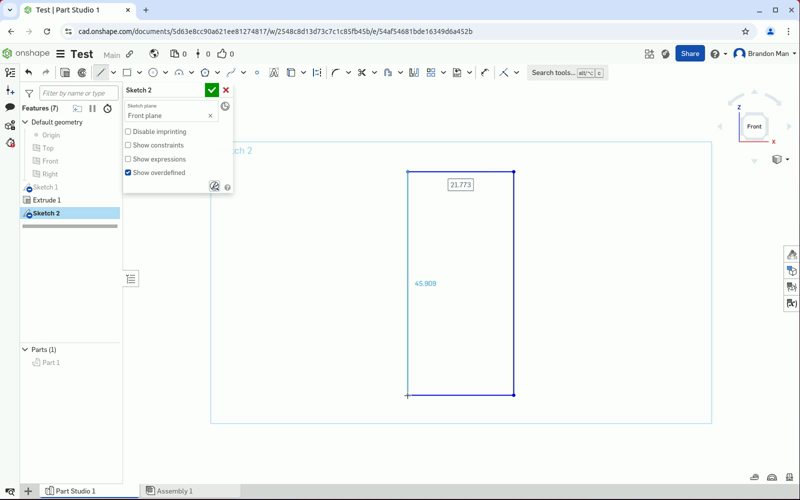
key(esc)
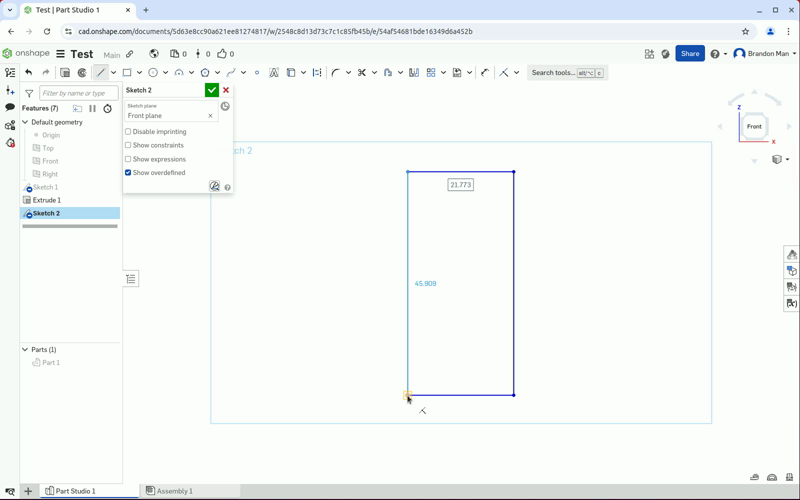
mouse_move(439, 377)
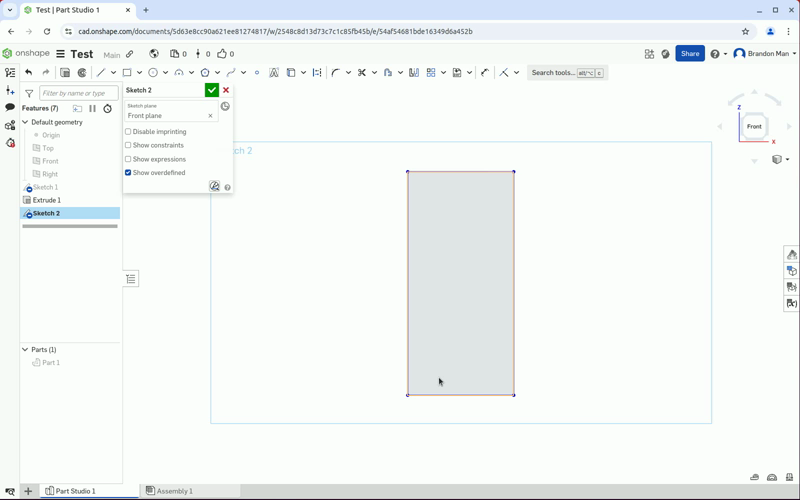
click(439, 377)
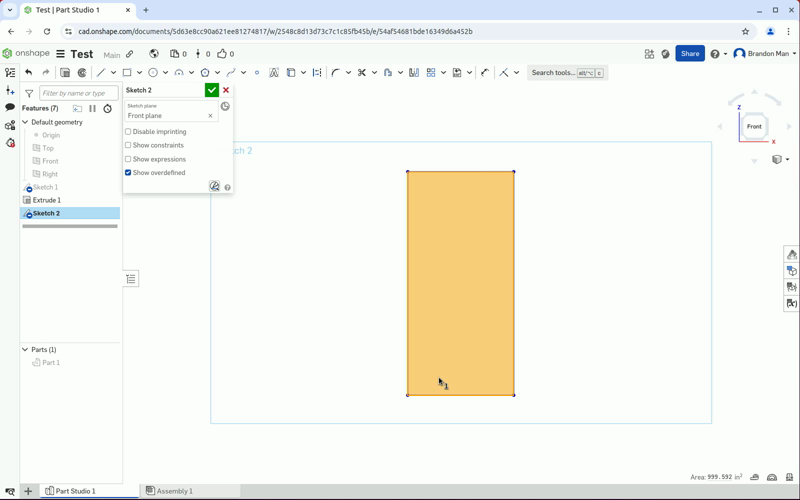
mouse_move(73, 352)
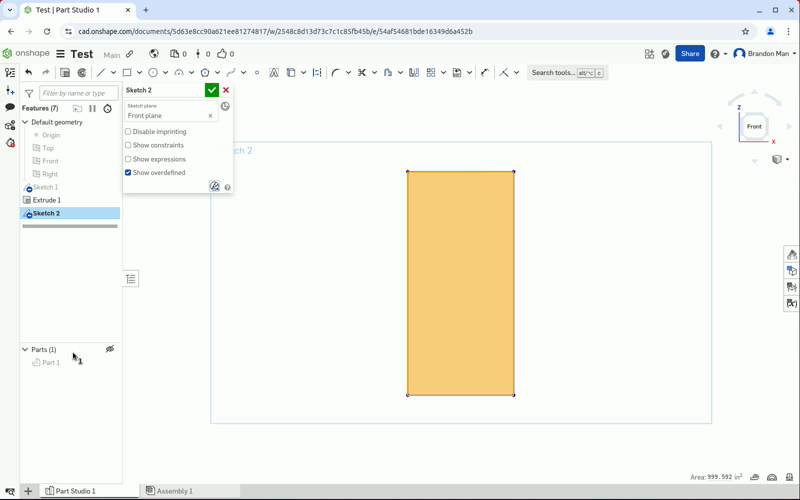
key(shift+y)
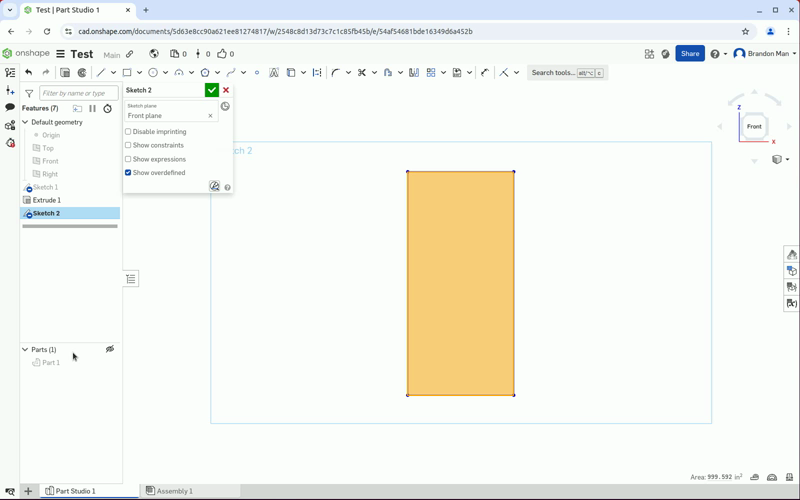
key(shift+e)
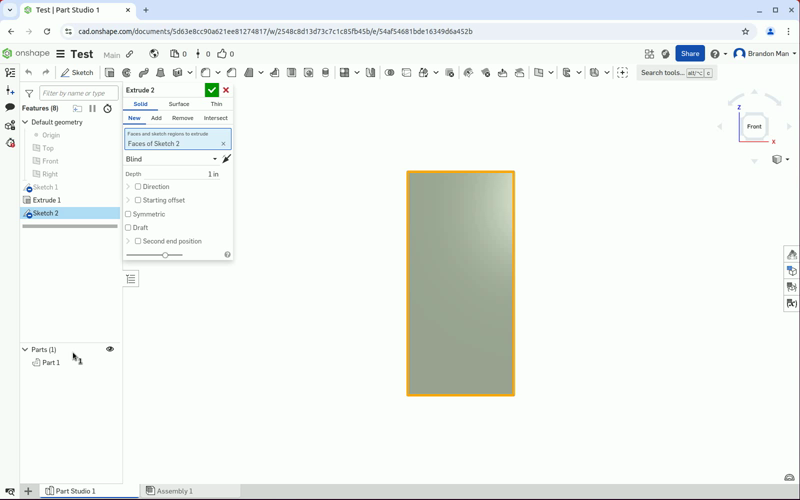
mouse_move(143, 106)
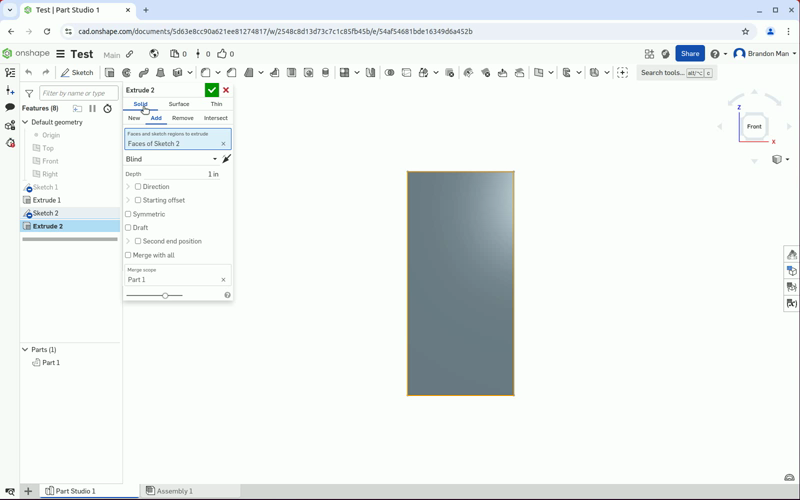
click(143, 106)
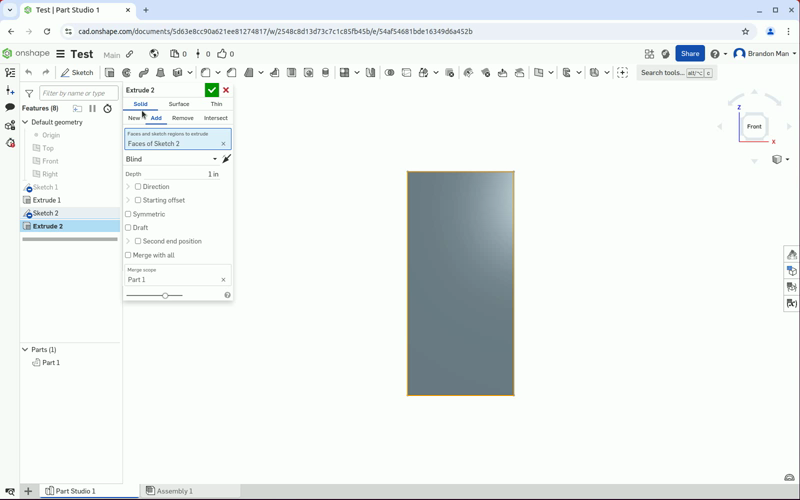
mouse_move(137, 120)
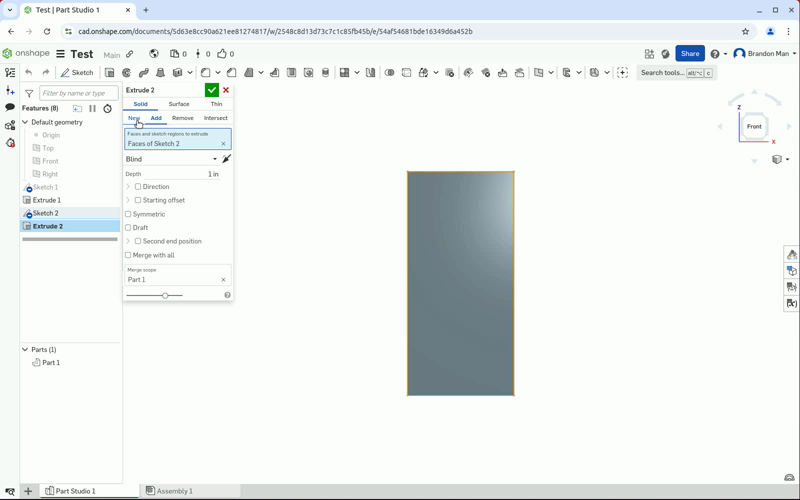
click(137, 120)
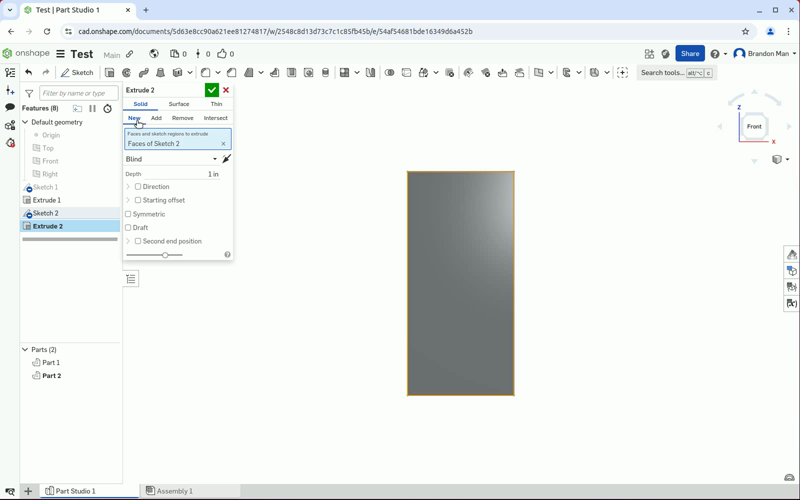
key(tab, 4)
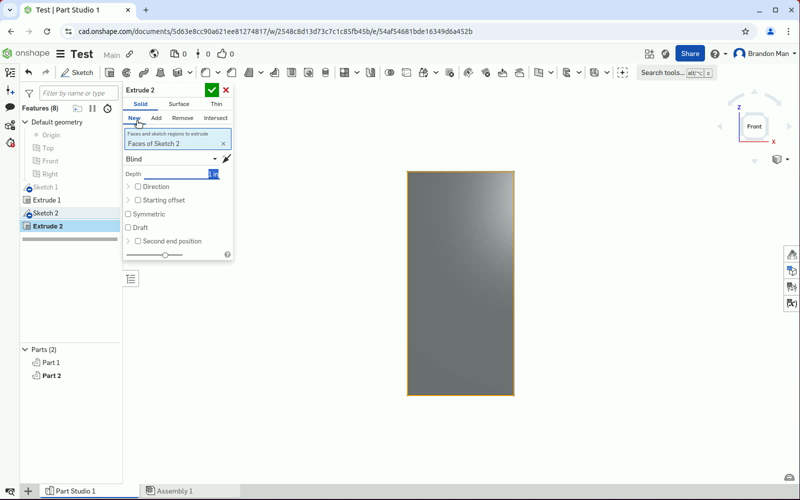
text(-0.241)
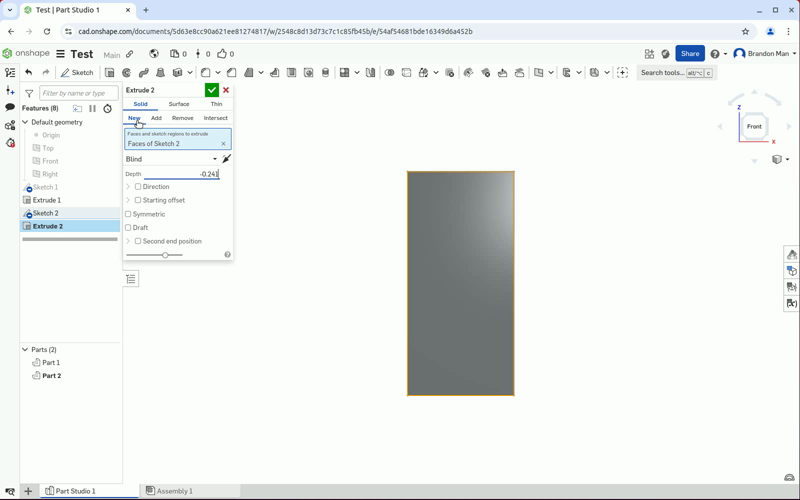
key(enter)
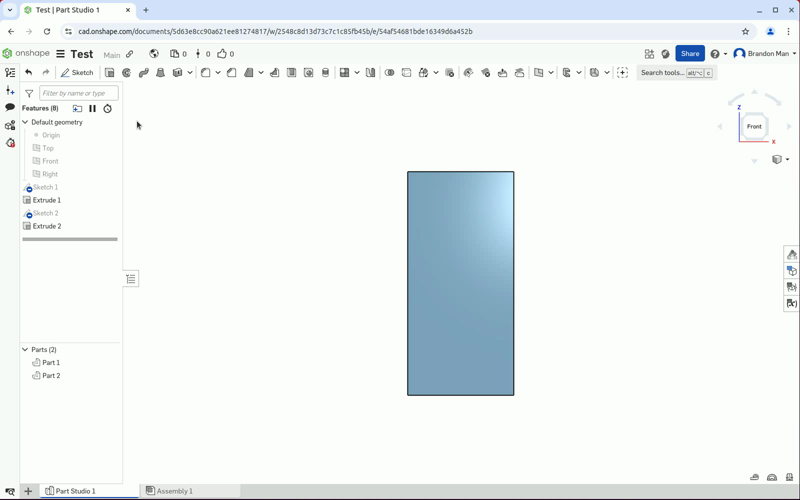
key(shift+h)
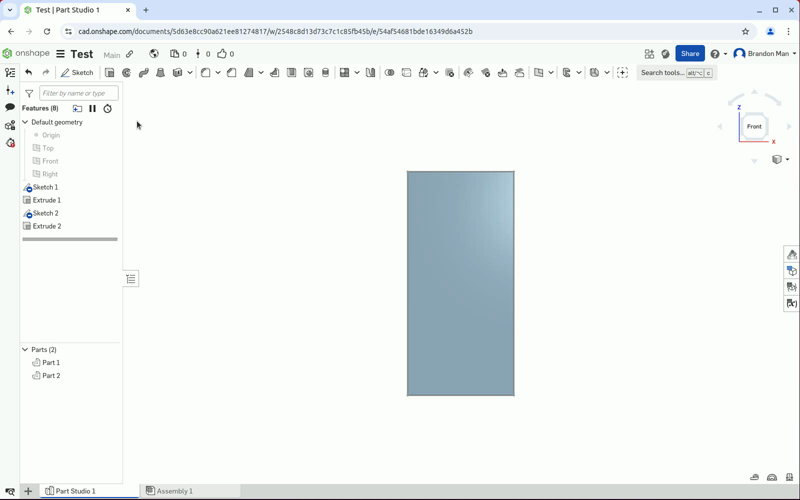
key(shift+h)
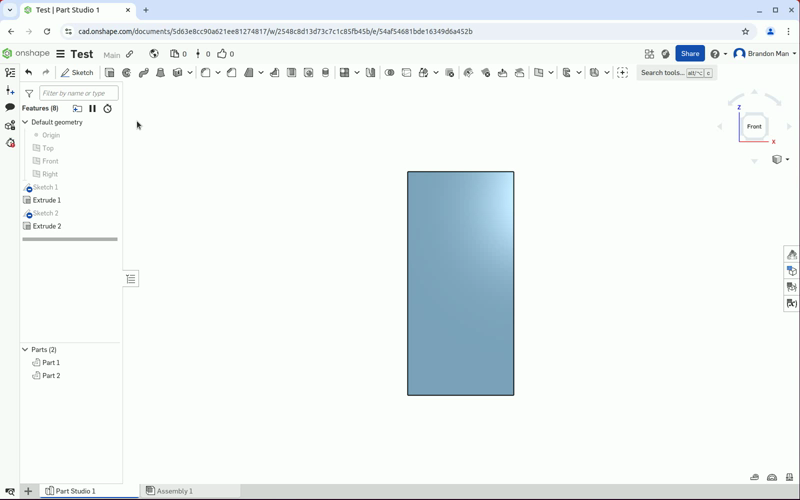
mouse_move(73, 189)
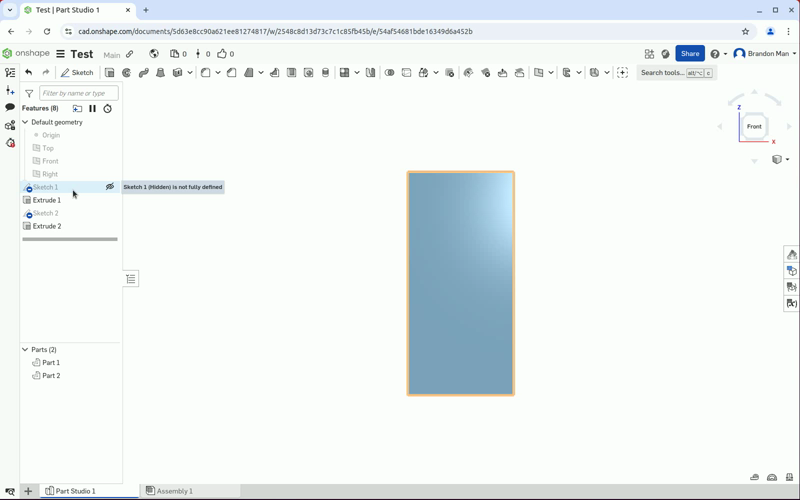
click(73, 189)
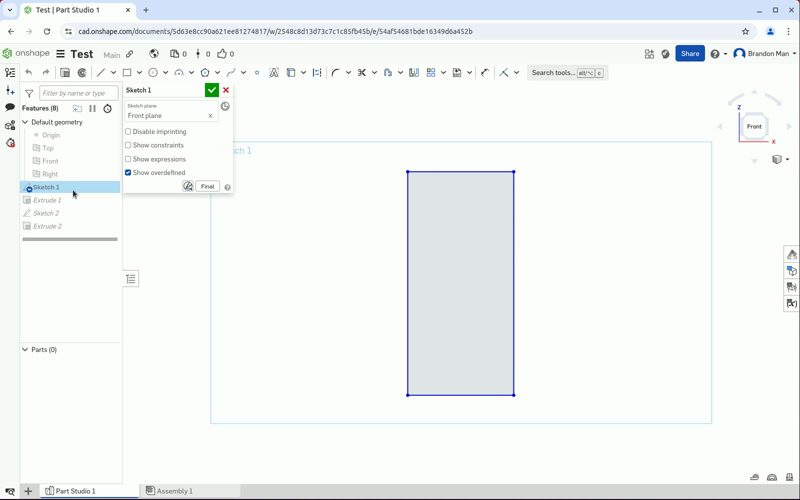
mouse_move(229, 92)
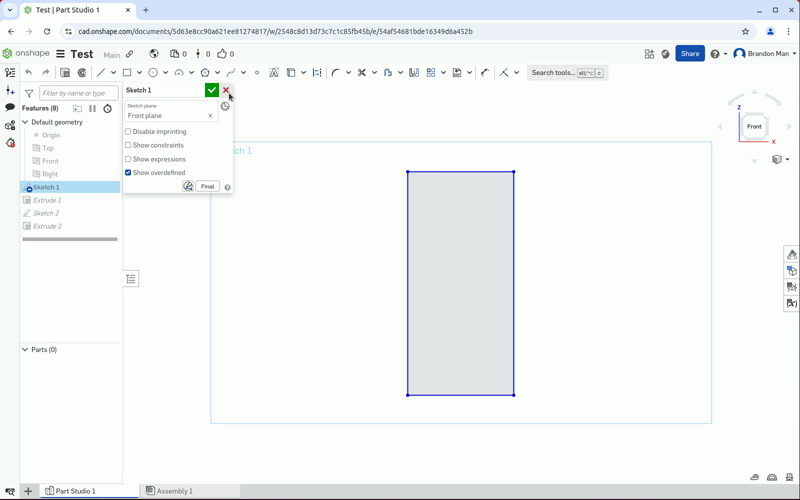
click(229, 92)
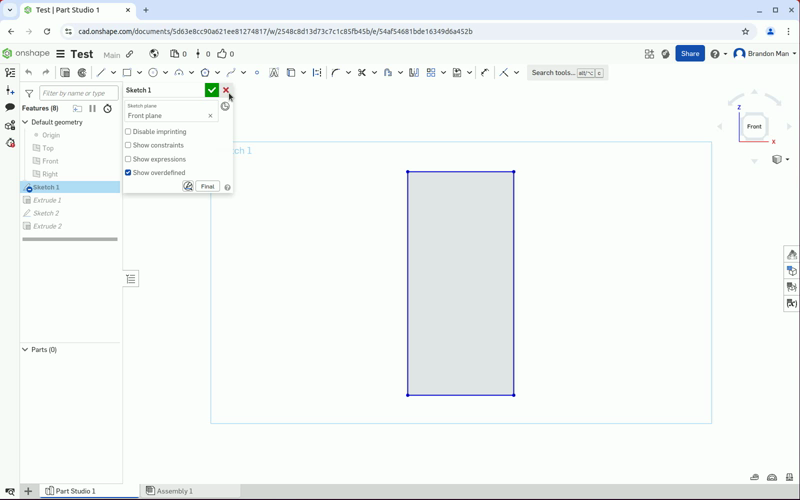
key(shift+s)
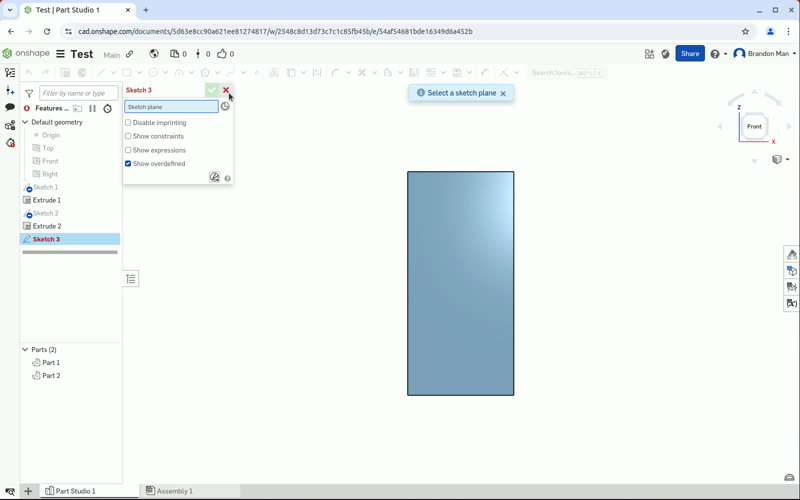
mouse_move(73, 163)
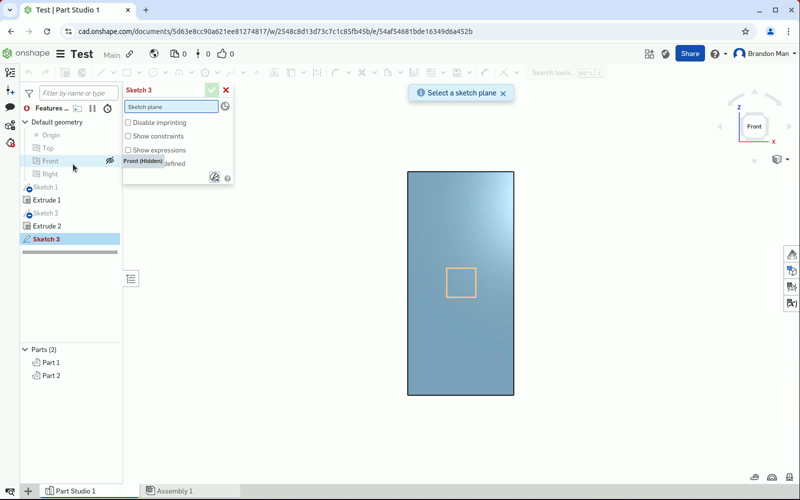
click(73, 163)
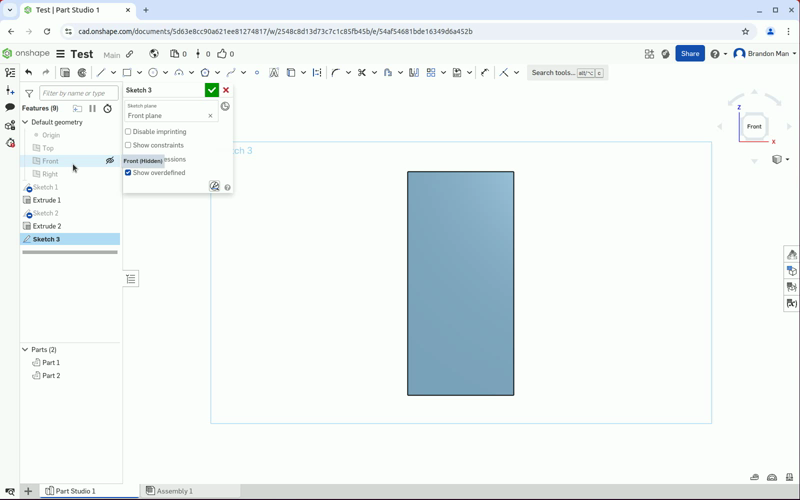
mouse_move(73, 352)
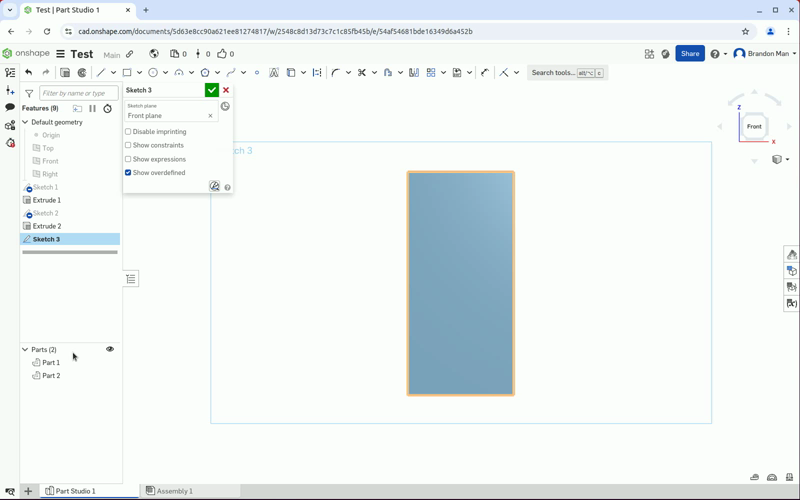
key(y)
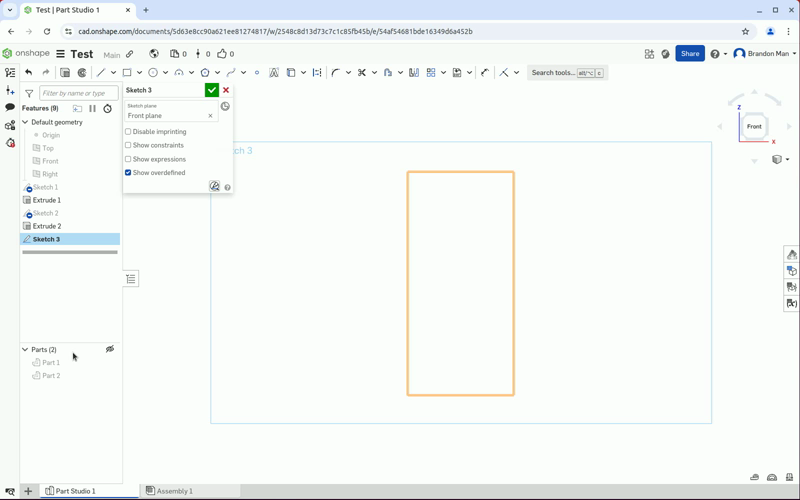
key(l)
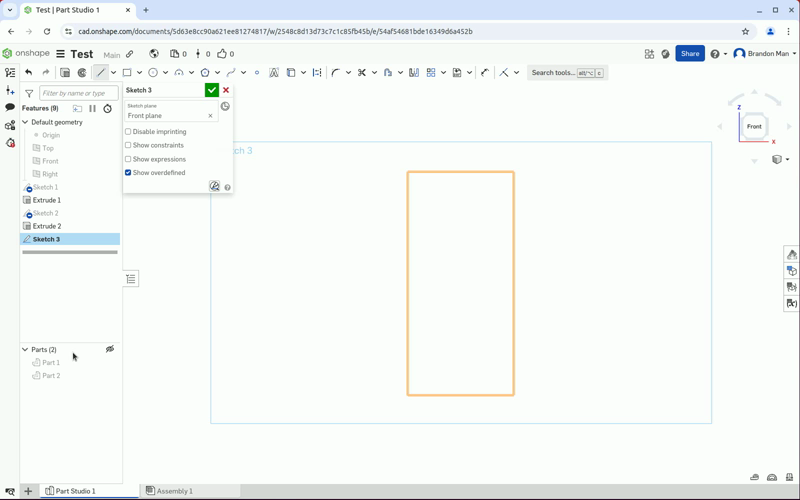
key_down(shift)
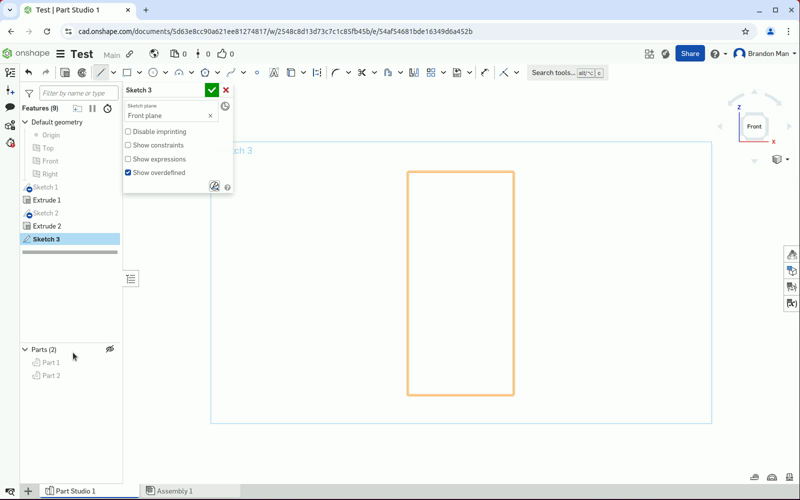
mouse_move(429, 288)
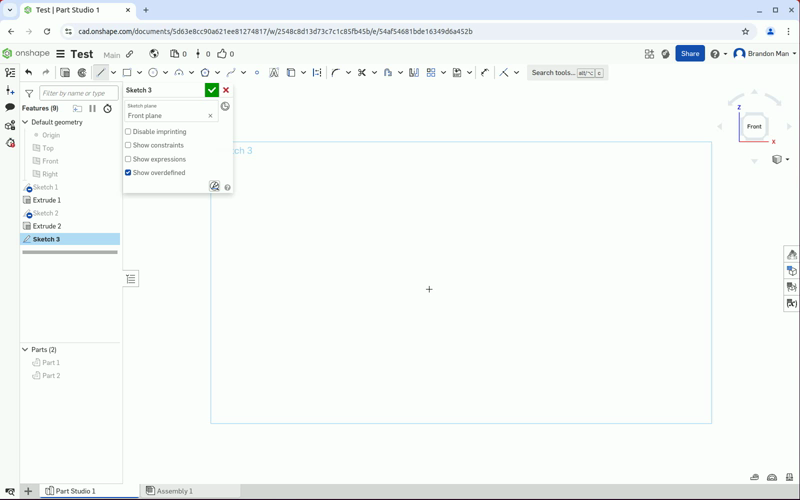
click(429, 288)
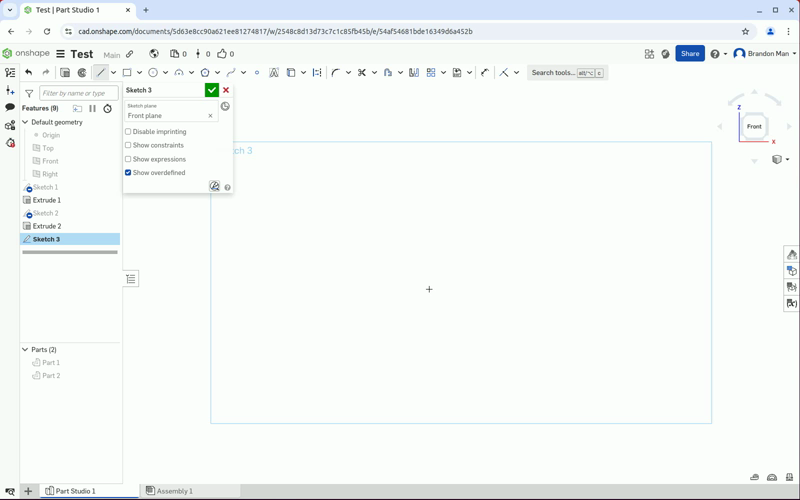
key_up(shift)
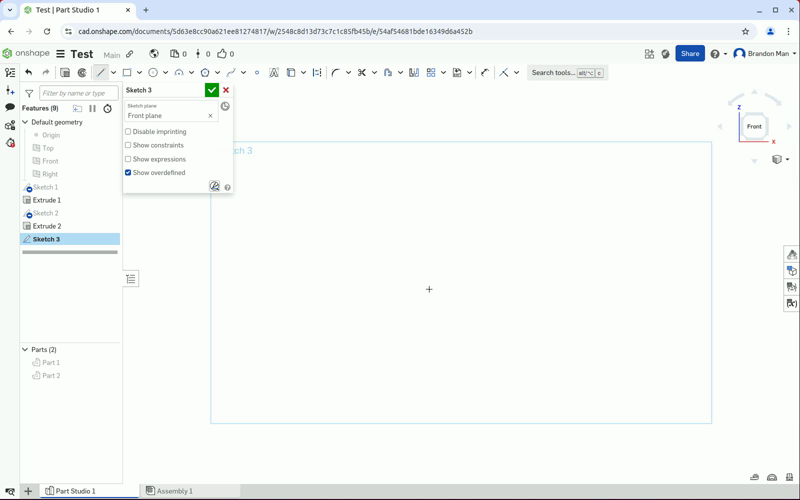
key_down(shift)
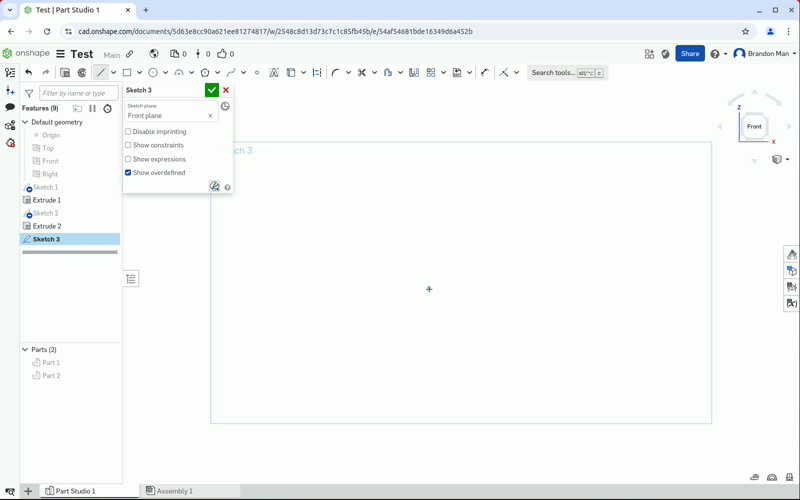
mouse_move(492, 288)
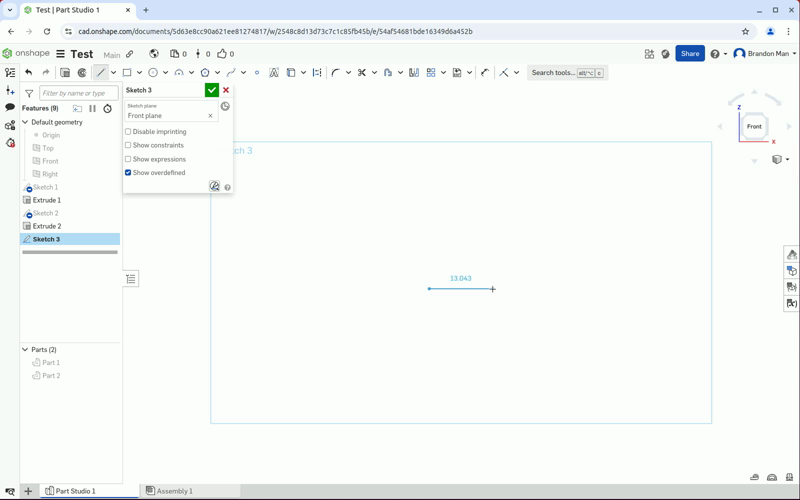
click(492, 288)
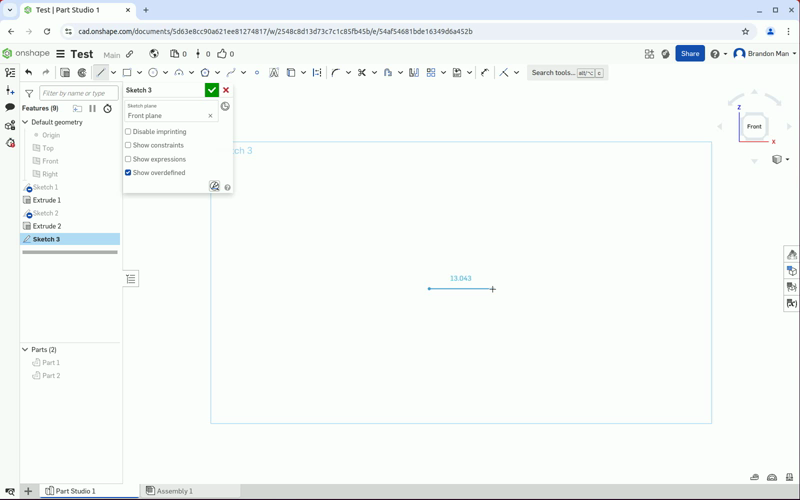
key_up(shift)
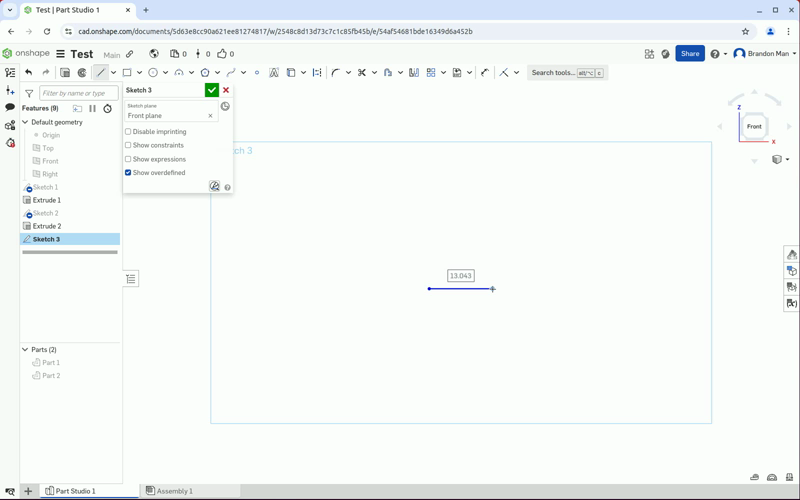
key_down(shift)
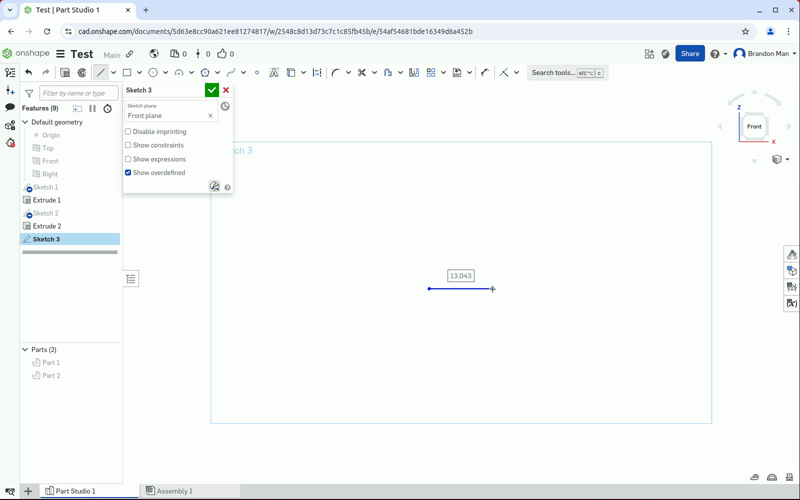
mouse_move(522, 288)
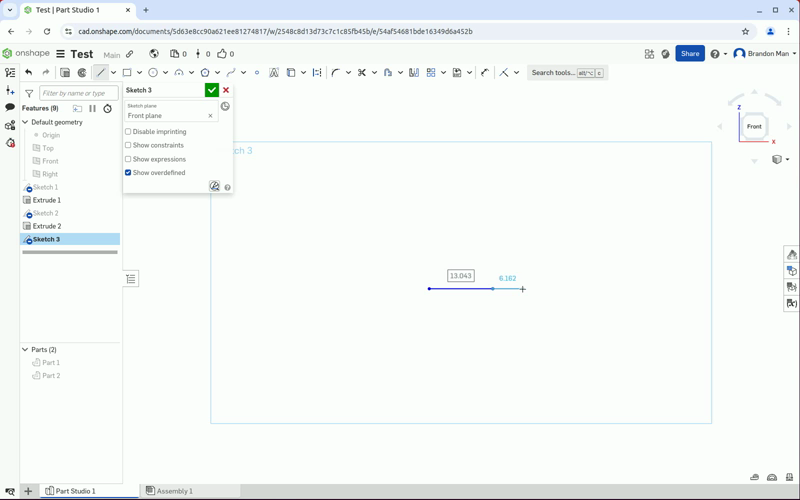
mouse_move(492, 278)
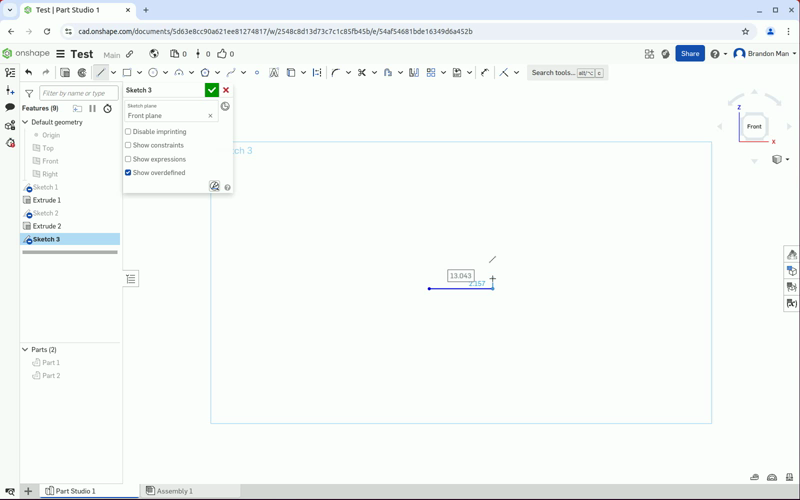
click(492, 278)
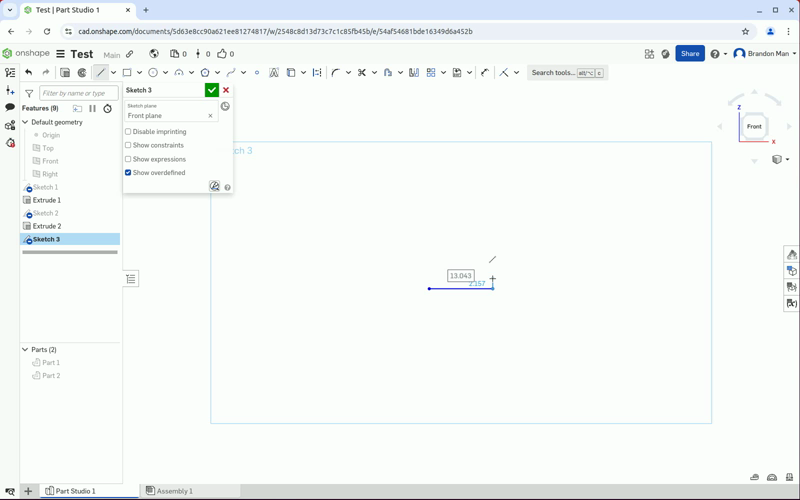
key_up(shift)
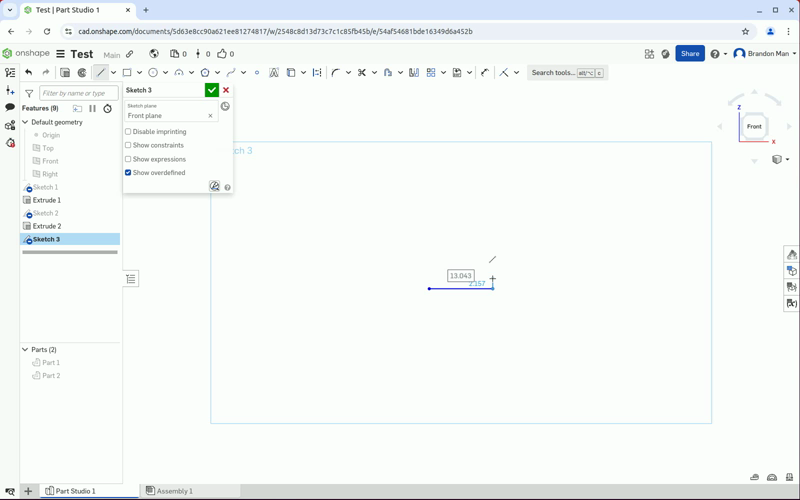
key_down(shift)
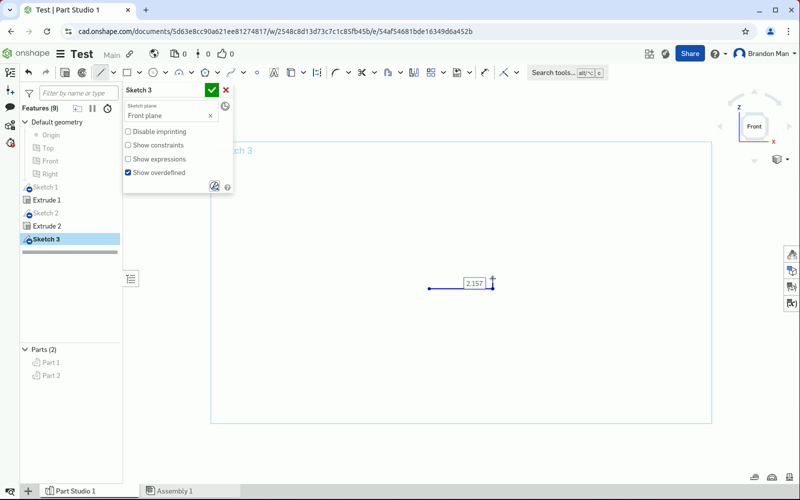
mouse_move(429, 278)
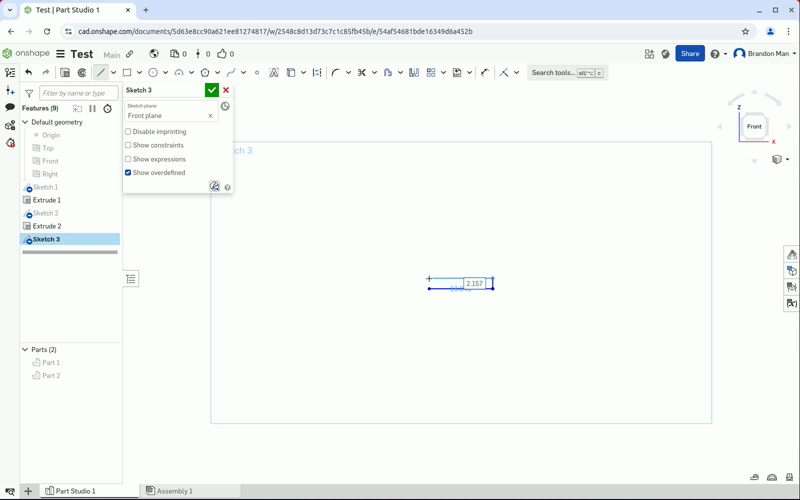
click(429, 278)
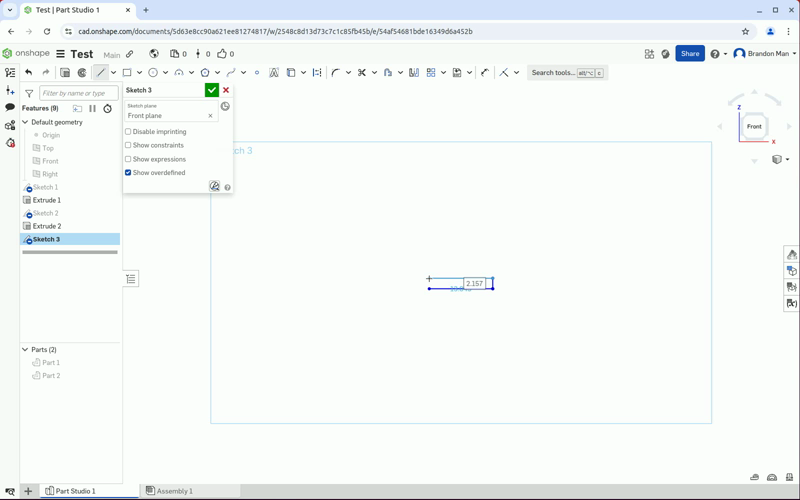
key_up(shift)
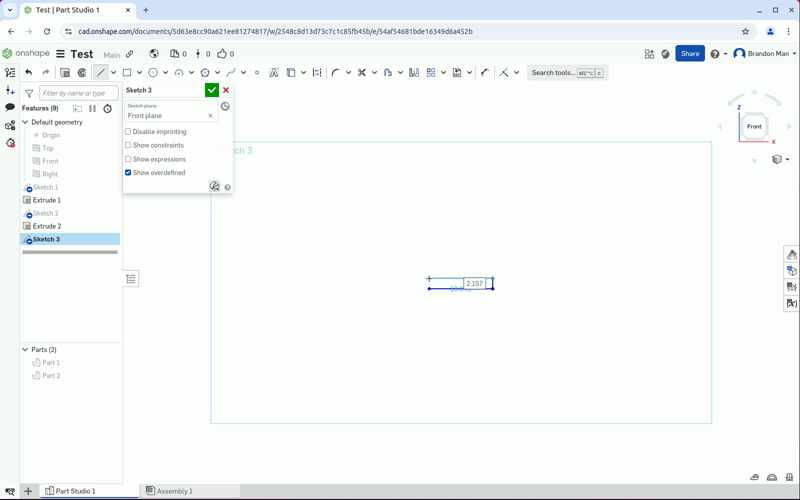
mouse_move(459, 278)
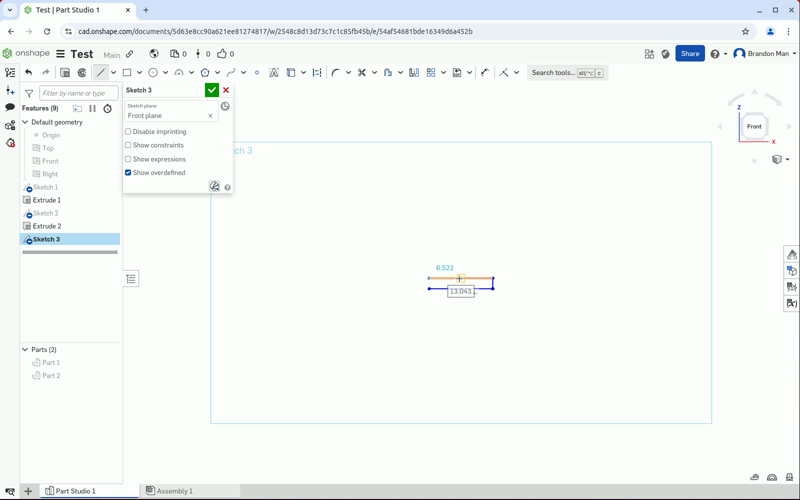
key_down(shift)
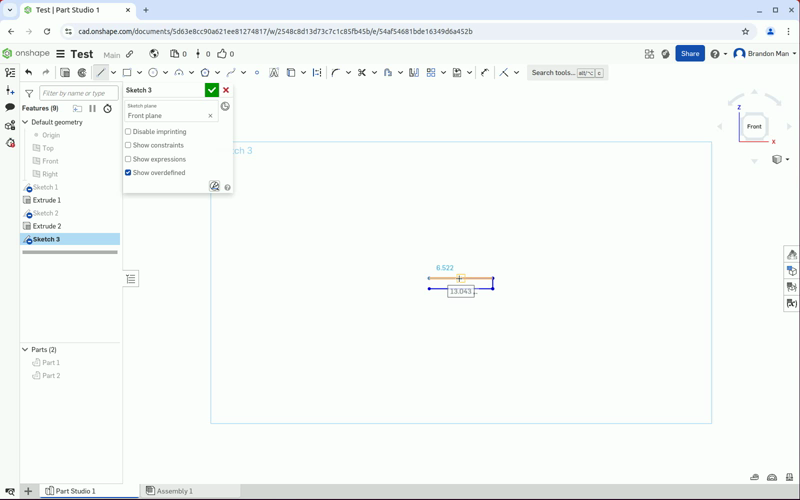
mouse_move(429, 288)
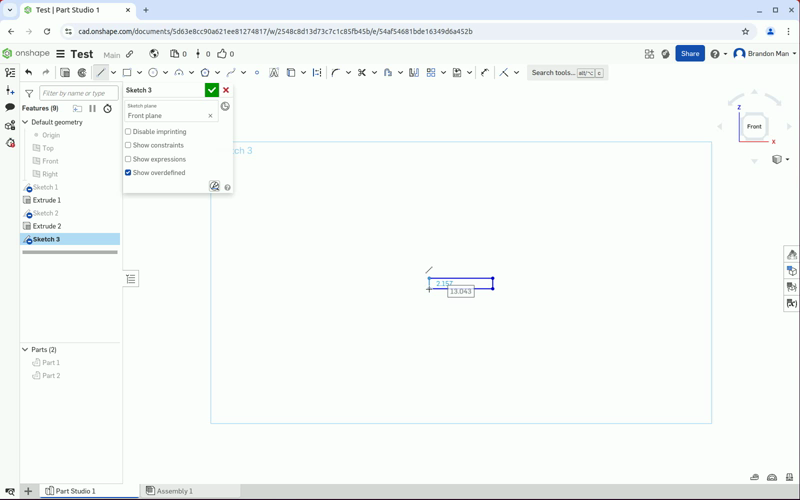
key_up(shift)
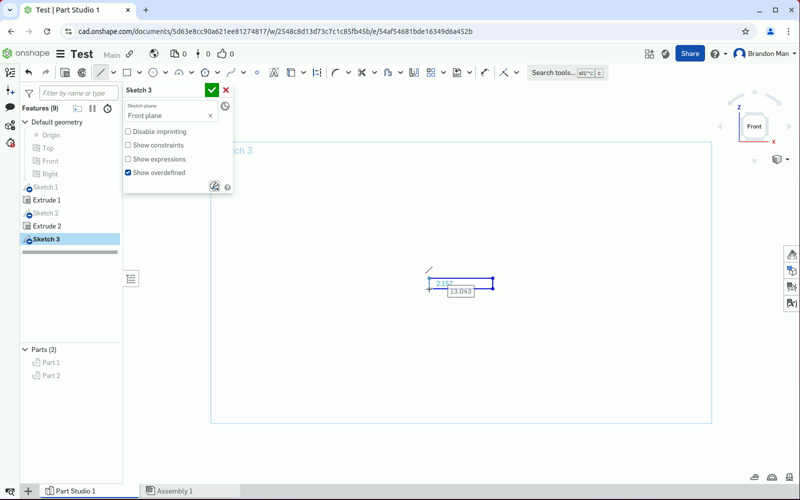
click(429, 288)
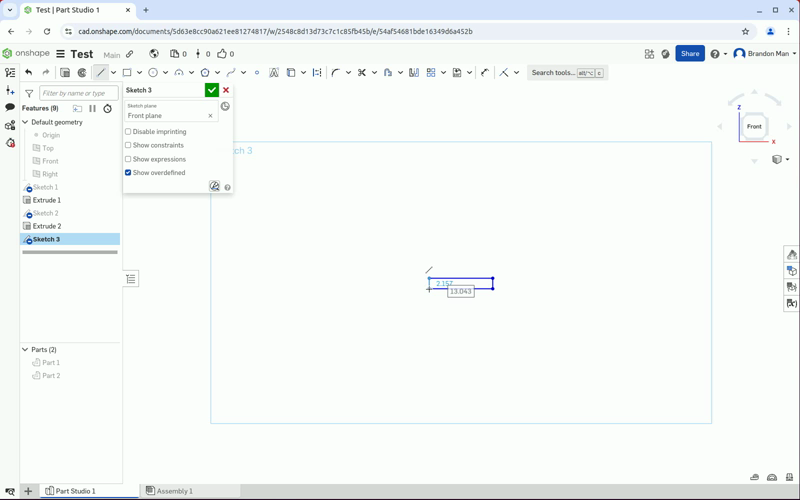
key(esc)
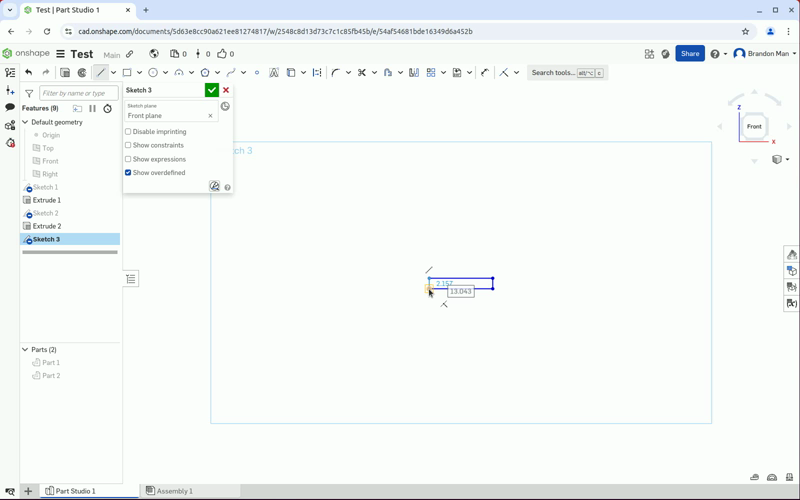
mouse_move(483, 285)
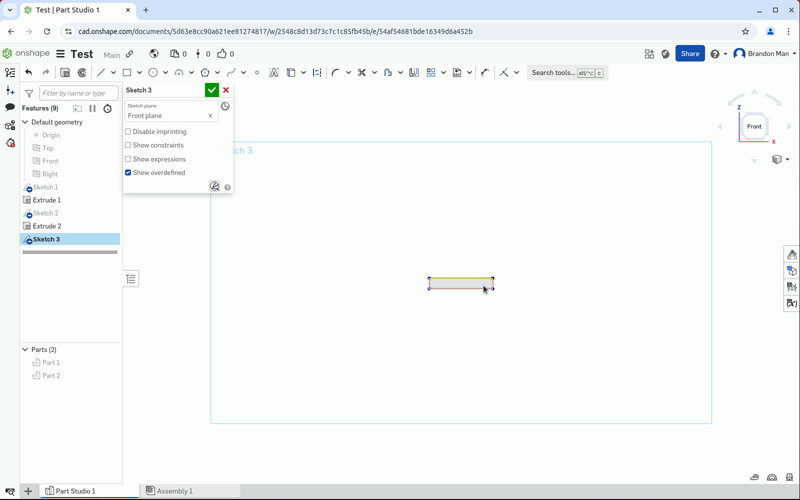
scroll(6)
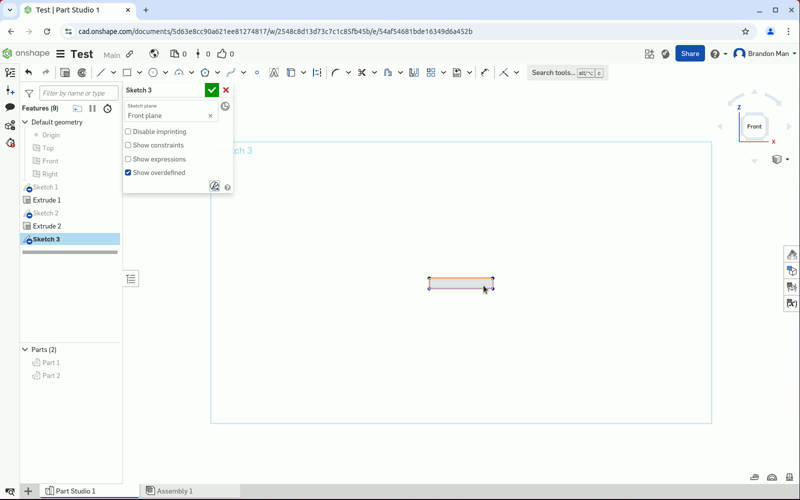
scroll(6)
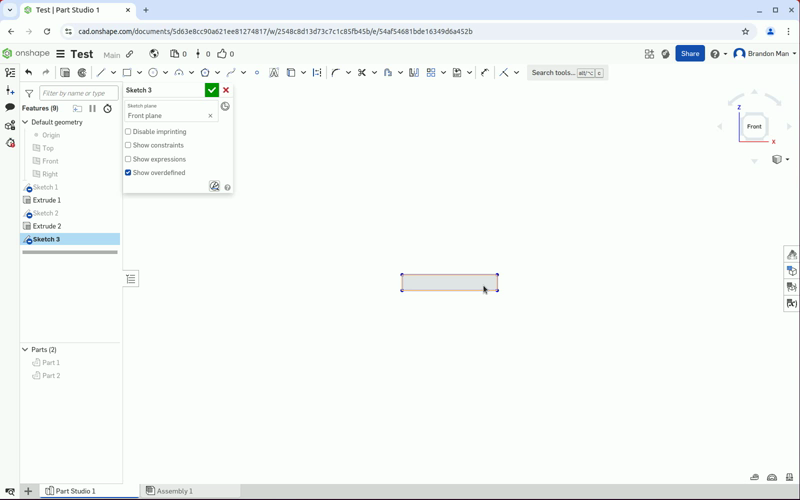
scroll(6)
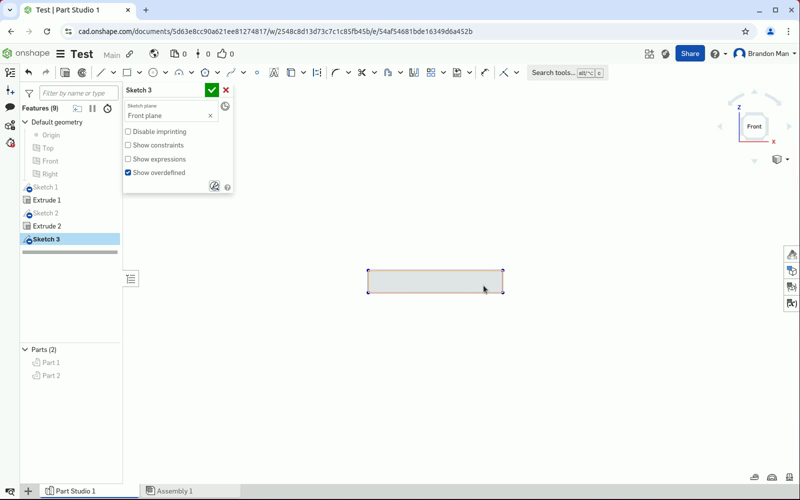
scroll(6)
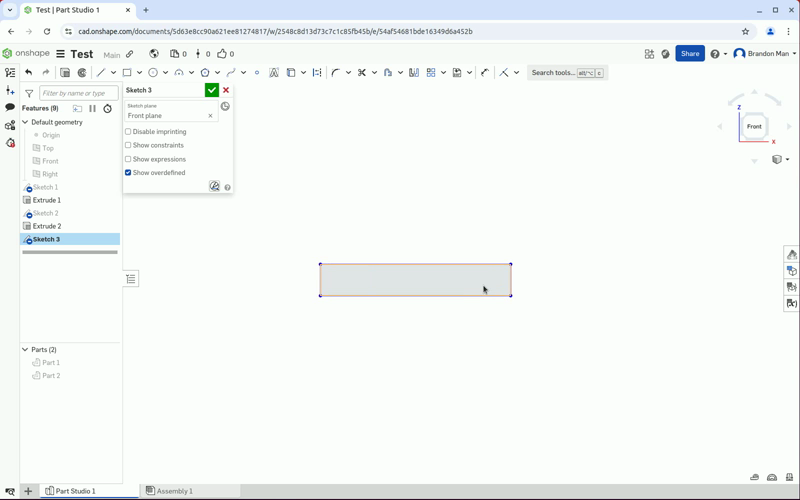
scroll(6)
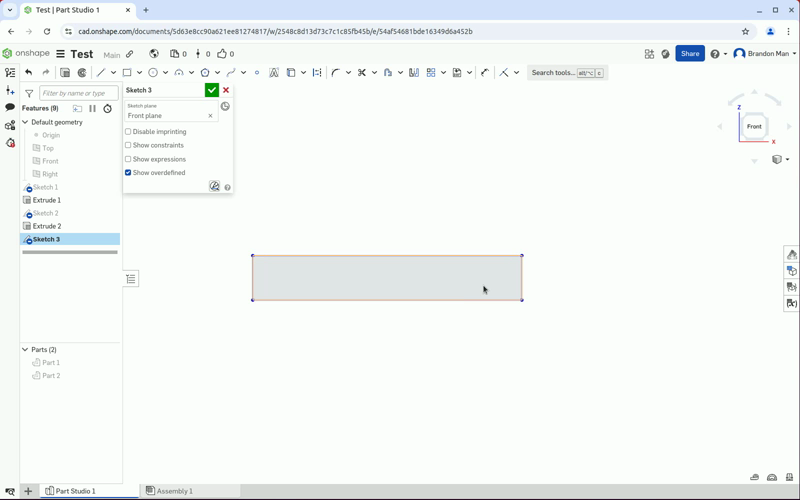
scroll(6)
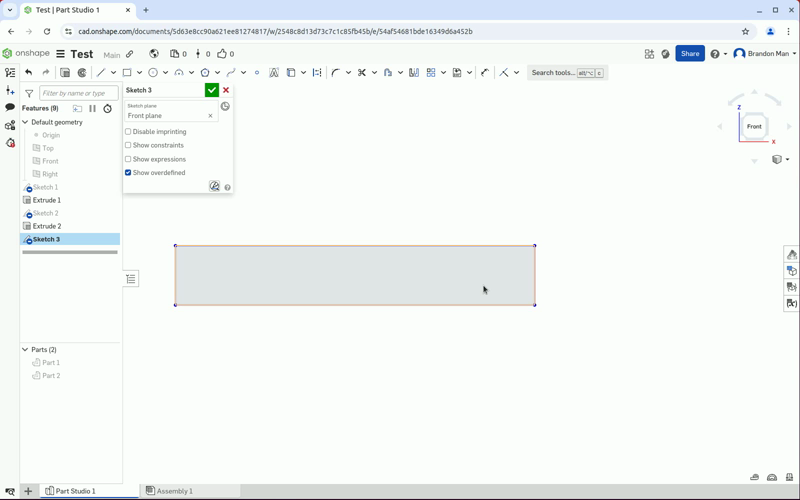
scroll(6)
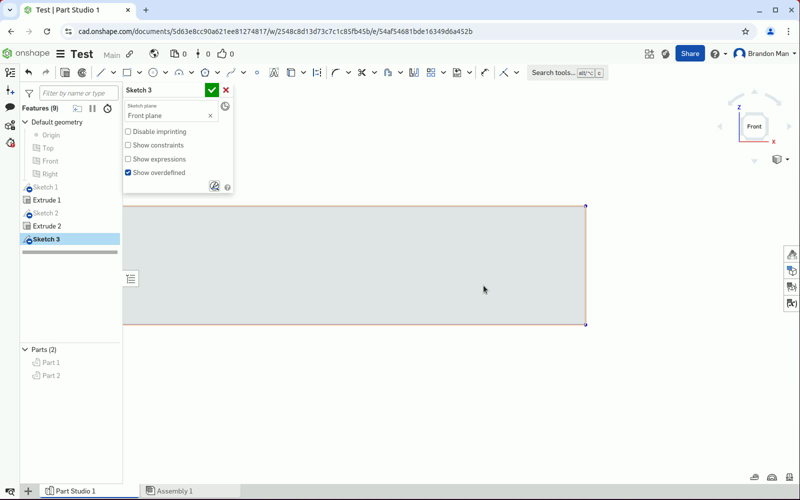
click(483, 285)
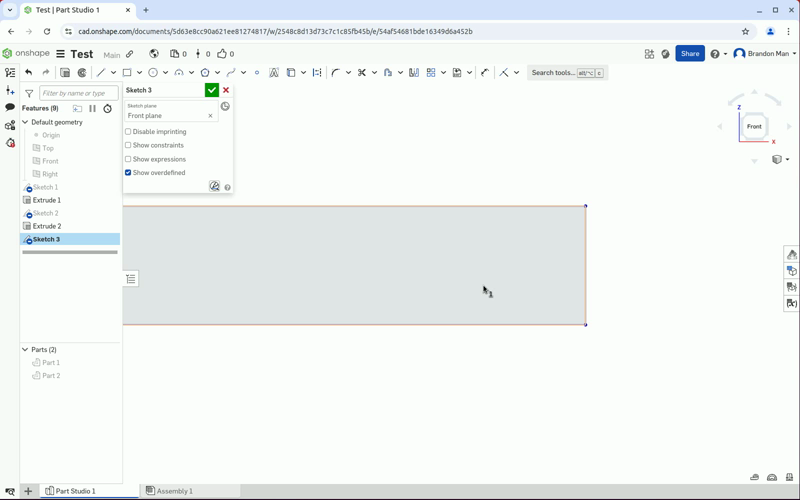
scroll(-6)
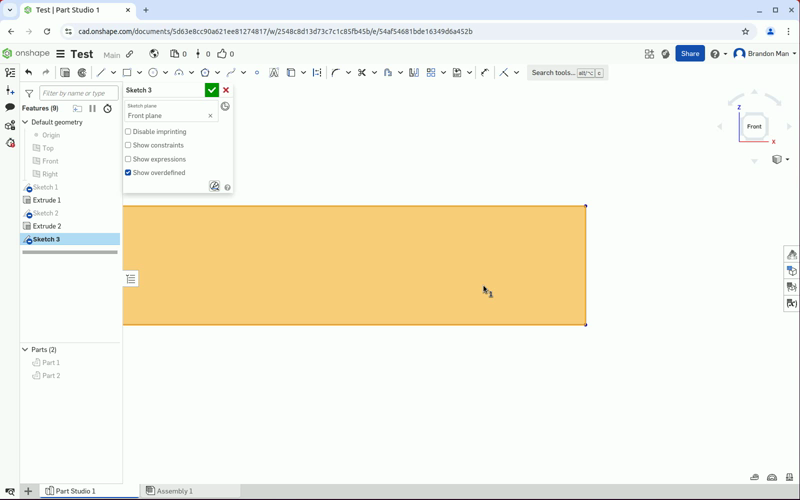
scroll(-6)
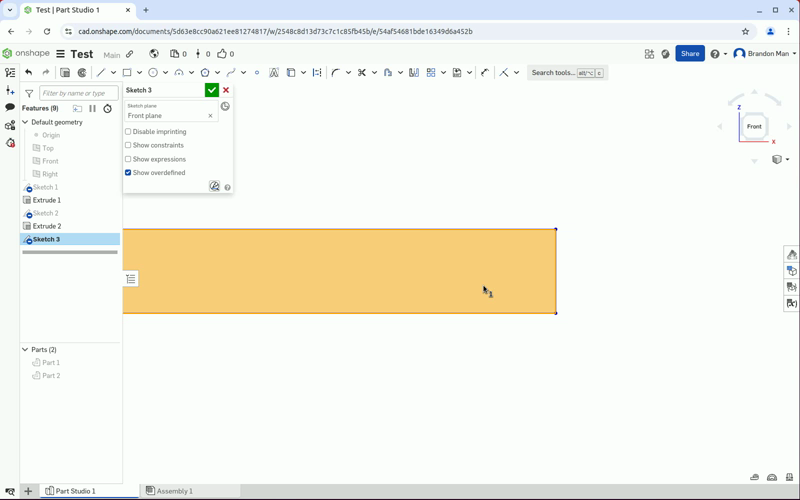
scroll(-6)
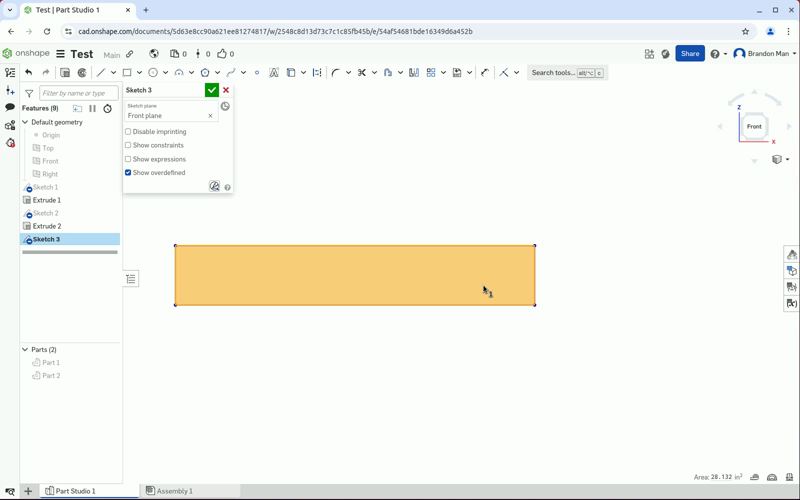
scroll(-6)
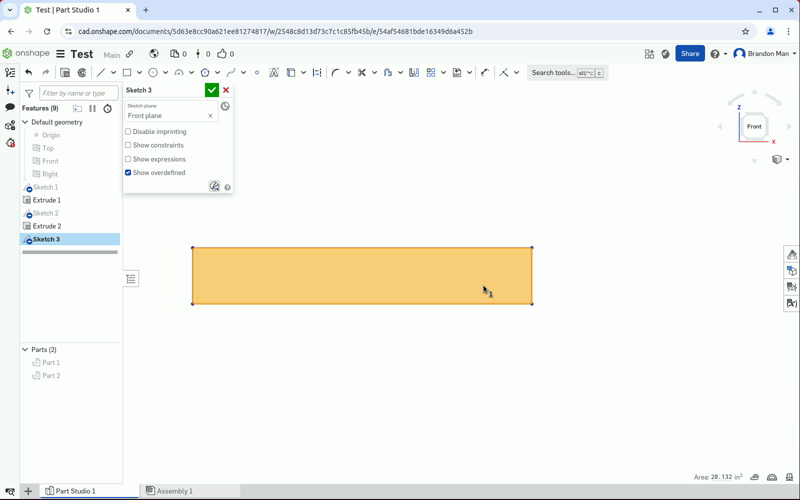
scroll(-6)
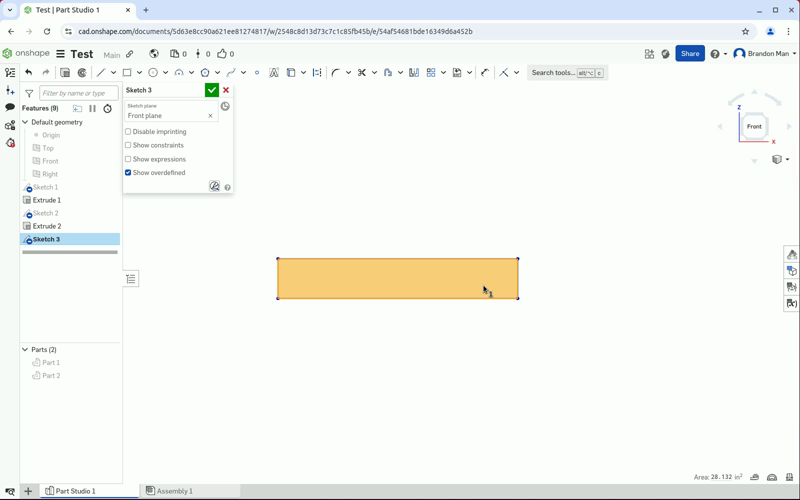
scroll(-6)
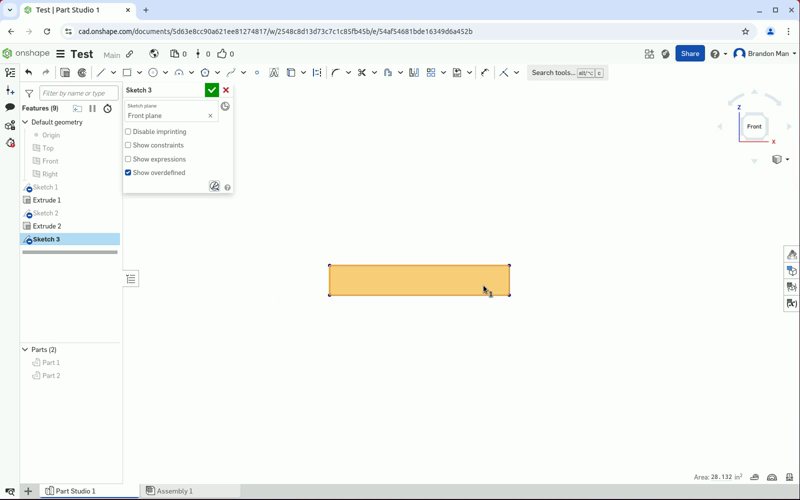
scroll(-6)
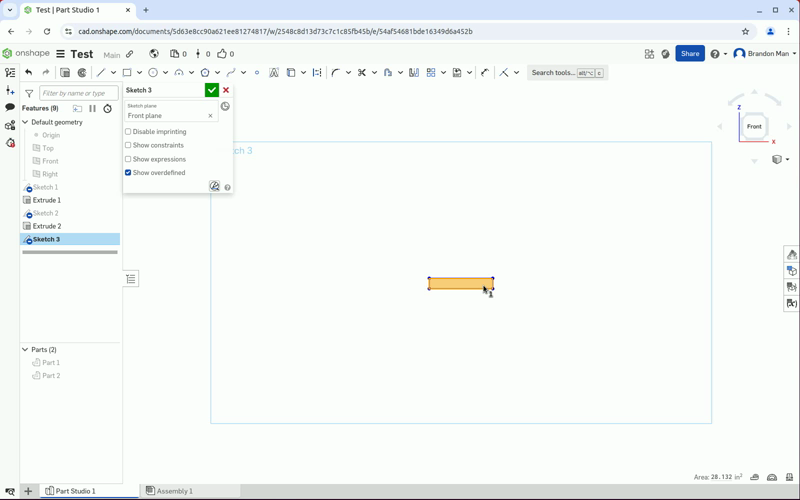
mouse_move(73, 352)
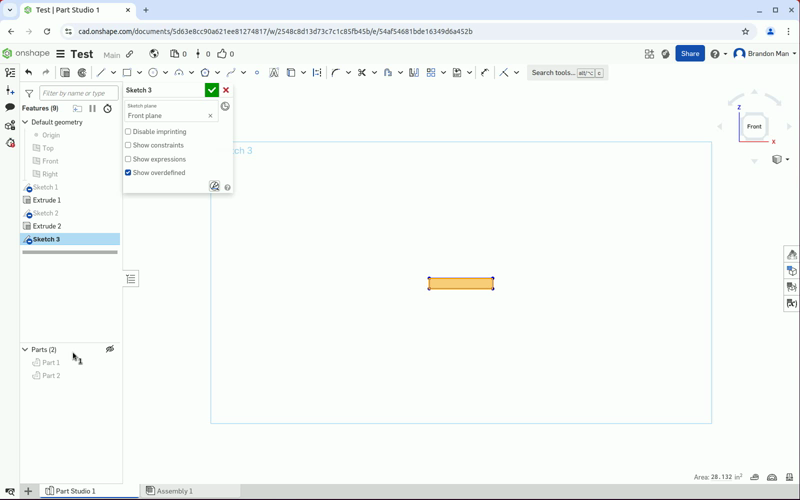
key(shift+y)
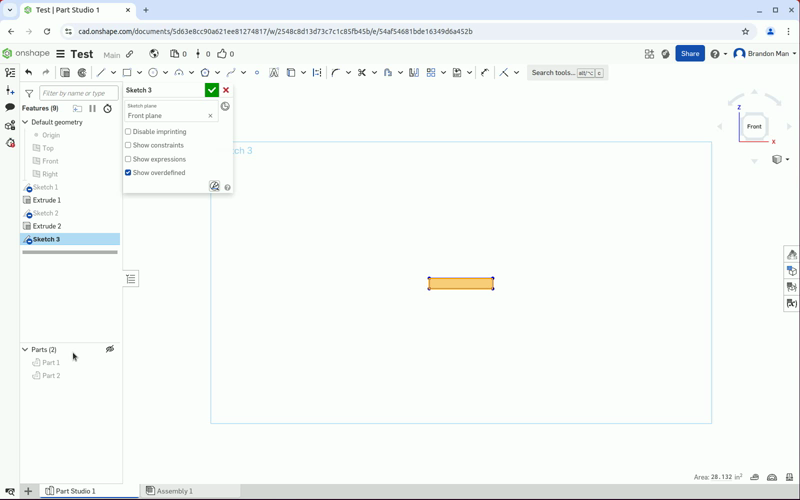
key(shift+e)
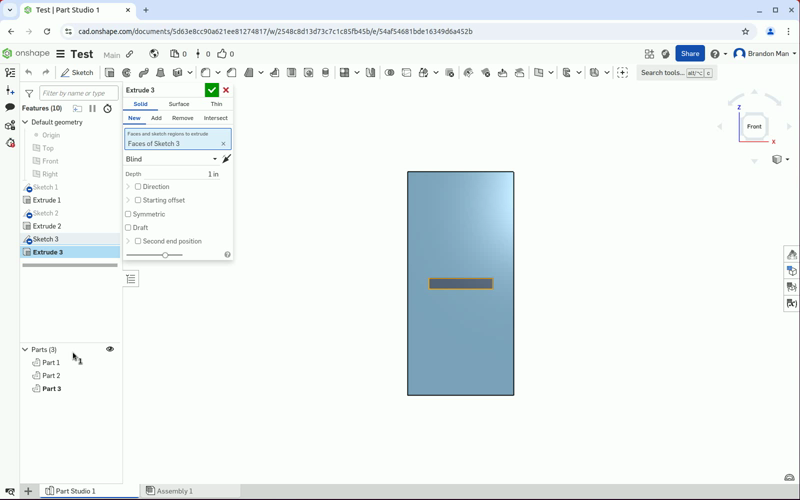
mouse_move(143, 106)
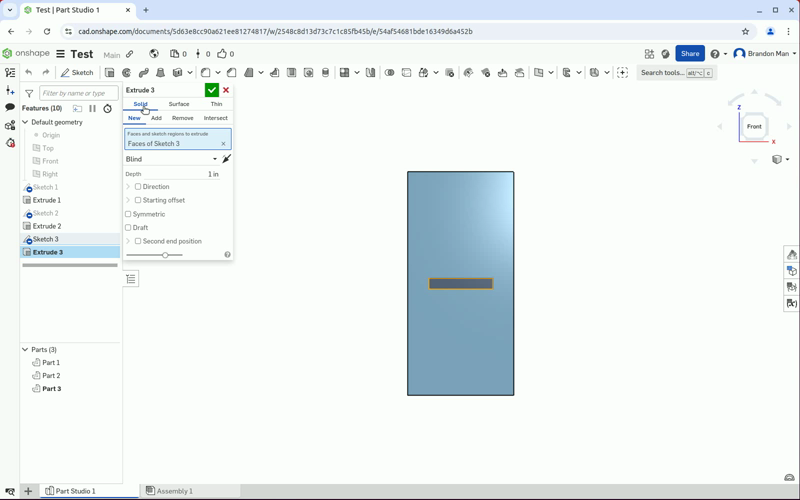
click(143, 106)
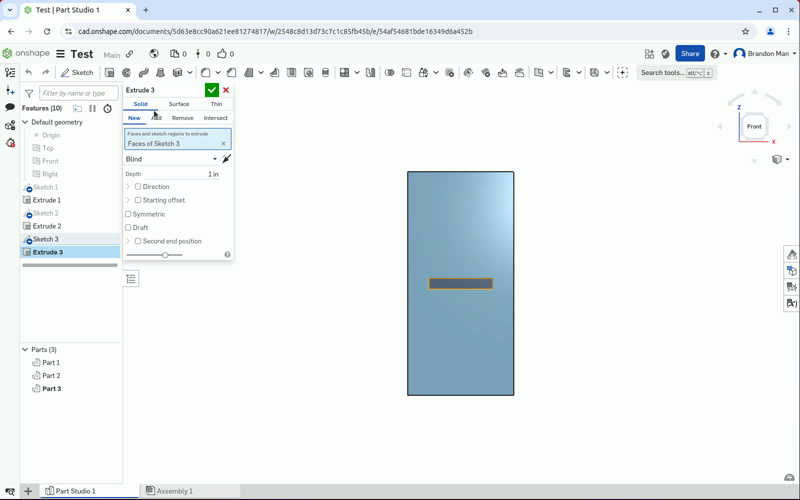
mouse_move(186, 120)
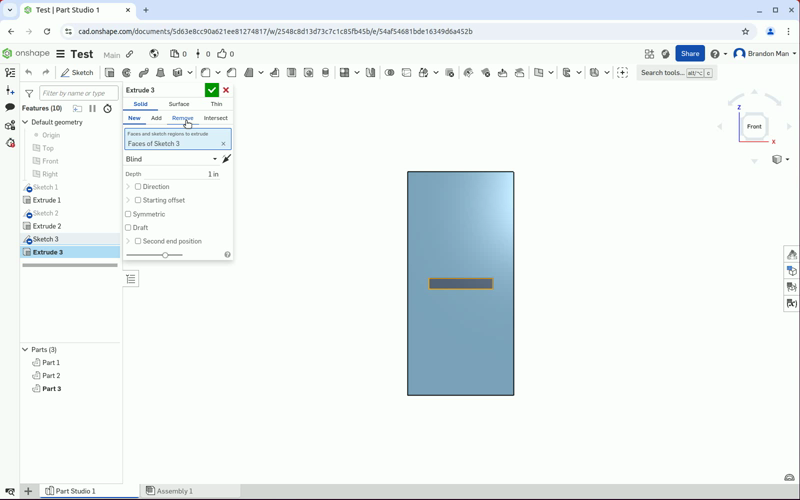
click(186, 120)
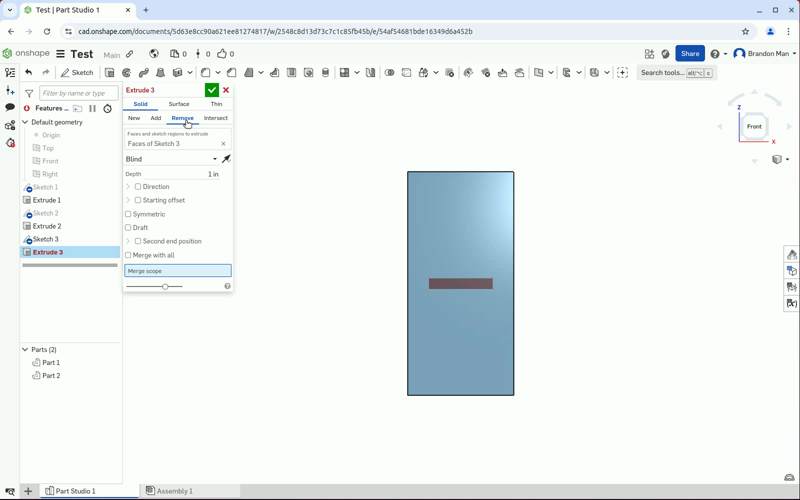
key(tab, 4)
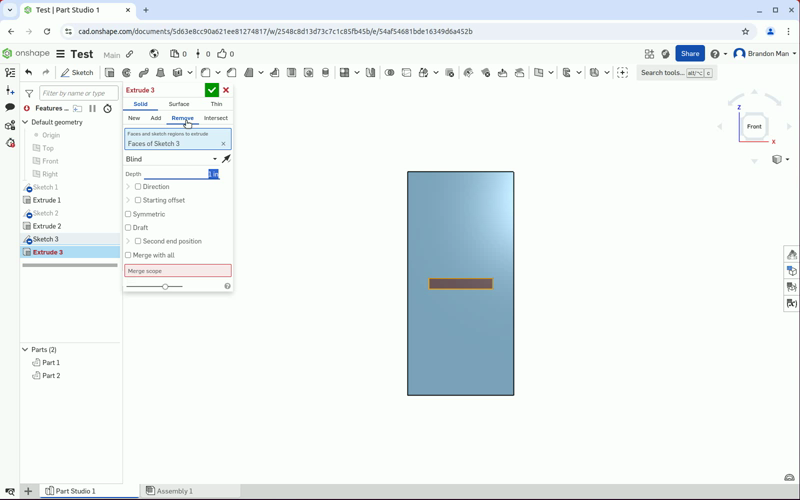
text(1.204)
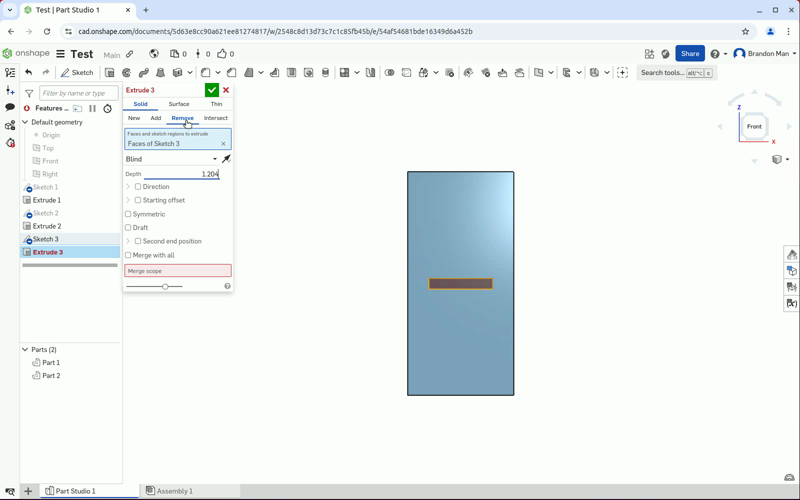
key(tab, 6)
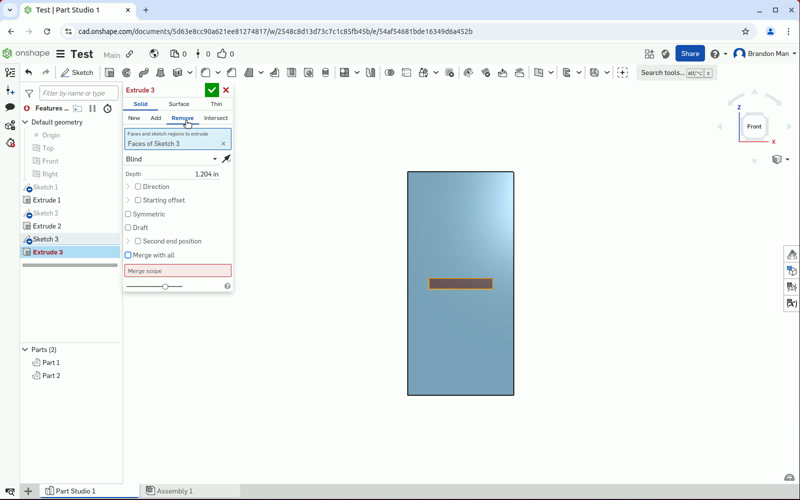
key(space)
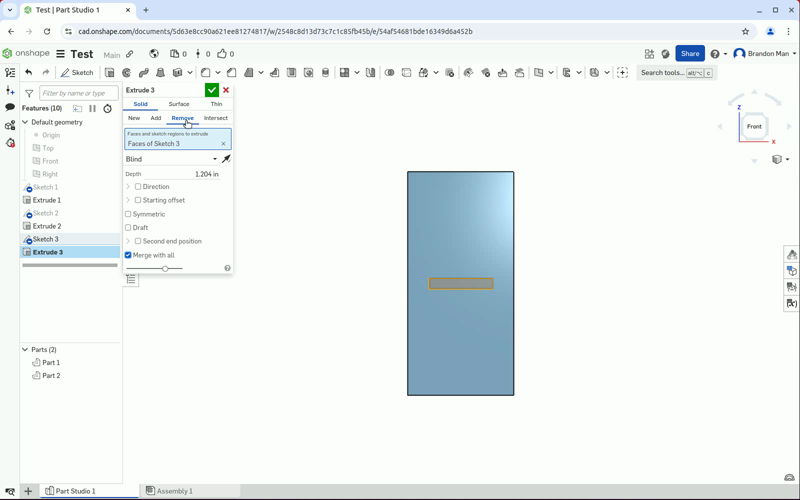
key(enter)
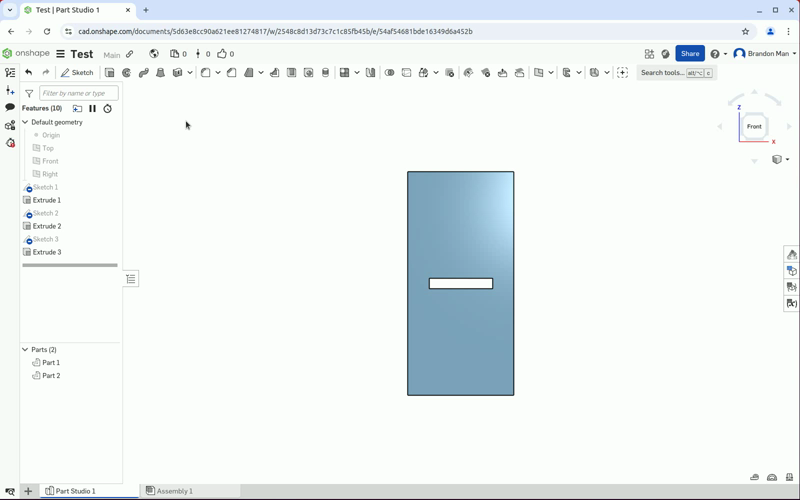
key(shift+h)
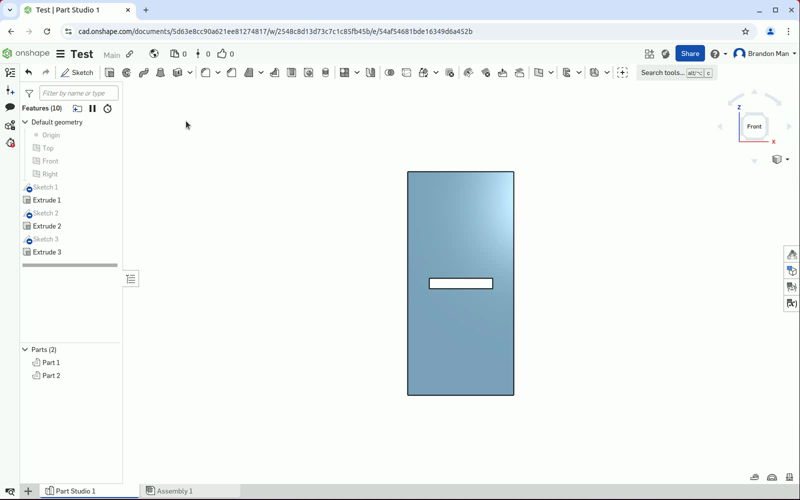
key(shift+h)
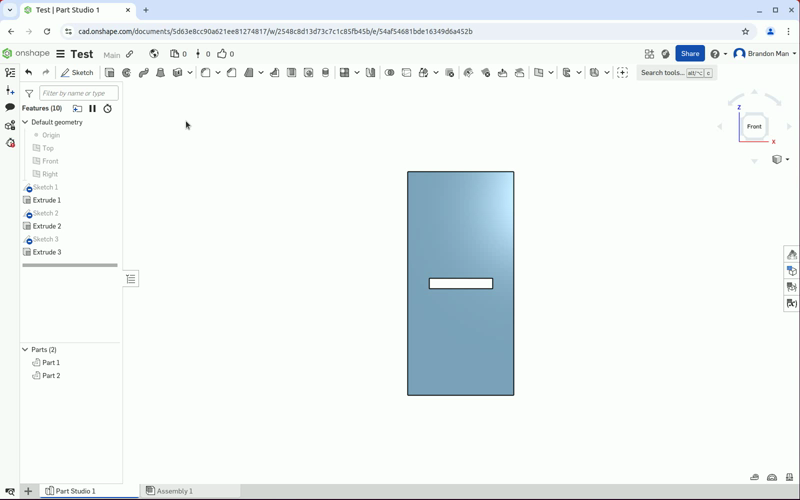
mouse_move(73, 189)
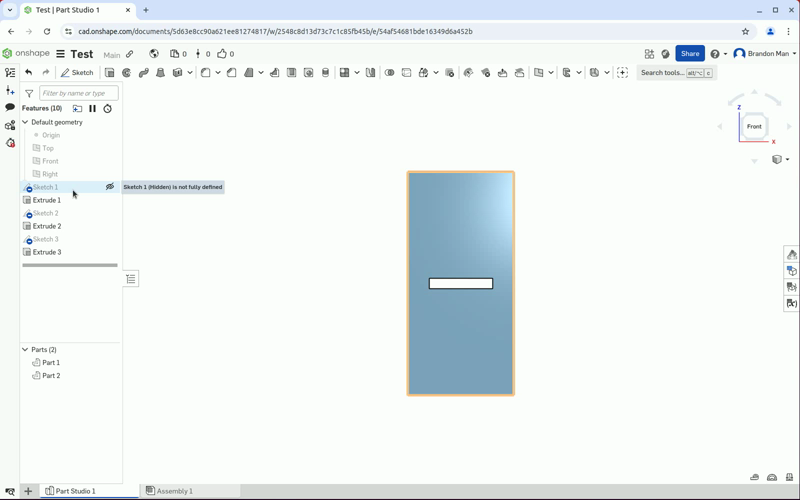
click(73, 189)
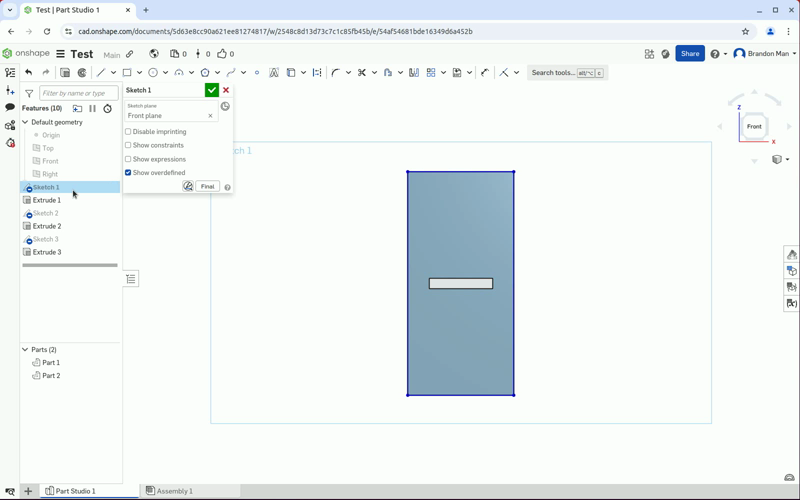
mouse_move(229, 92)
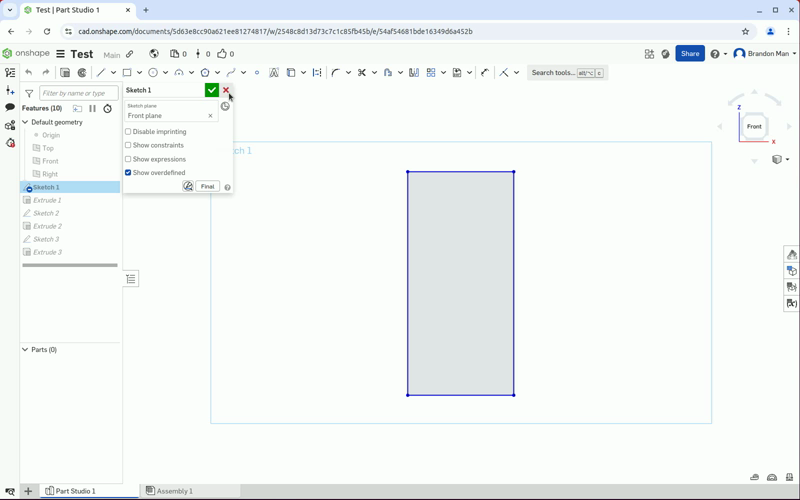
click(229, 92)
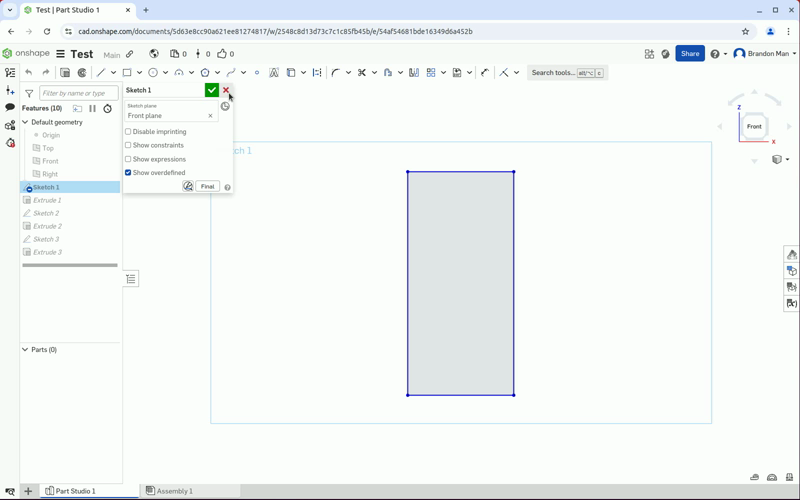
key(shift+s)
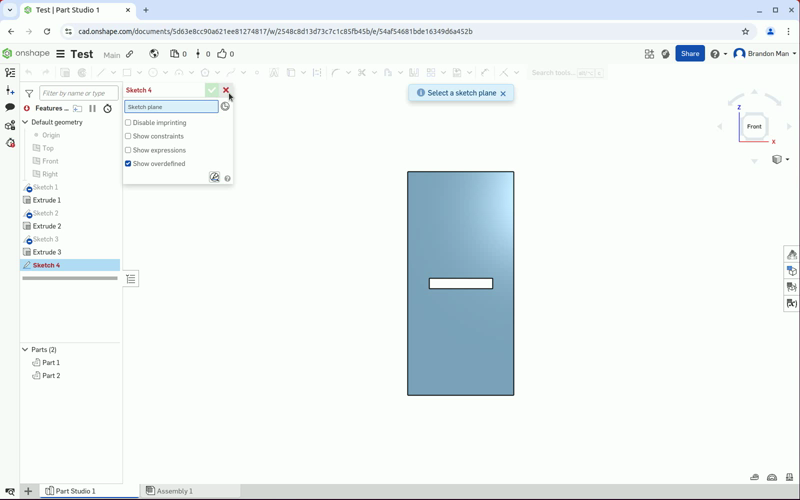
mouse_move(73, 163)
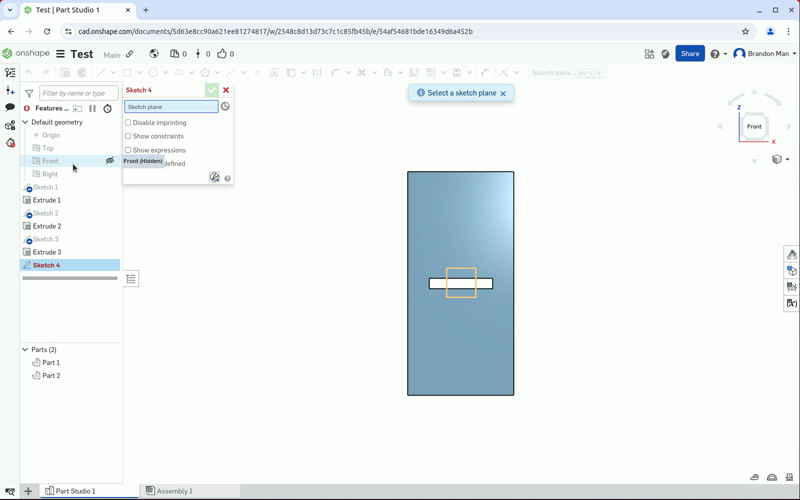
click(73, 163)
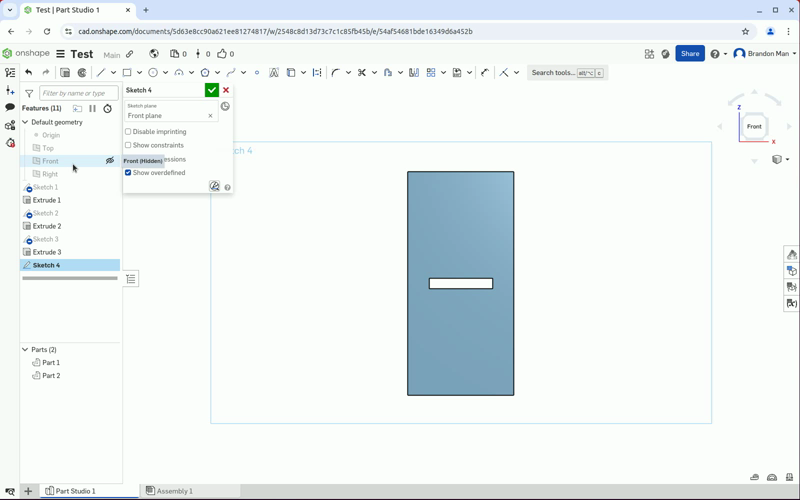
mouse_move(73, 352)
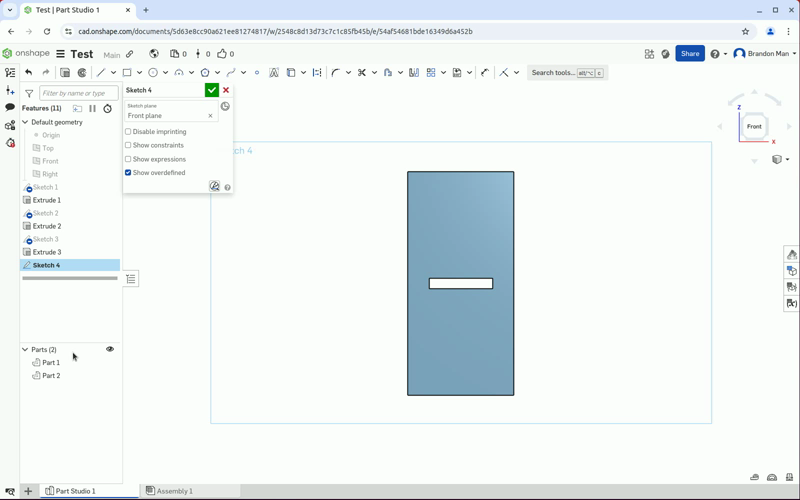
key(y)
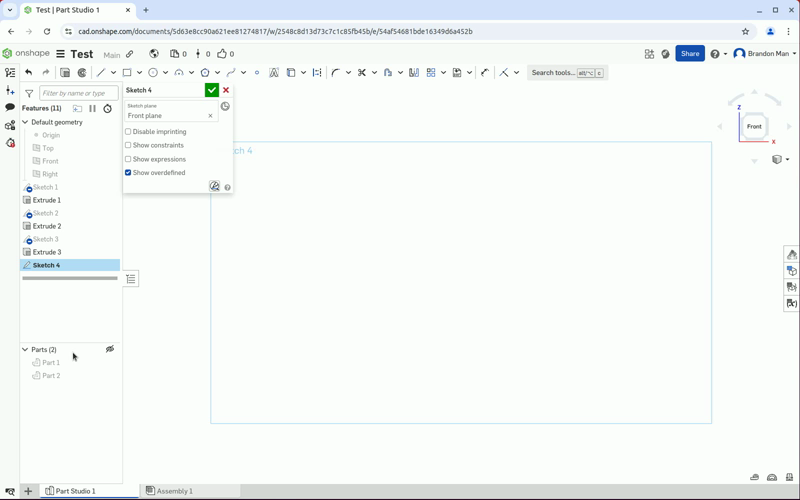
key(l)
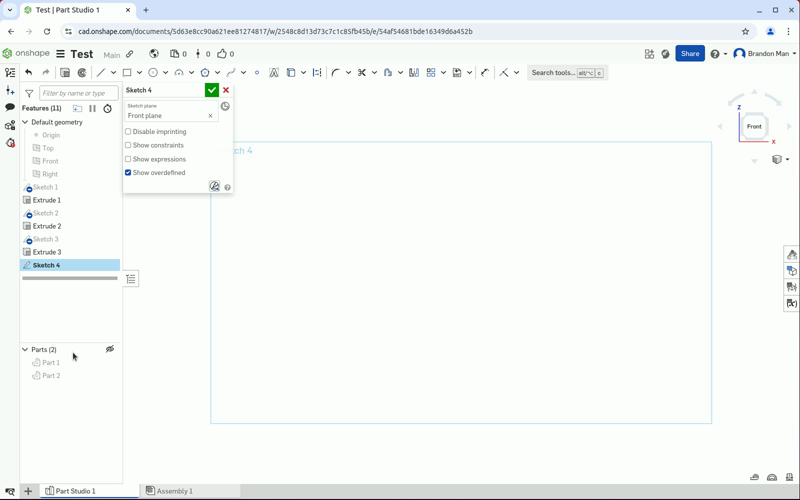
key_down(shift)
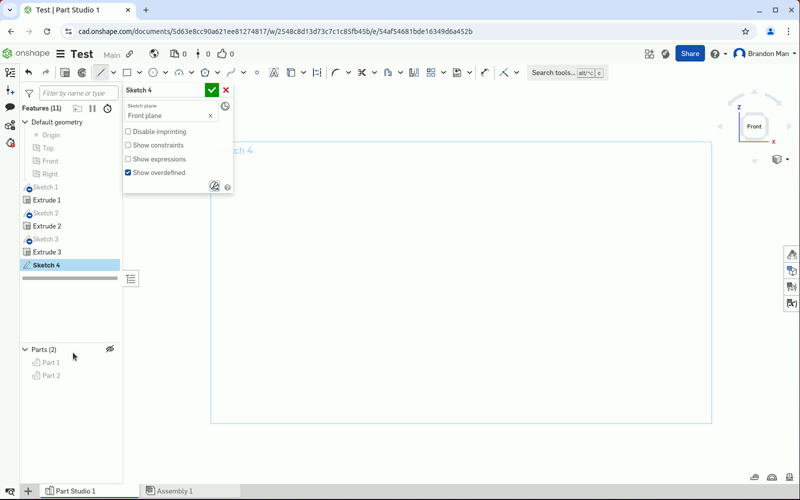
mouse_move(429, 374)
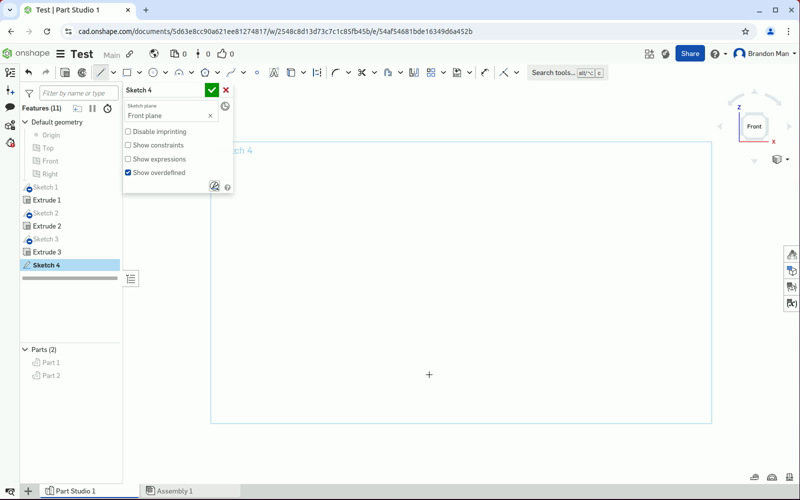
click(429, 374)
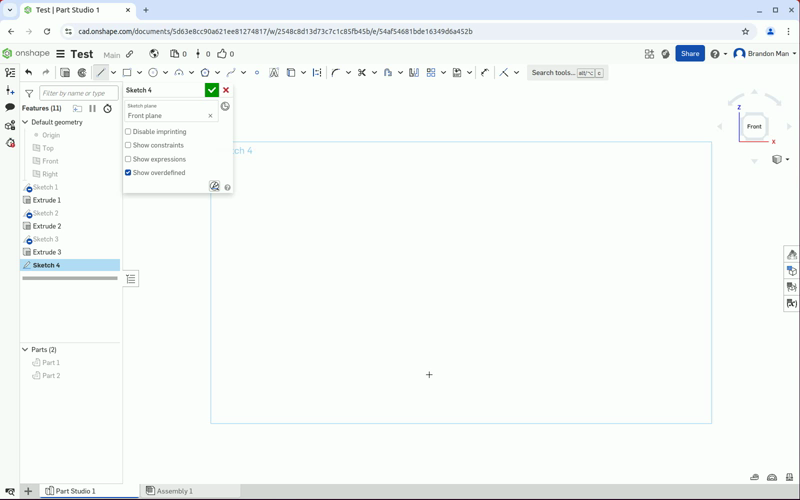
key_up(shift)
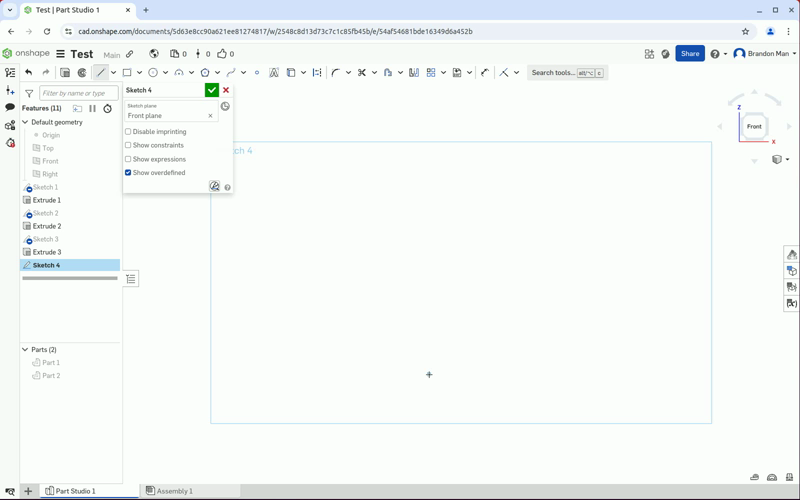
key_down(shift)
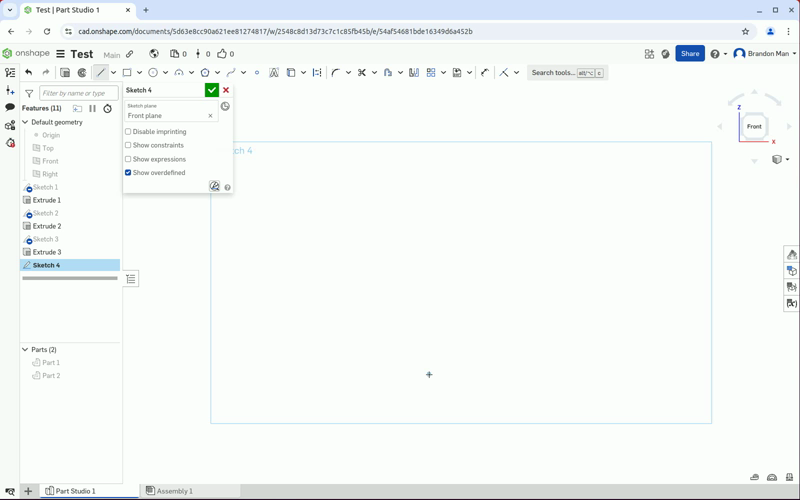
mouse_move(492, 374)
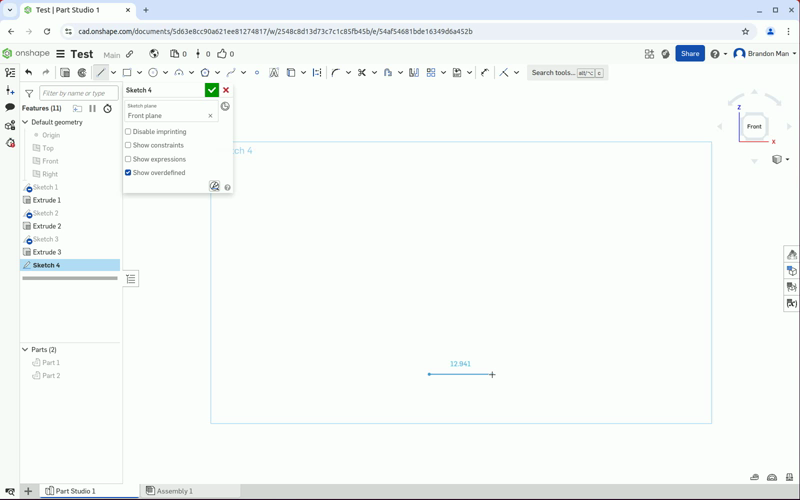
click(492, 374)
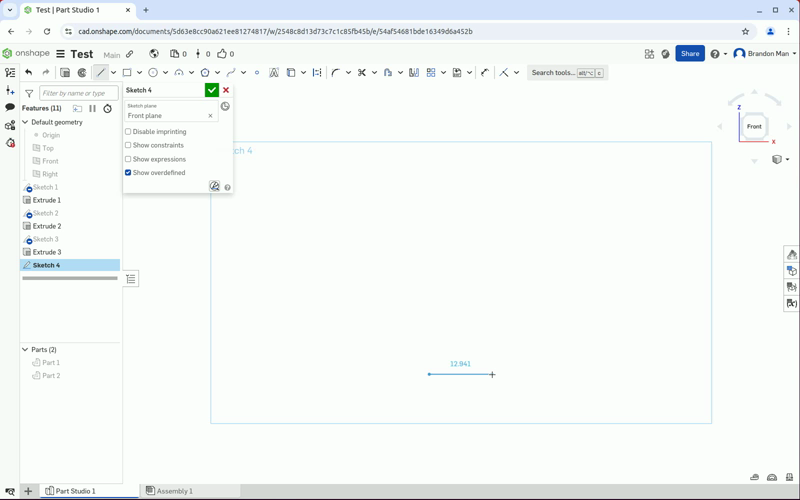
key_up(shift)
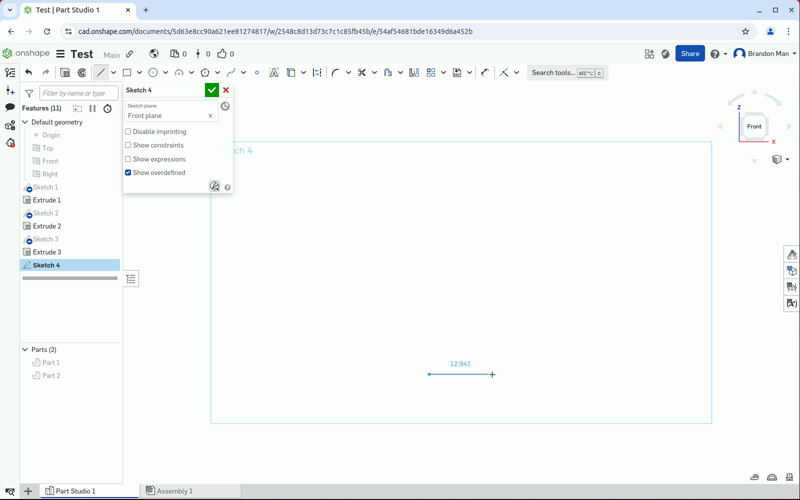
key_down(shift)
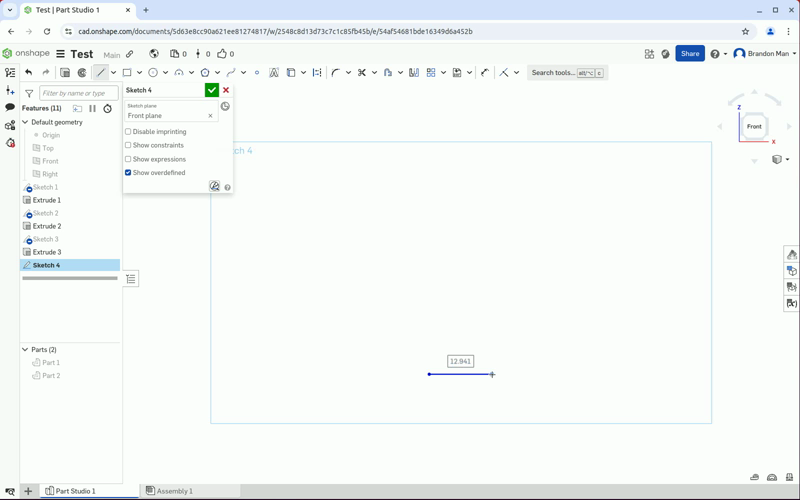
mouse_move(492, 289)
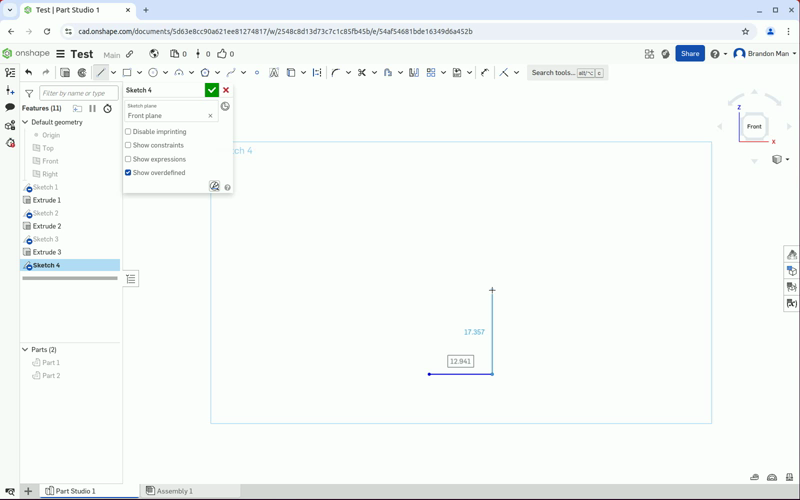
click(492, 289)
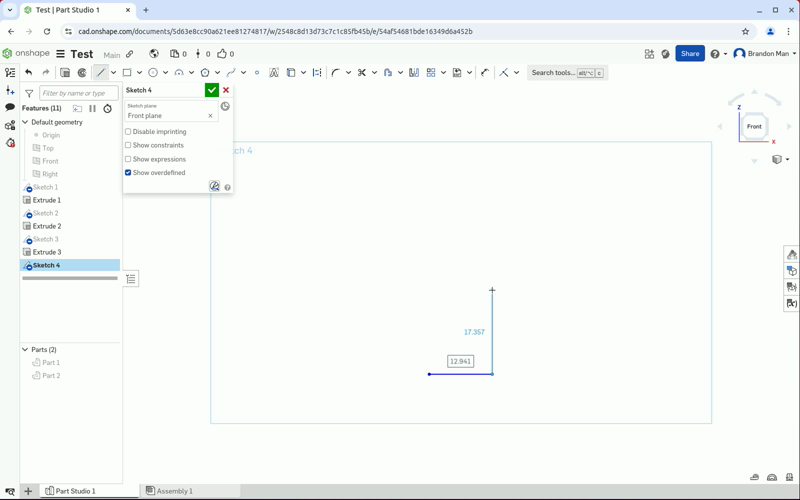
key_up(shift)
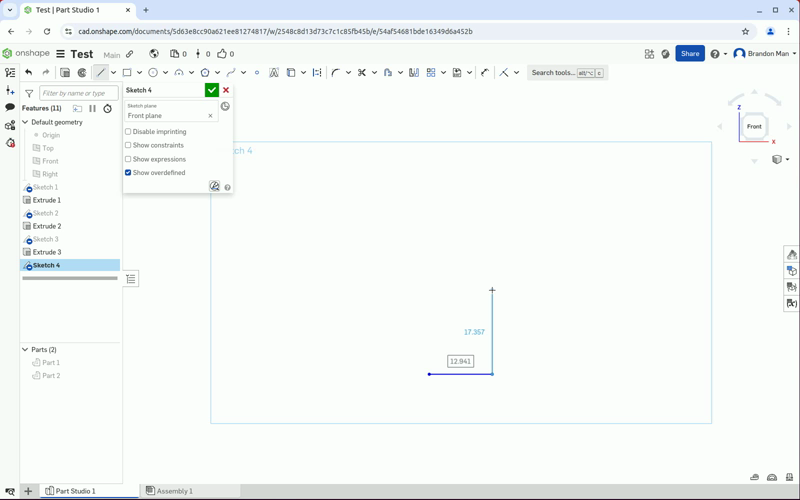
key_down(shift)
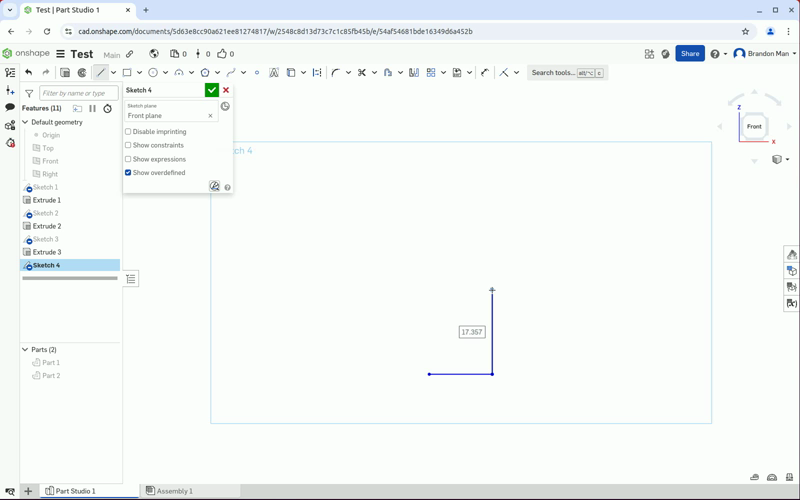
mouse_move(429, 289)
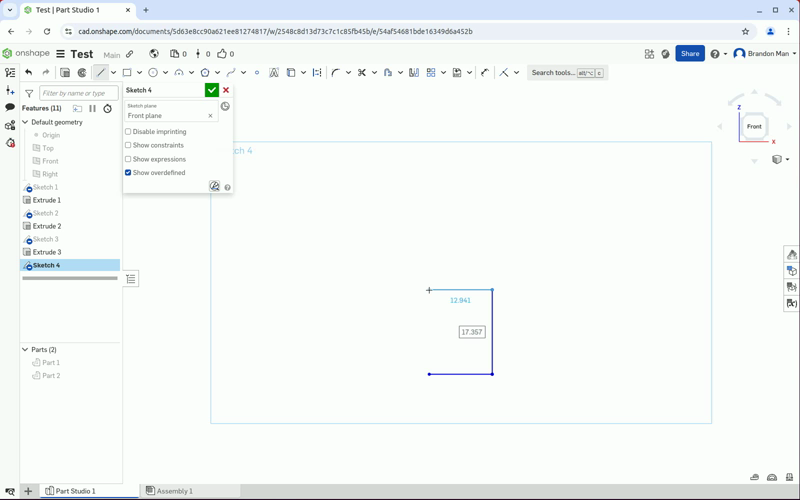
click(429, 289)
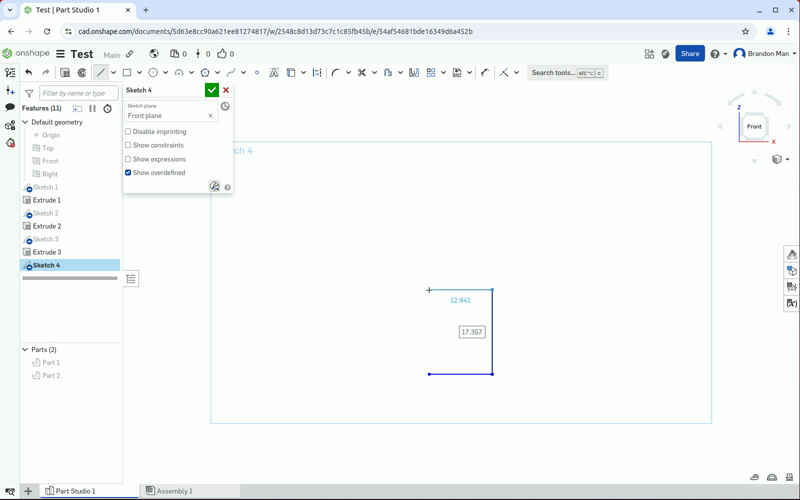
key_up(shift)
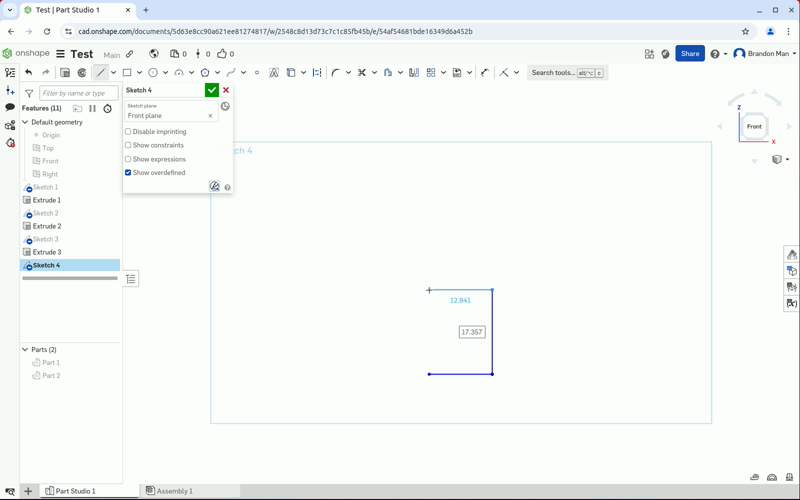
key_down(shift)
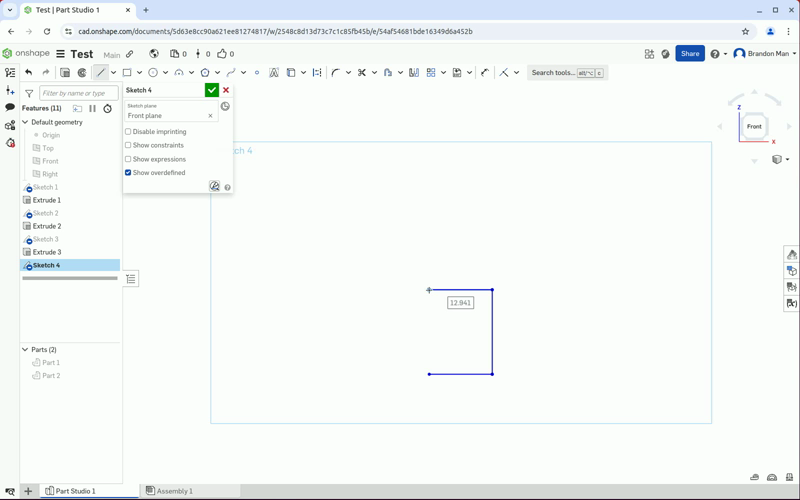
mouse_move(429, 374)
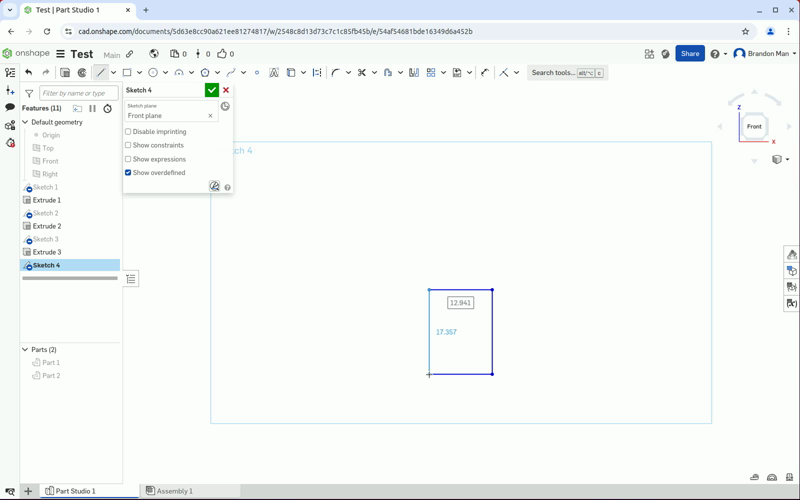
key_up(shift)
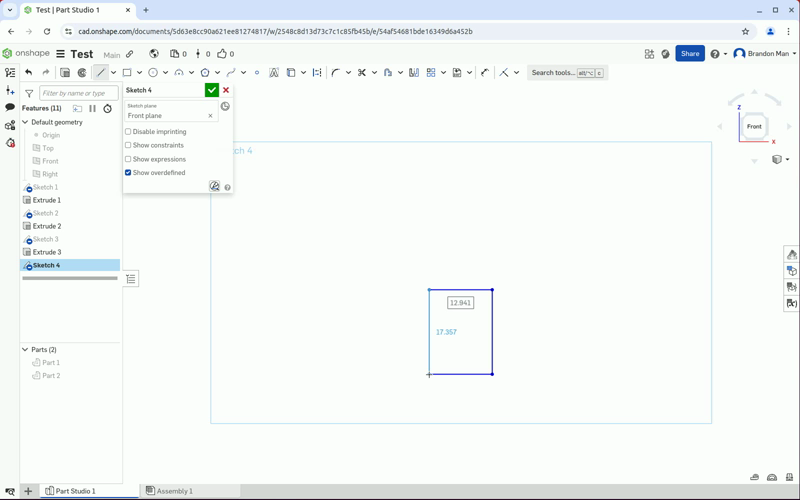
click(429, 374)
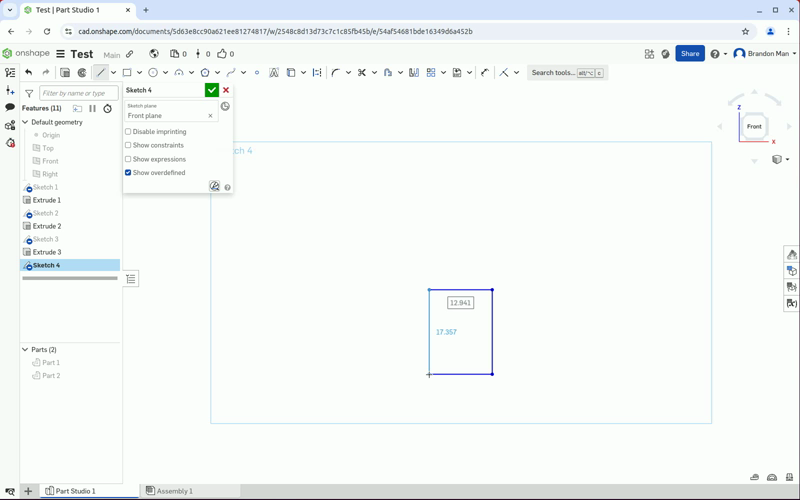
key(esc)
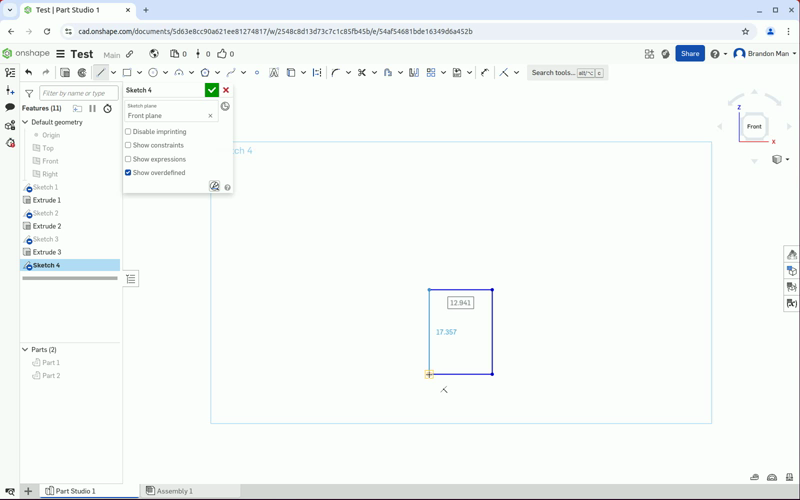
mouse_move(454, 303)
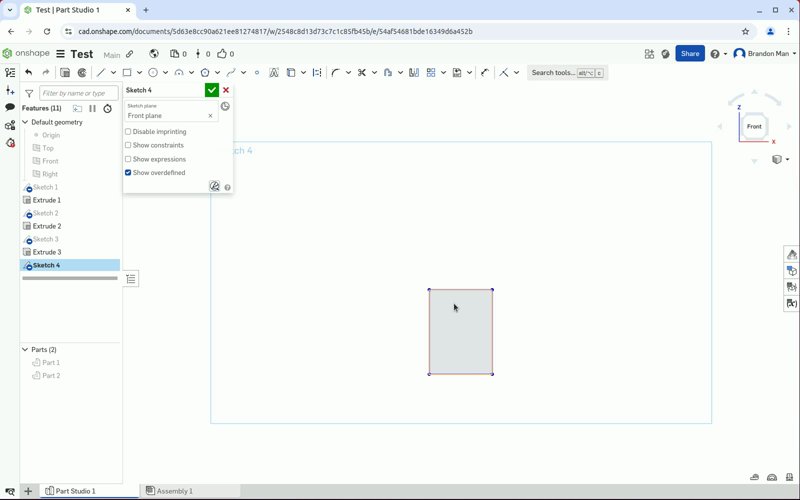
click(454, 303)
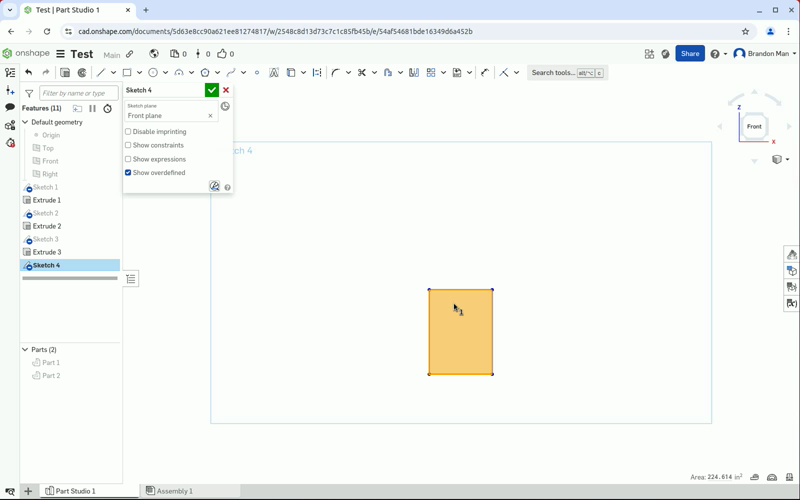
mouse_move(73, 352)
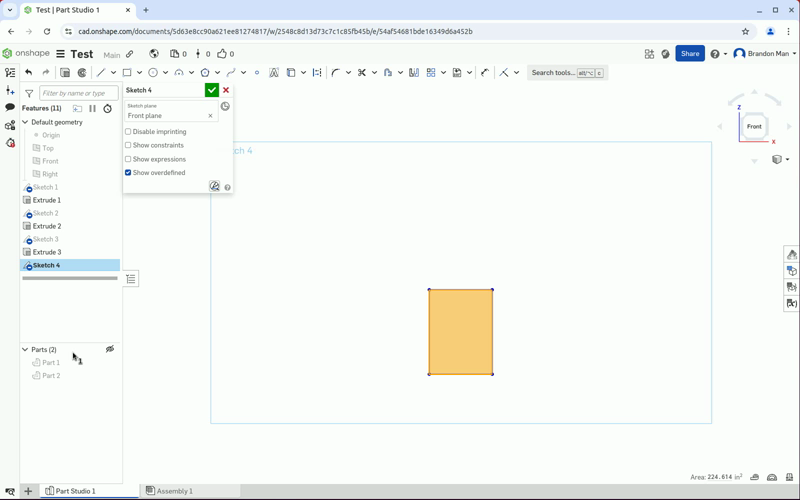
key(shift+y)
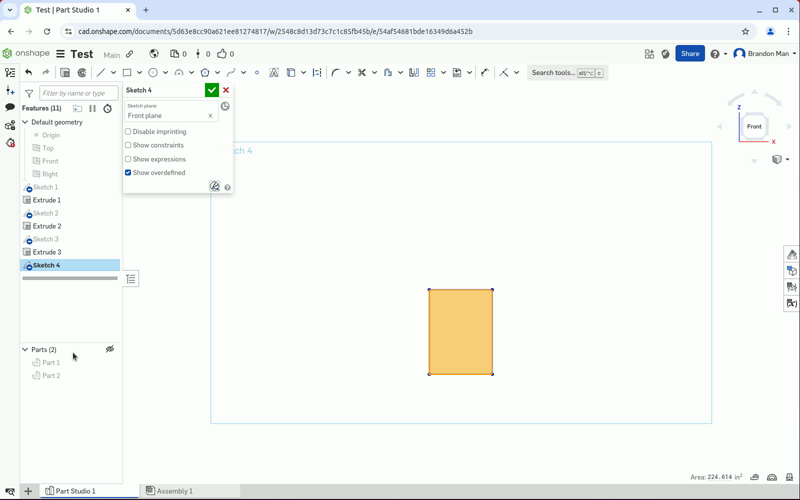
key(shift+e)
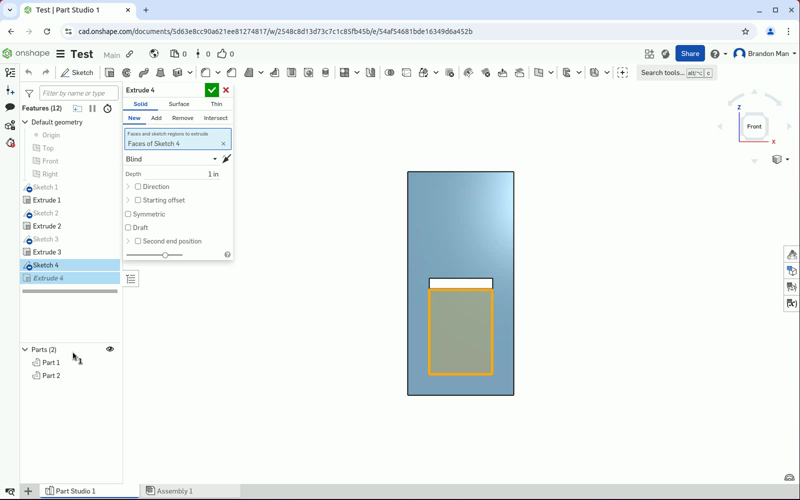
mouse_move(143, 106)
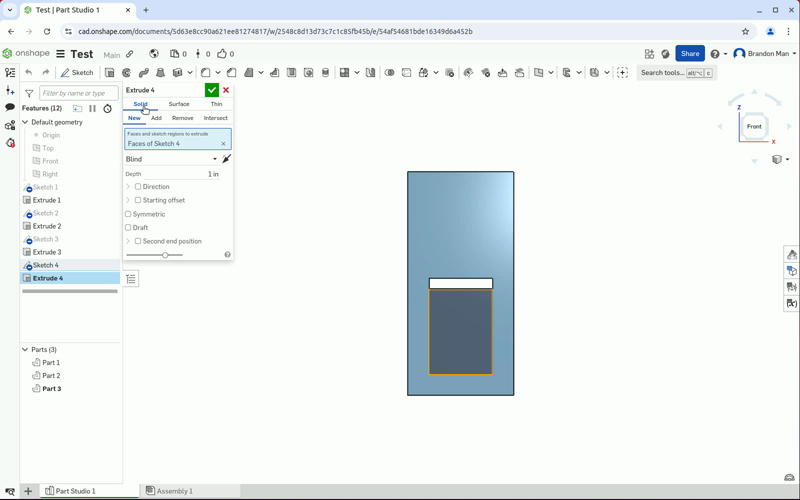
click(143, 106)
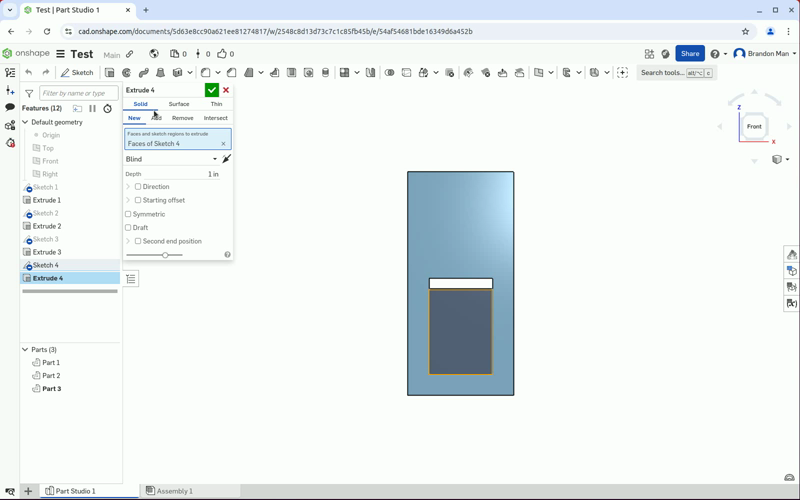
mouse_move(186, 120)
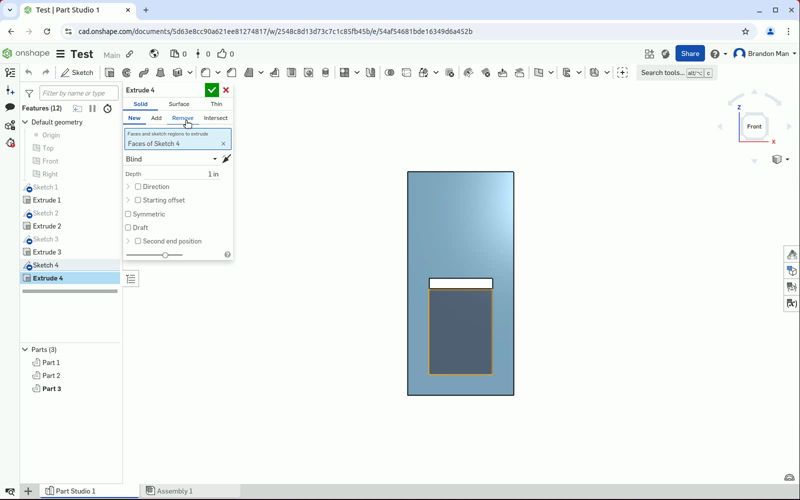
click(186, 120)
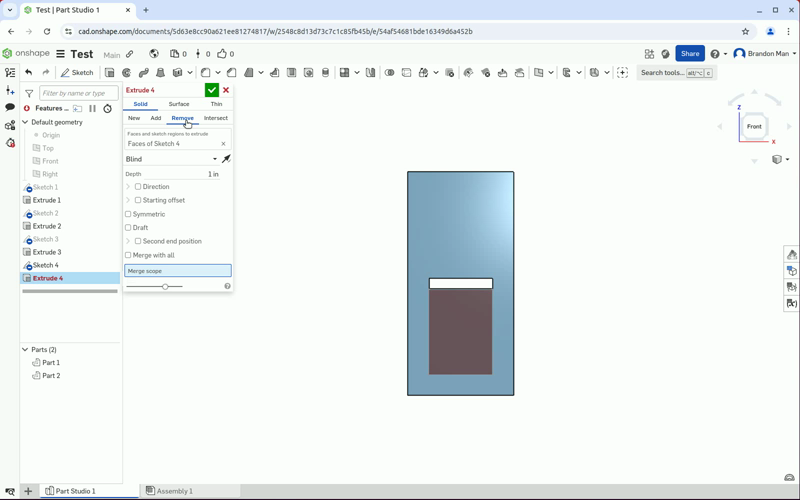
key(tab, 4)
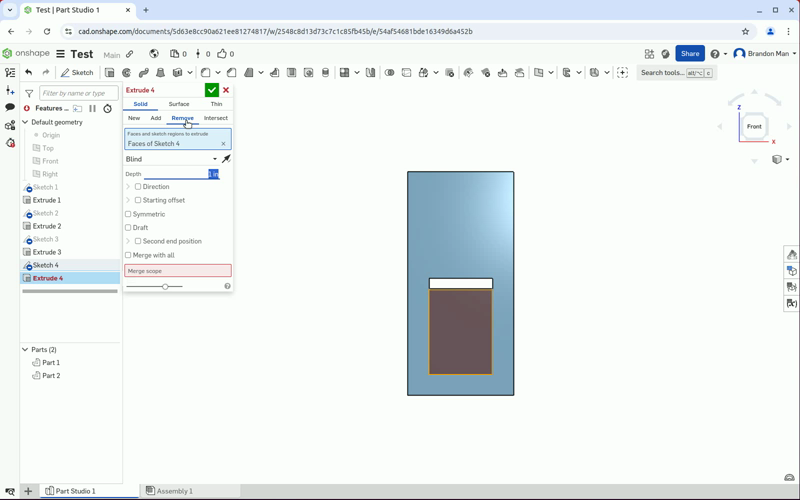
text(1.204)
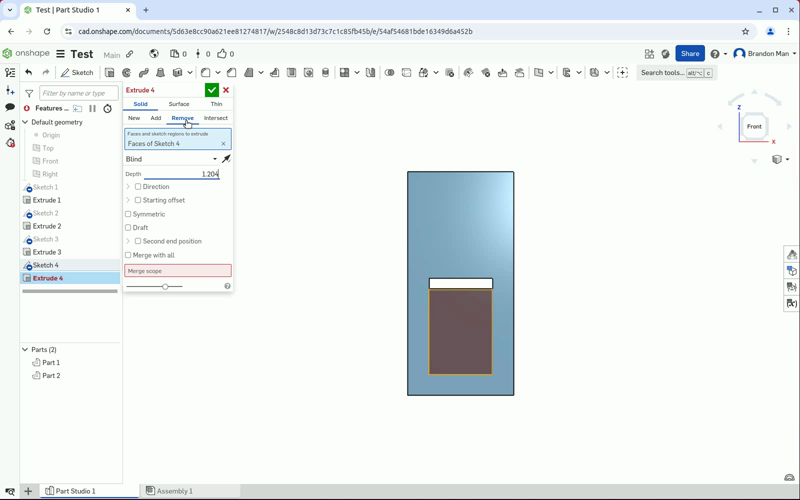
key(tab, 6)
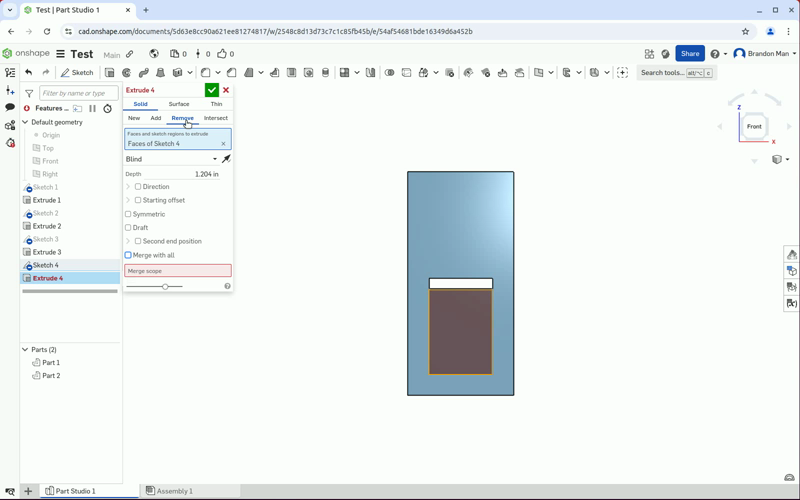
key(space)
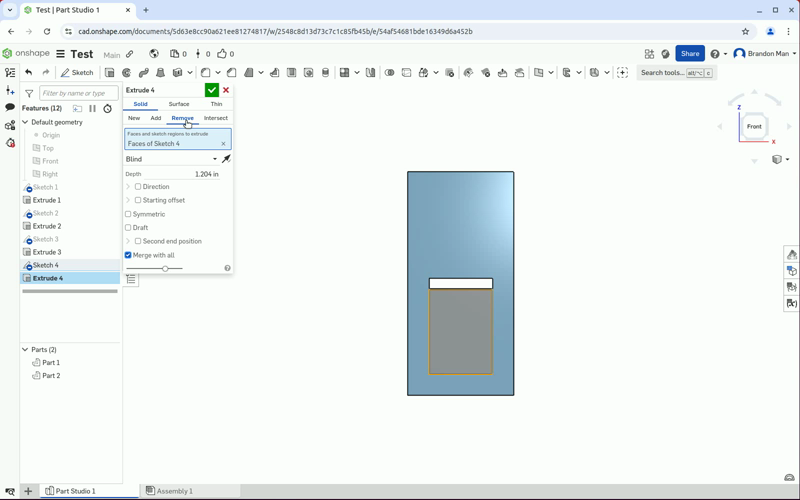
key(enter)
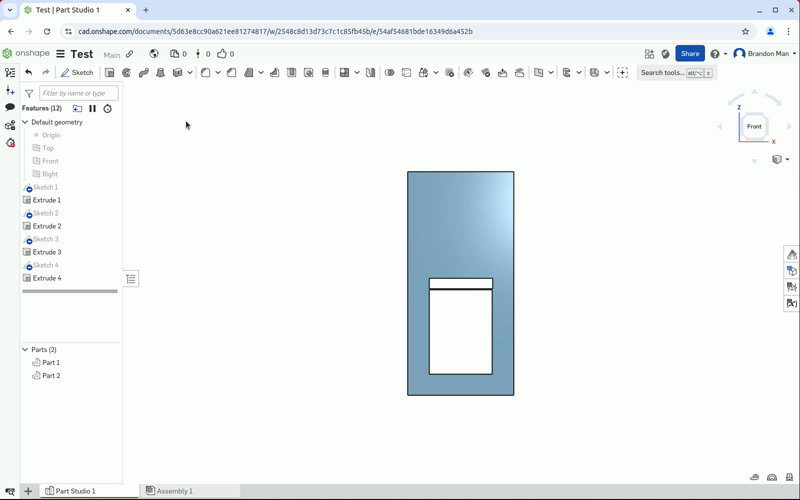
key(shift+h)
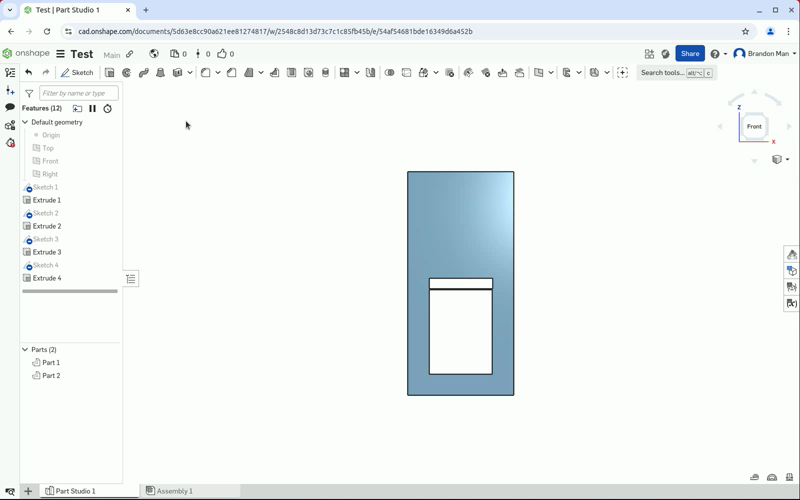
key(shift+h)
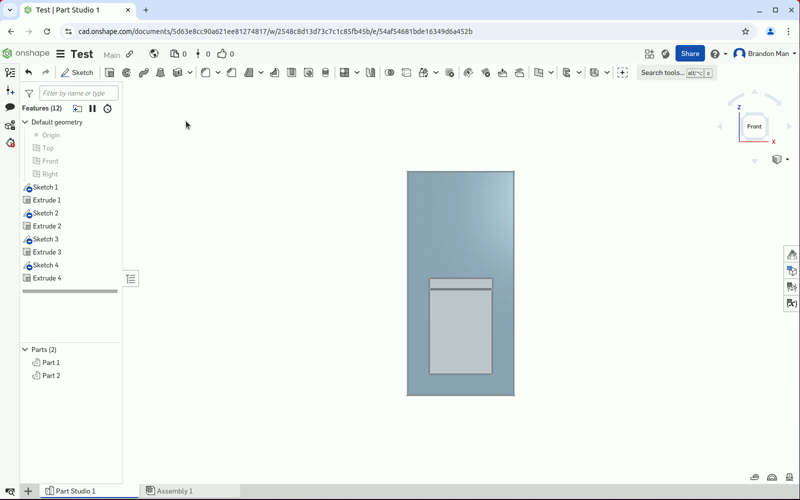
key(shift+7)
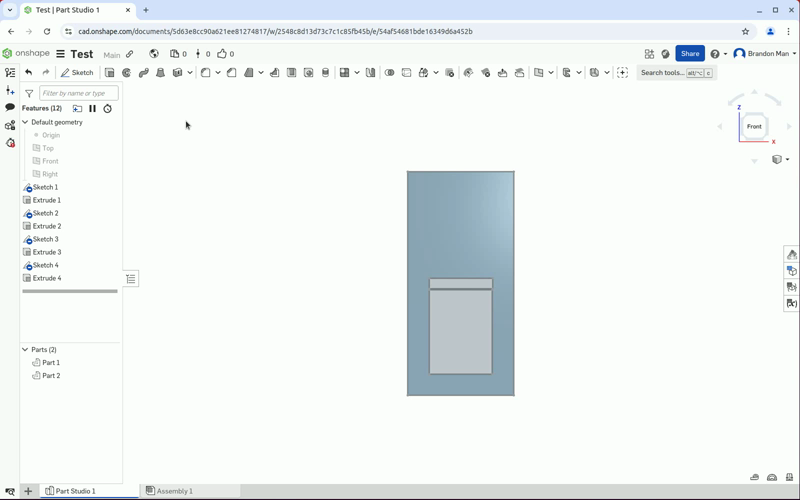
key(left, 2)
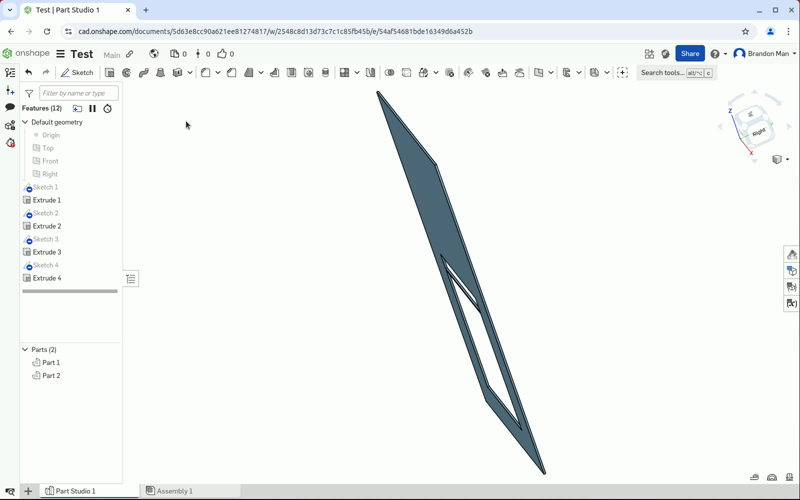
key(down, 2)
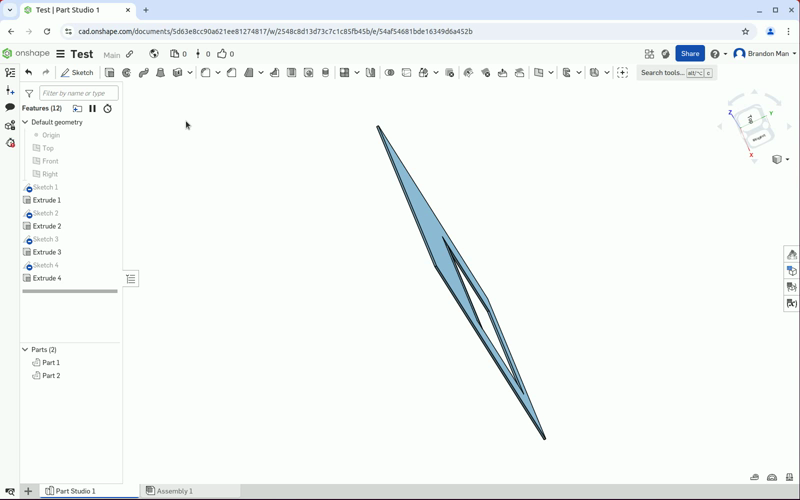
key(up, 2)
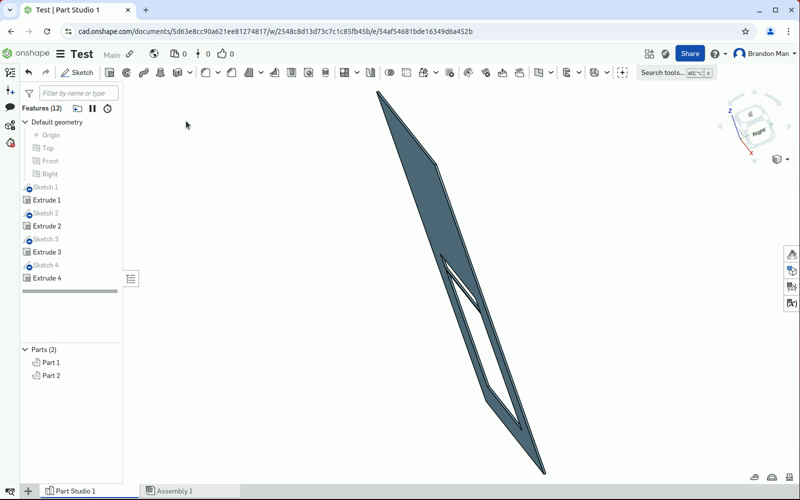
key(right, 2)
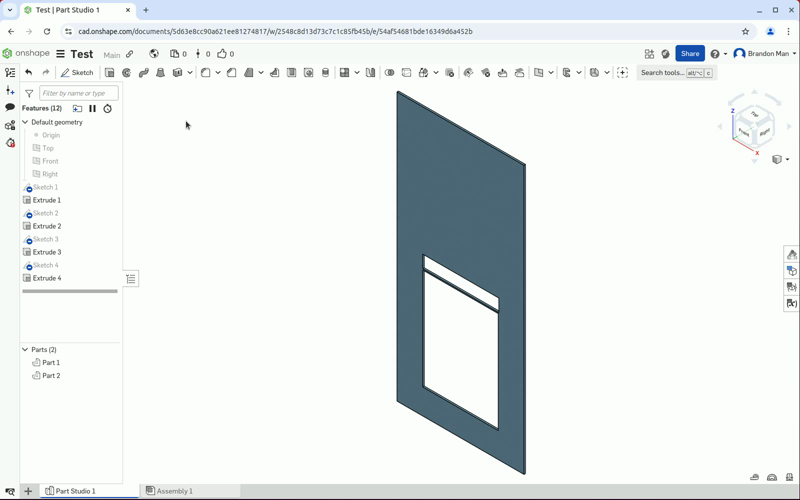
mouse_move(73, 189)
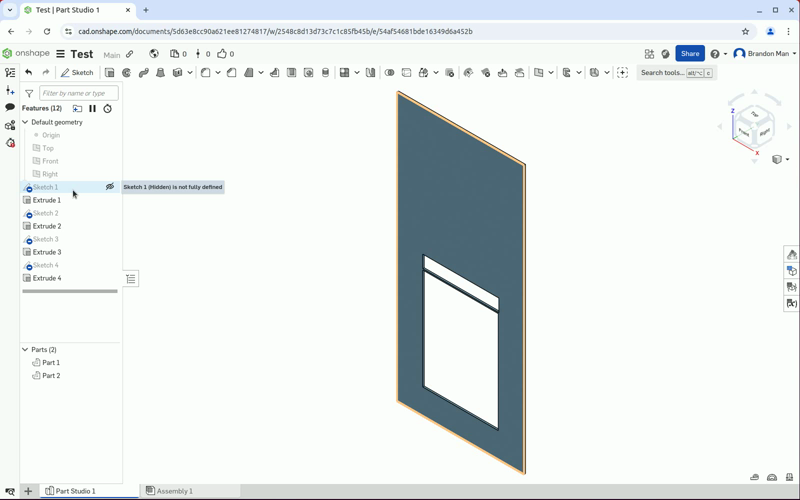
click(73, 189)